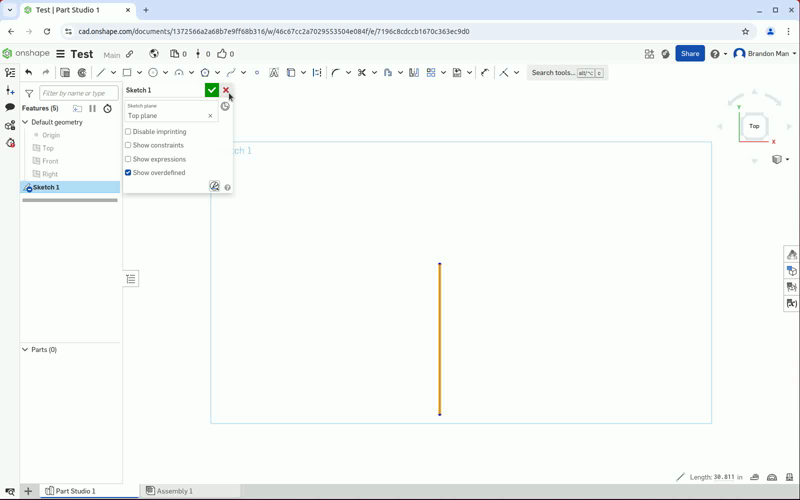
key(shift+h)
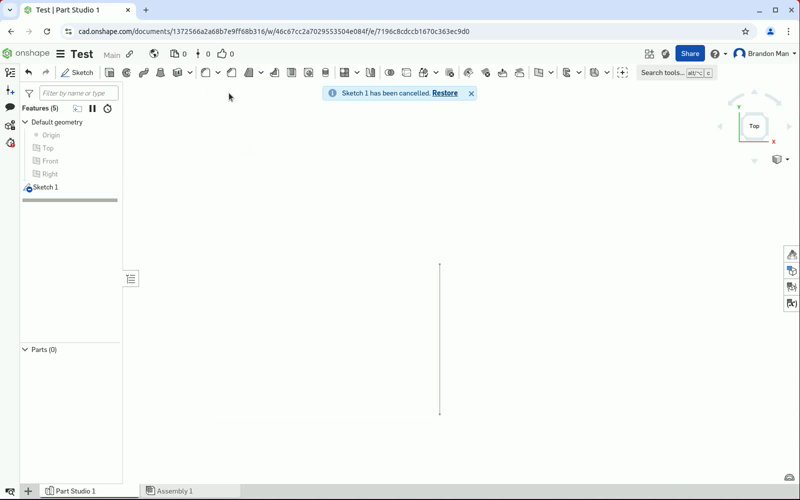
key(shift+s)
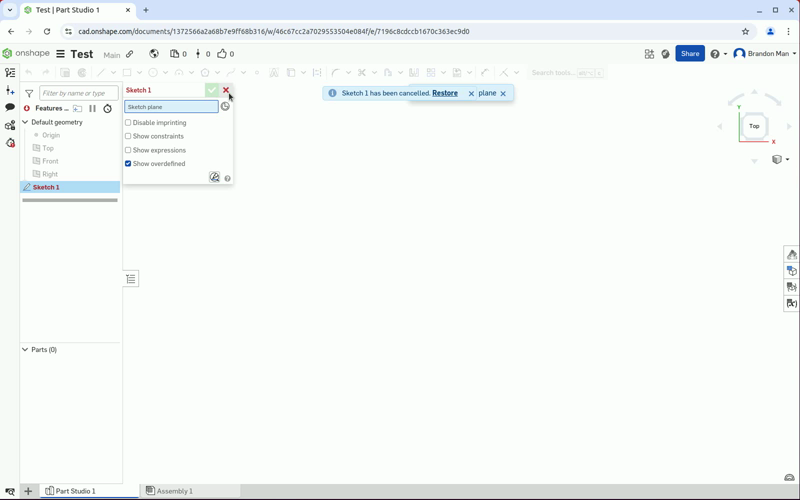
mouse_move(73, 150)
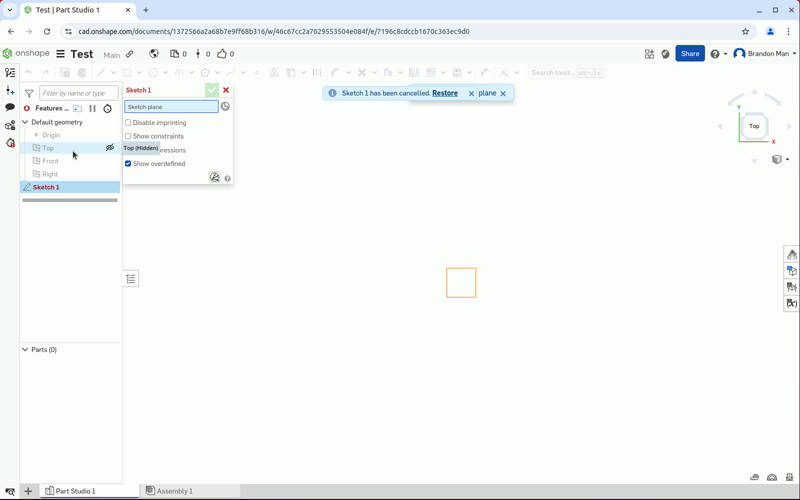
click(73, 150)
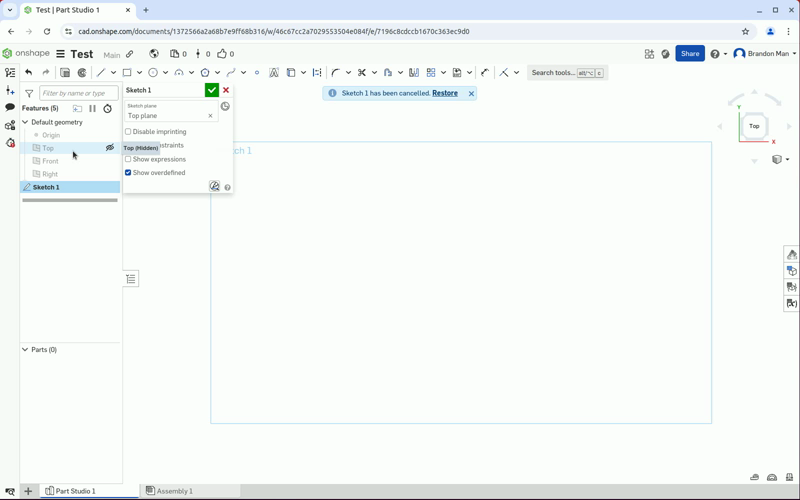
mouse_move(73, 352)
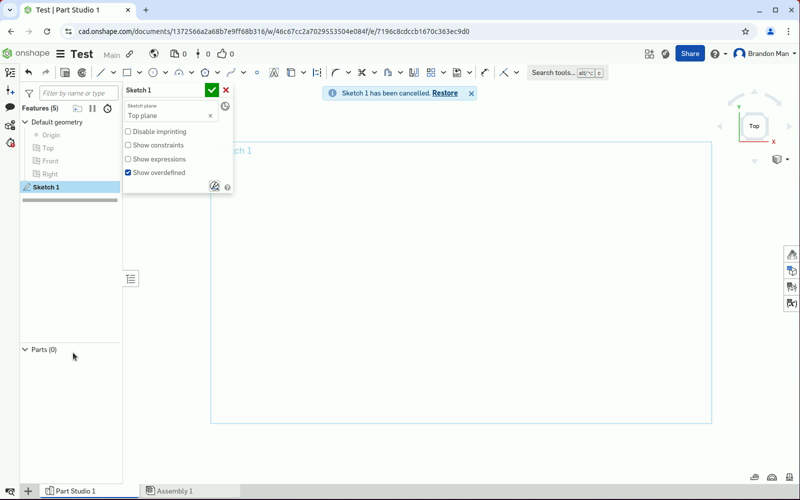
key(y)
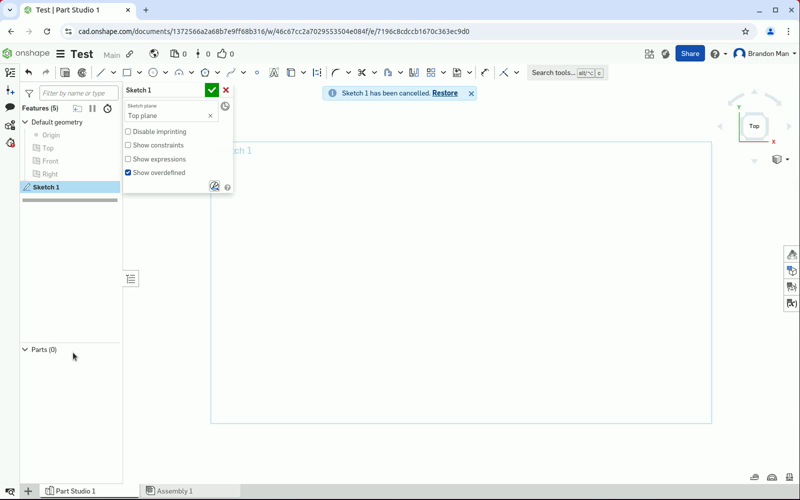
key(l)
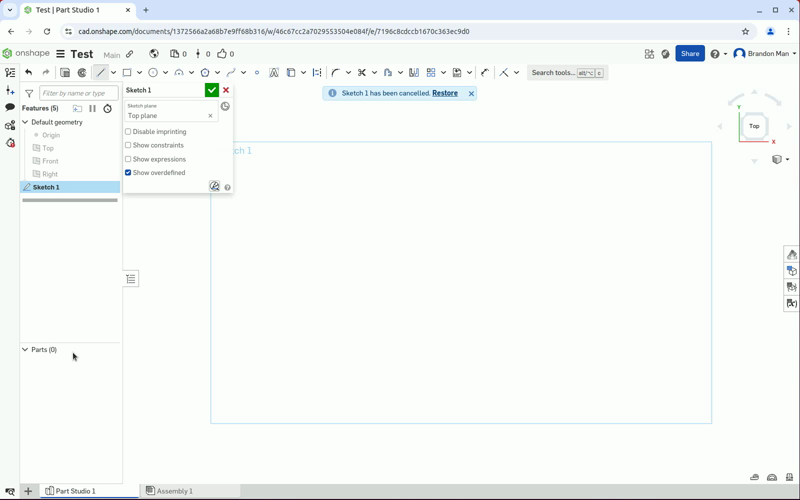
key_down(shift)
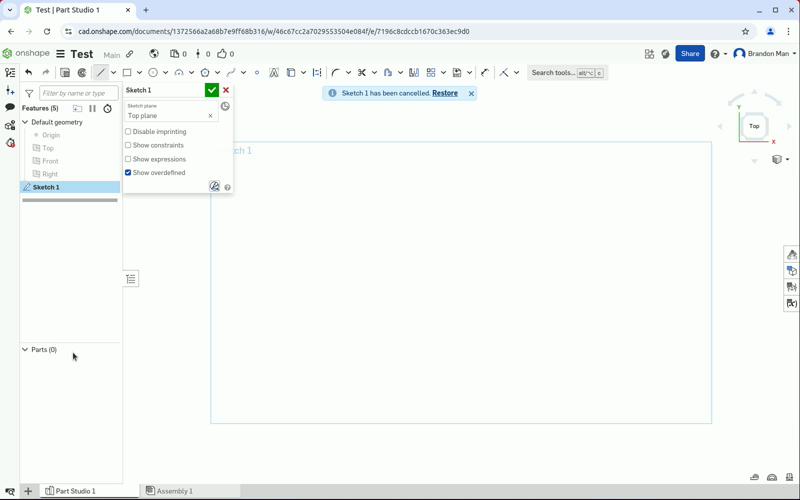
mouse_move(389, 265)
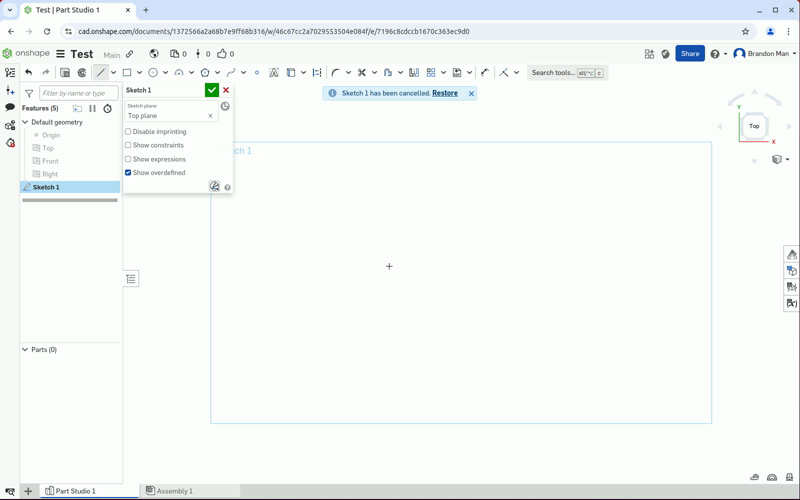
click(389, 265)
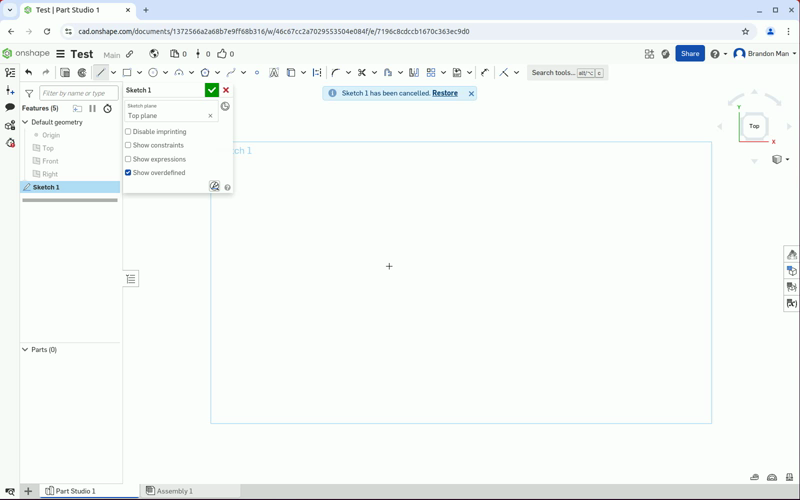
key_up(shift)
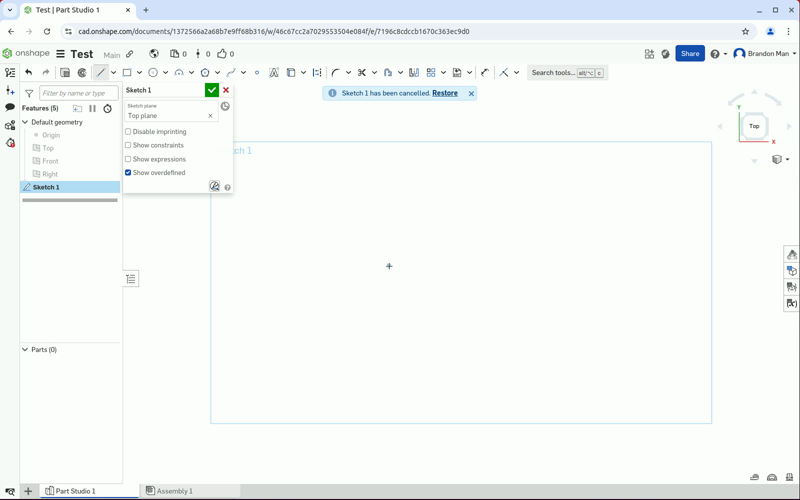
key_down(shift)
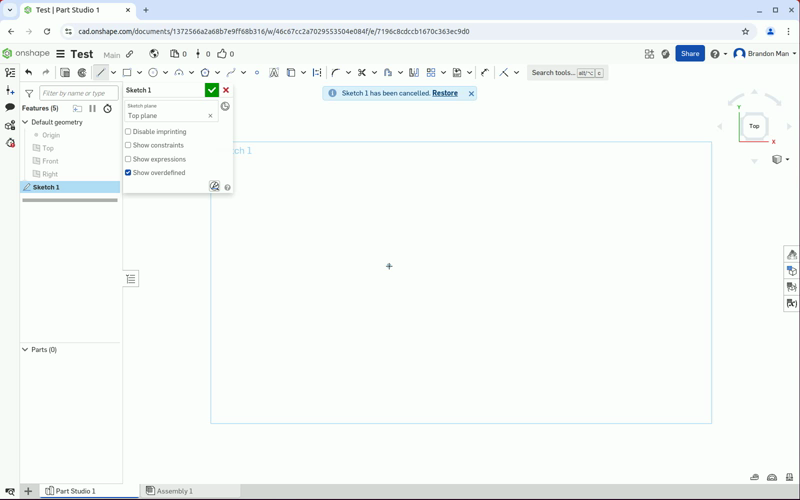
mouse_move(419, 265)
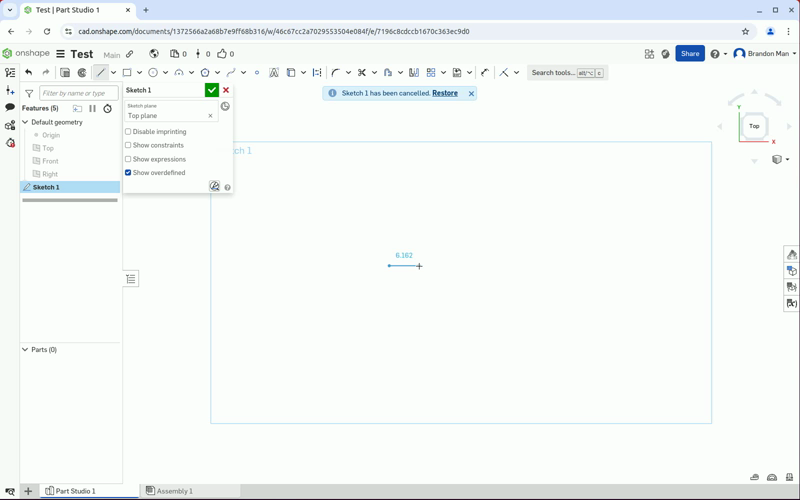
mouse_move(389, 248)
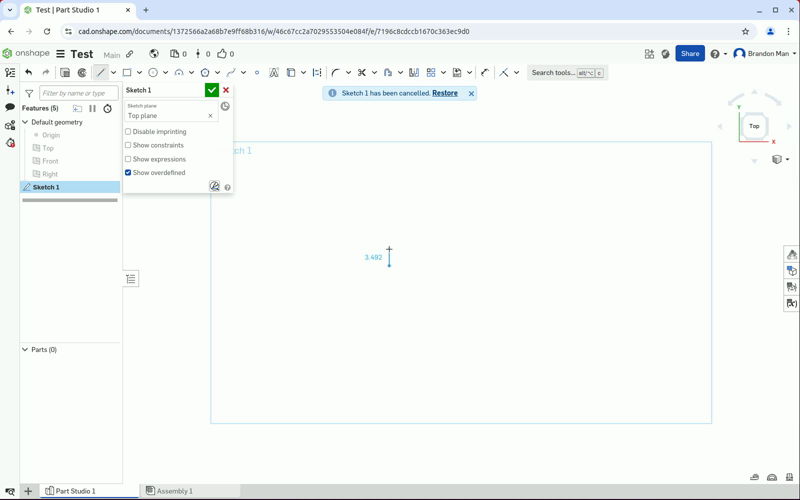
click(389, 248)
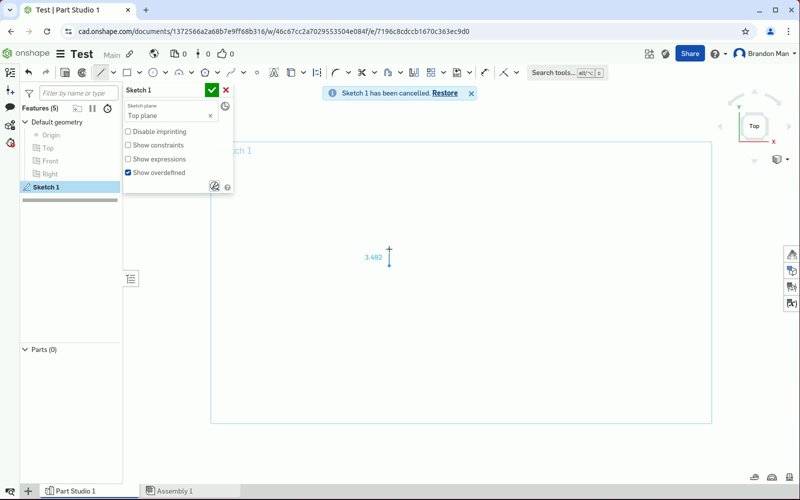
key_up(shift)
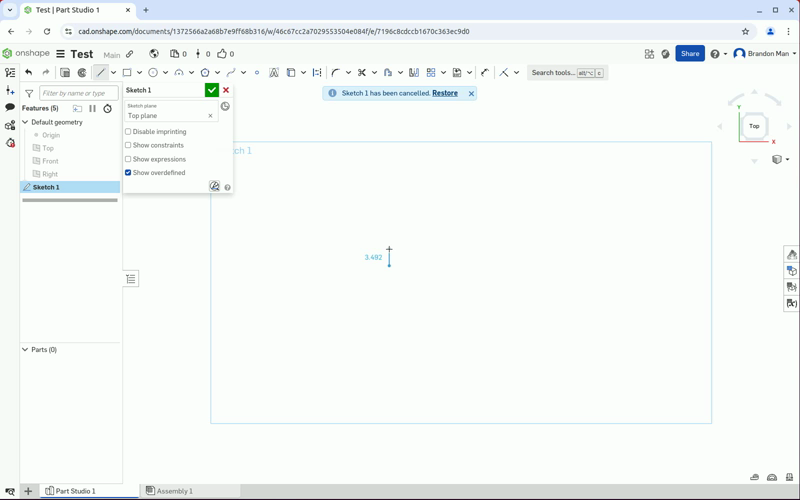
key(esc)
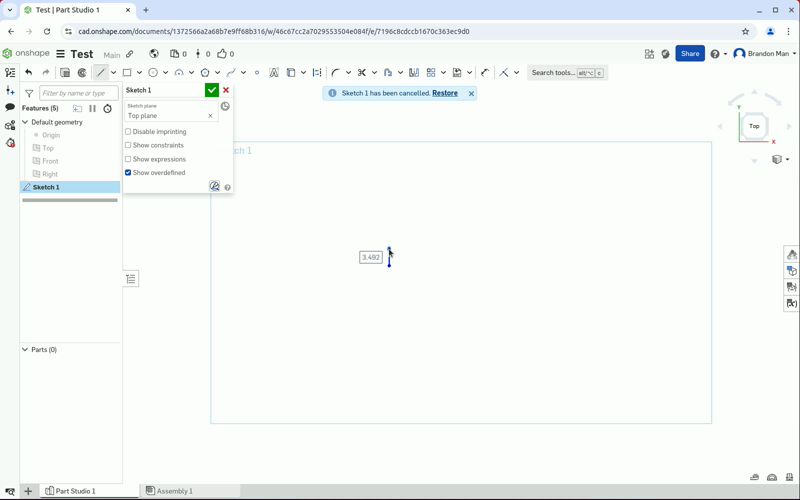
key(a)
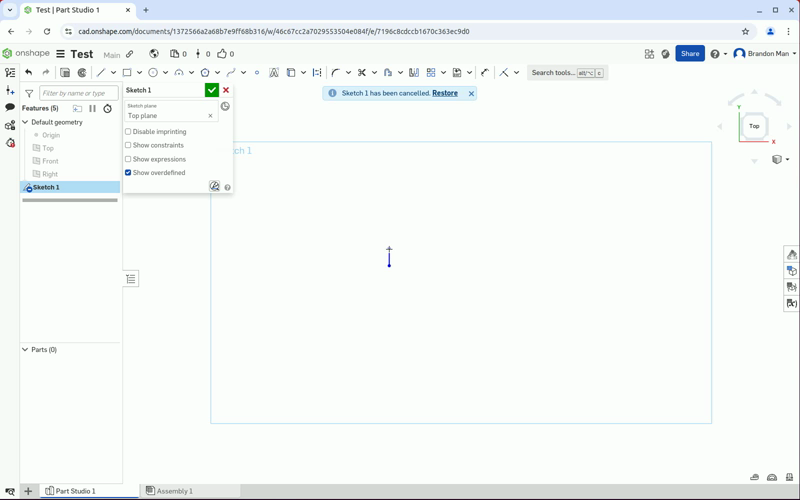
mouse_move(389, 248)
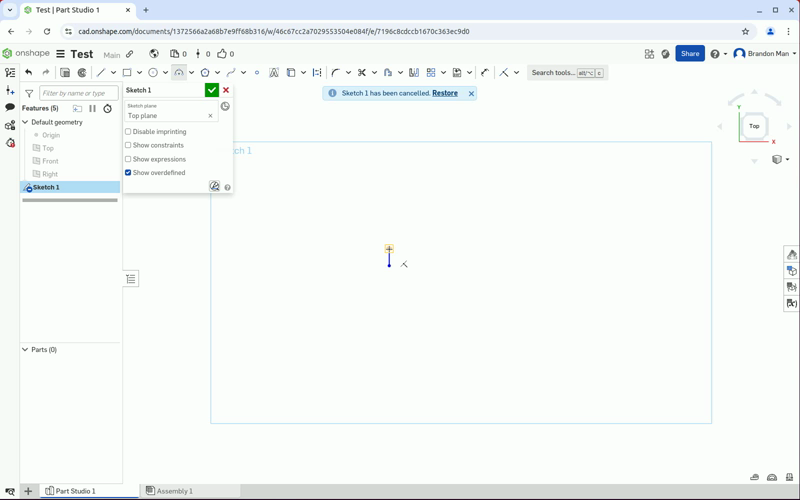
click(389, 248)
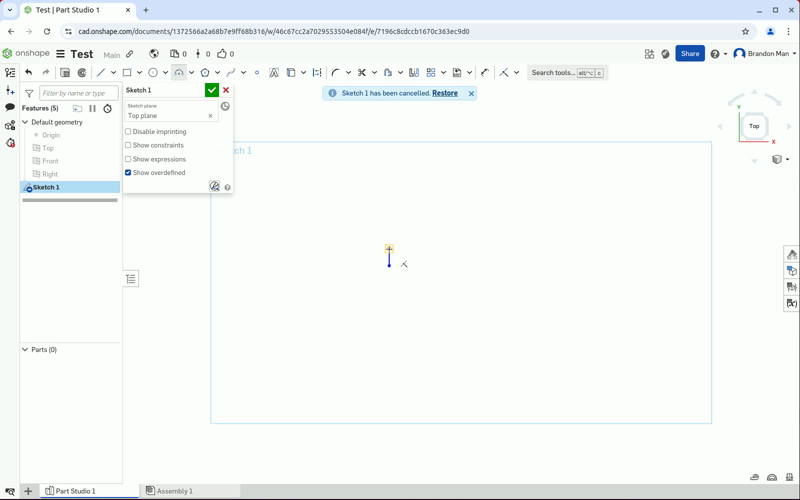
key_down(shift)
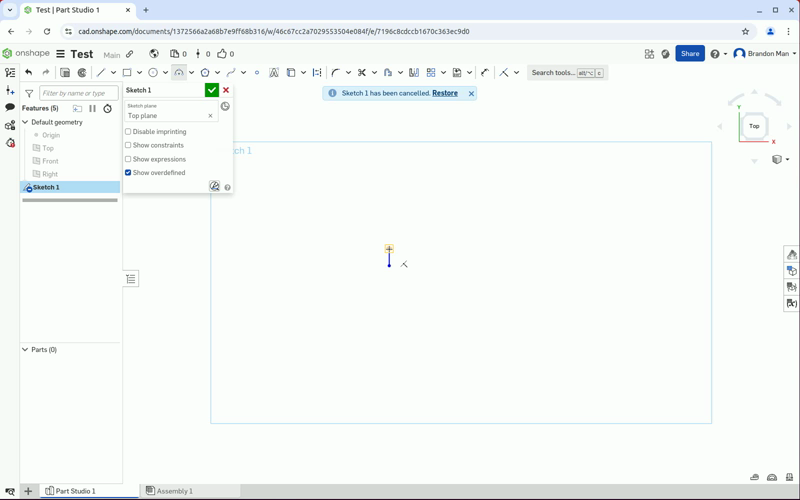
mouse_move(414, 223)
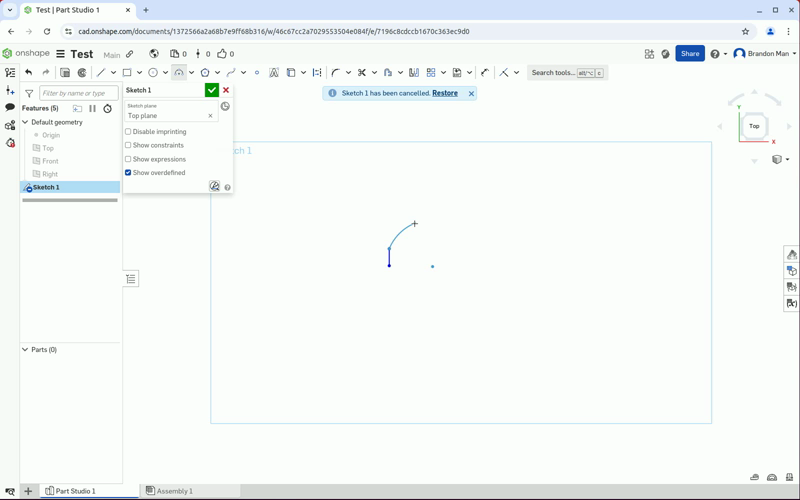
click(414, 223)
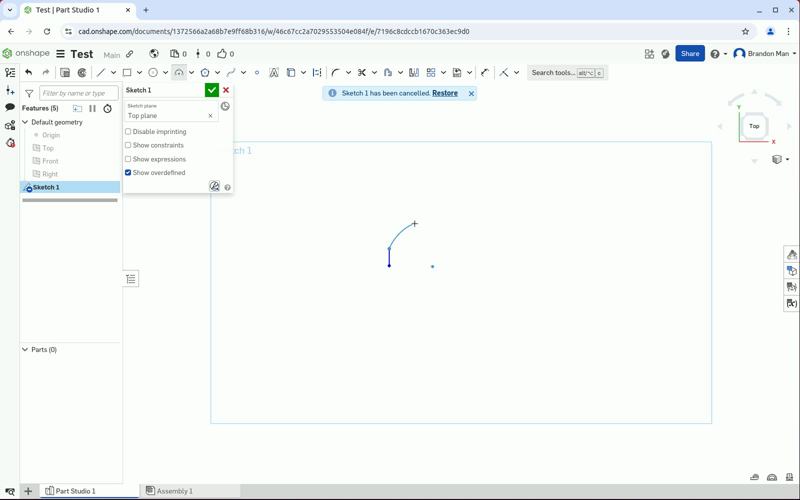
mouse_move(371, 205)
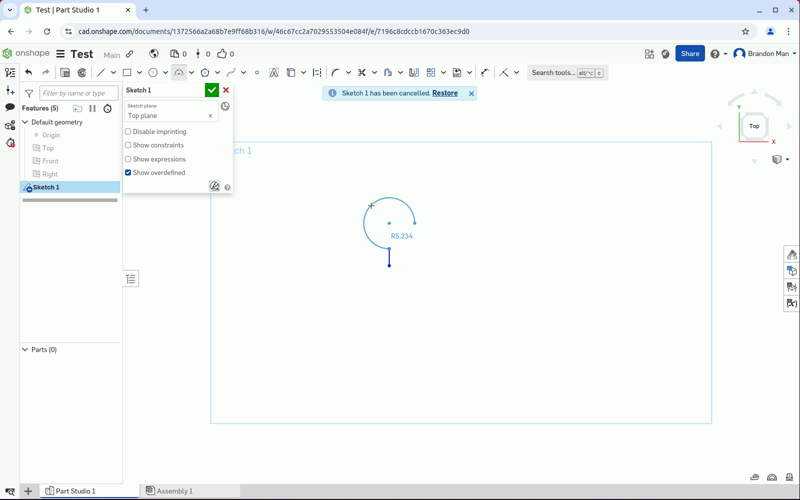
click(371, 205)
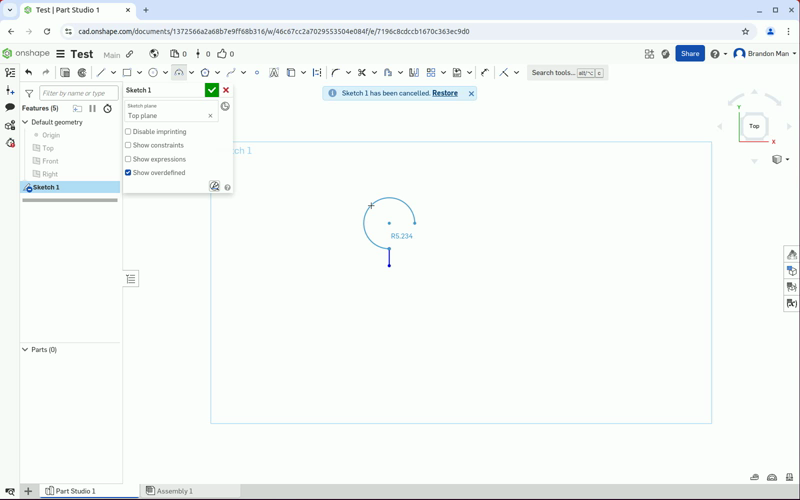
key_up(shift)
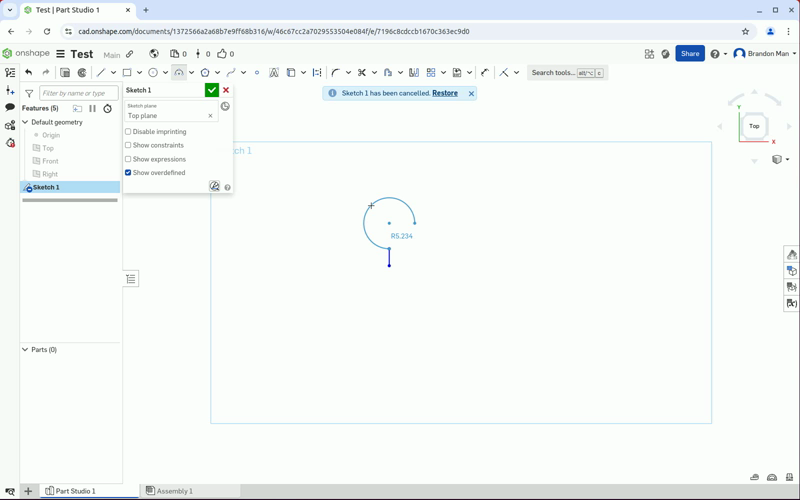
key(esc)
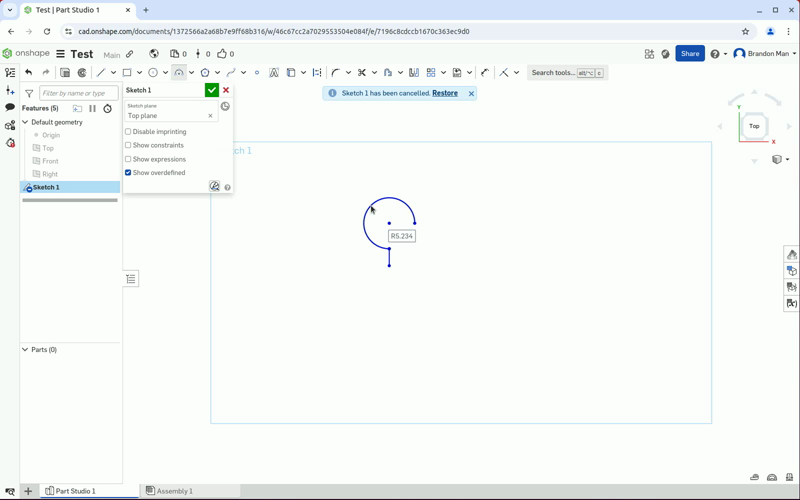
key(l)
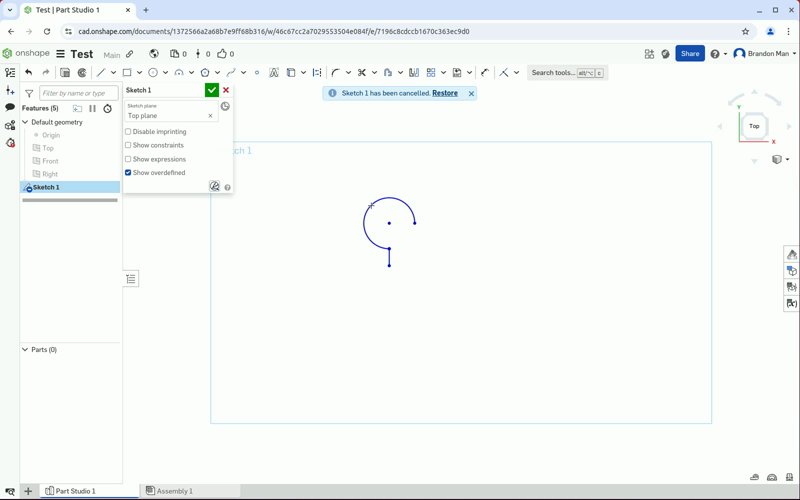
mouse_move(414, 223)
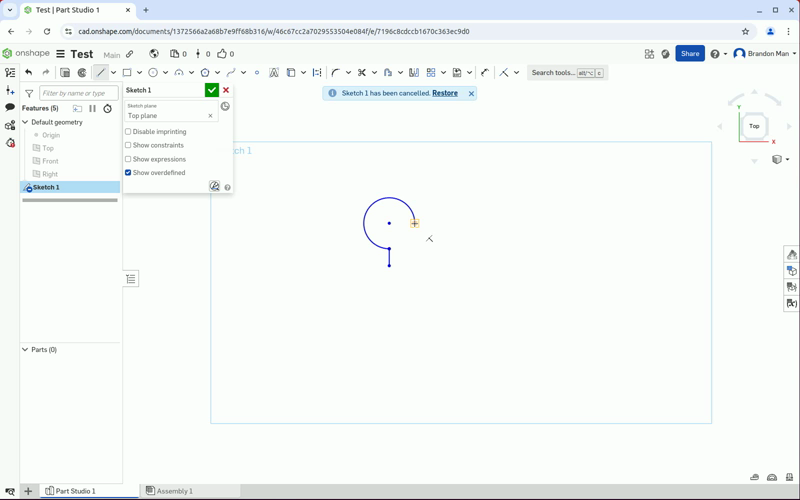
click(414, 223)
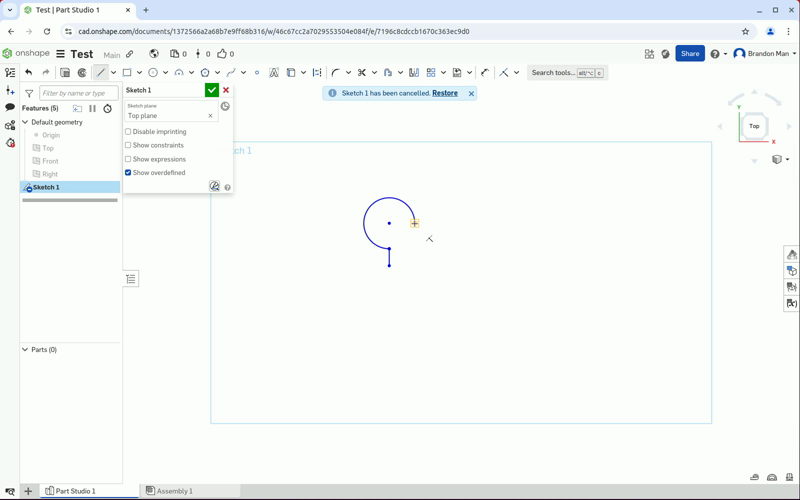
key_down(shift)
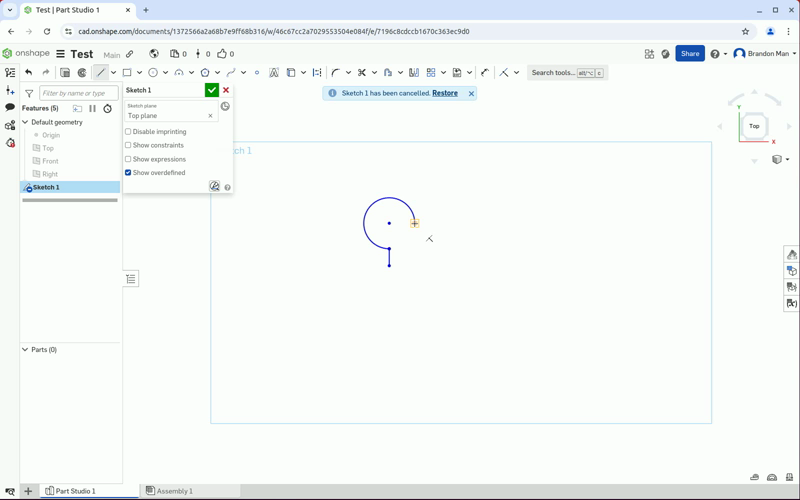
mouse_move(444, 223)
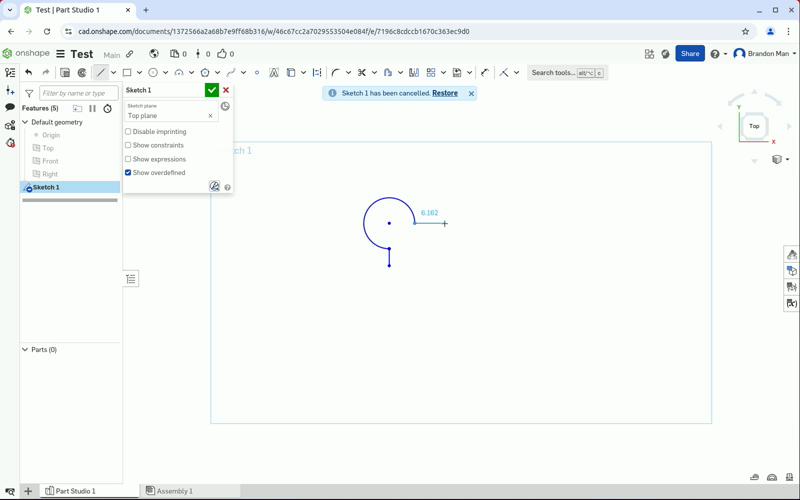
mouse_move(431, 223)
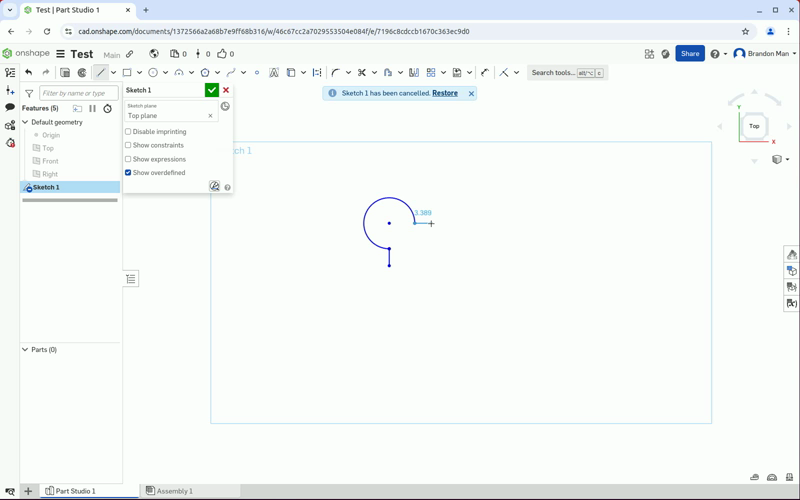
click(431, 223)
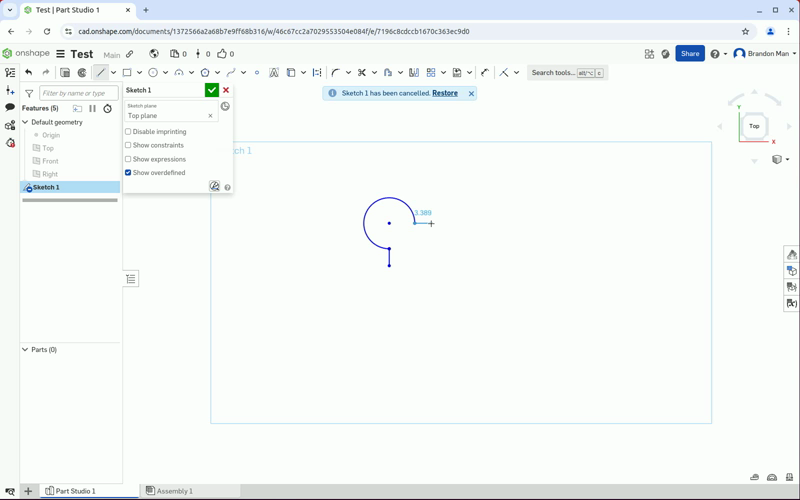
key_up(shift)
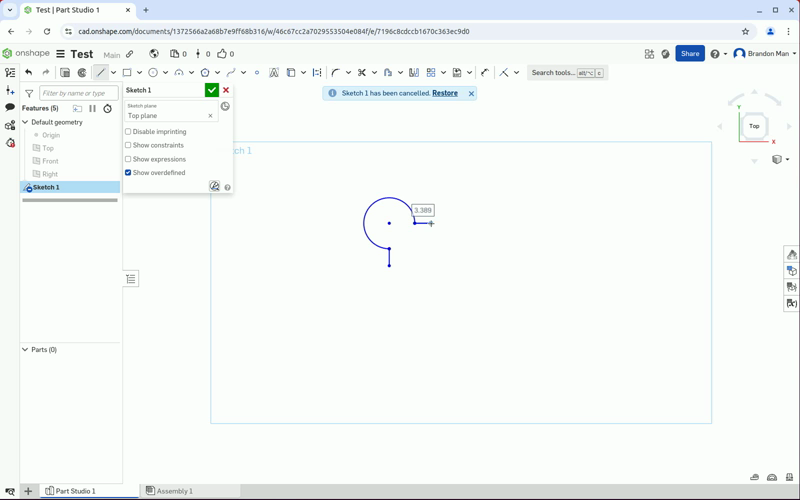
key(esc)
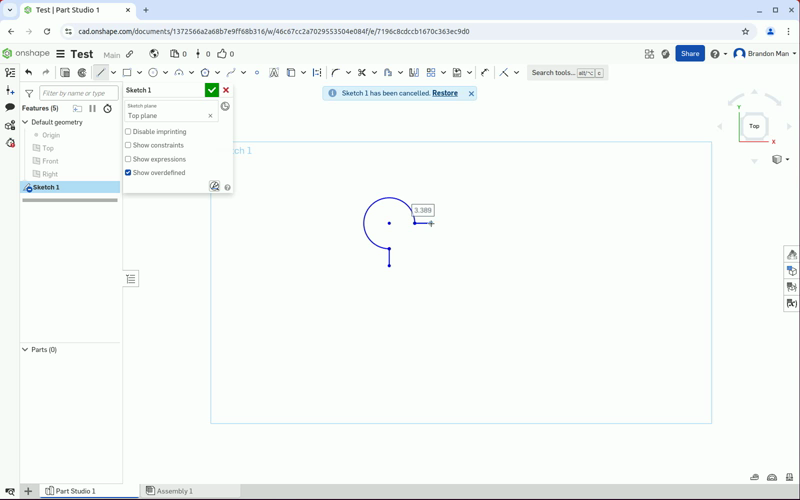
key(a)
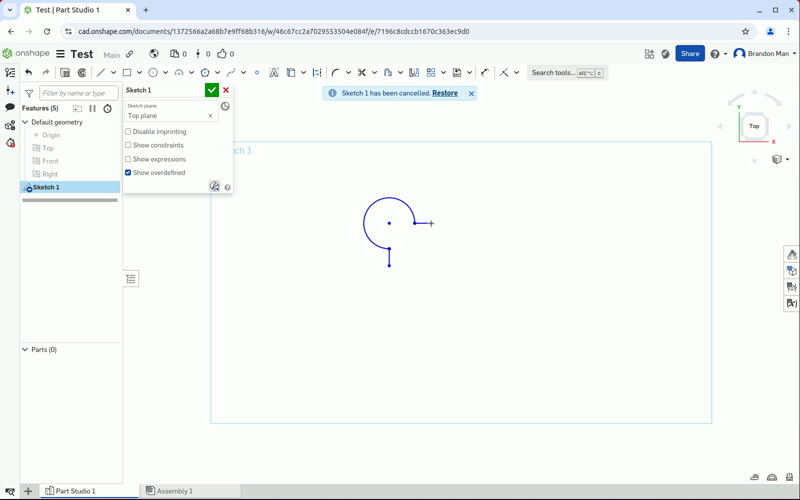
mouse_move(431, 223)
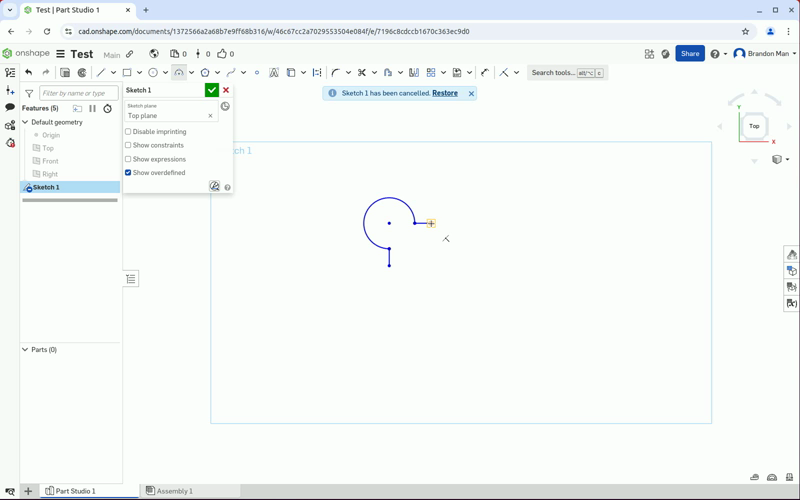
click(431, 223)
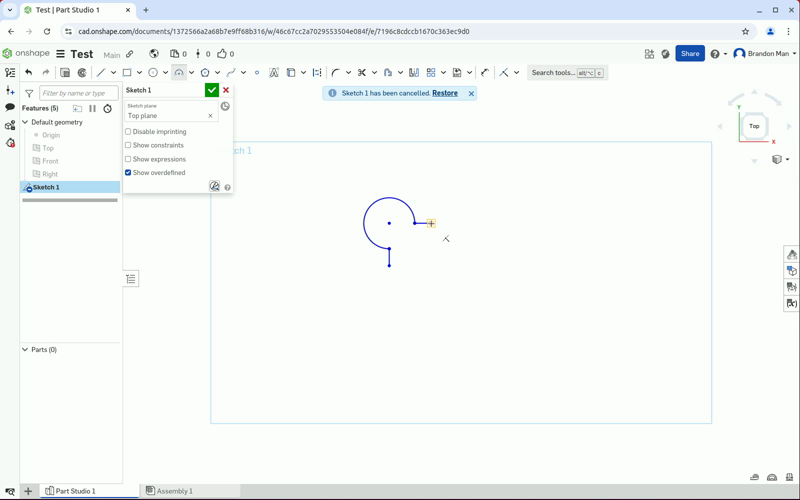
mouse_move(389, 265)
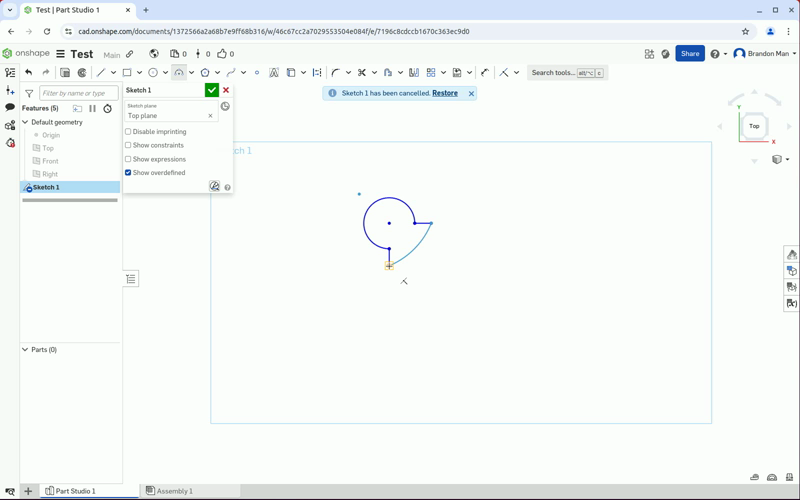
click(389, 265)
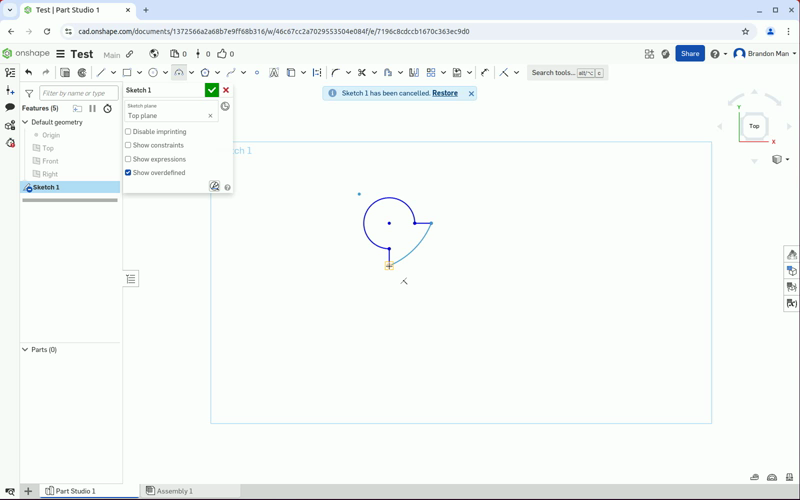
key_down(shift)
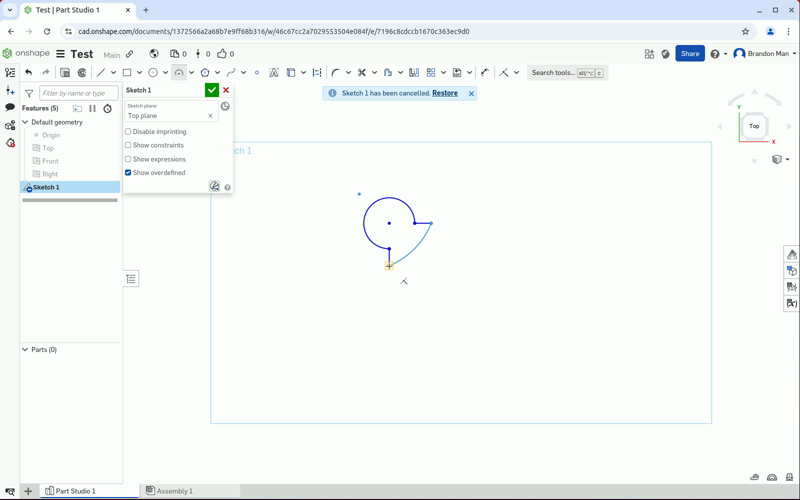
mouse_move(359, 193)
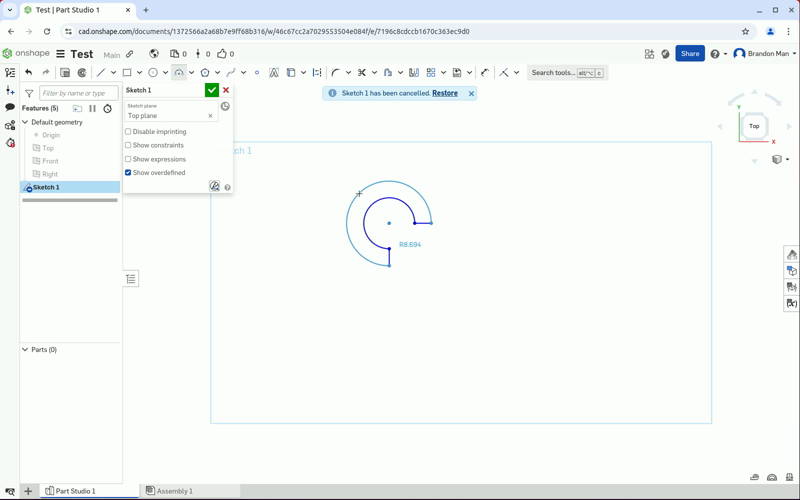
click(359, 193)
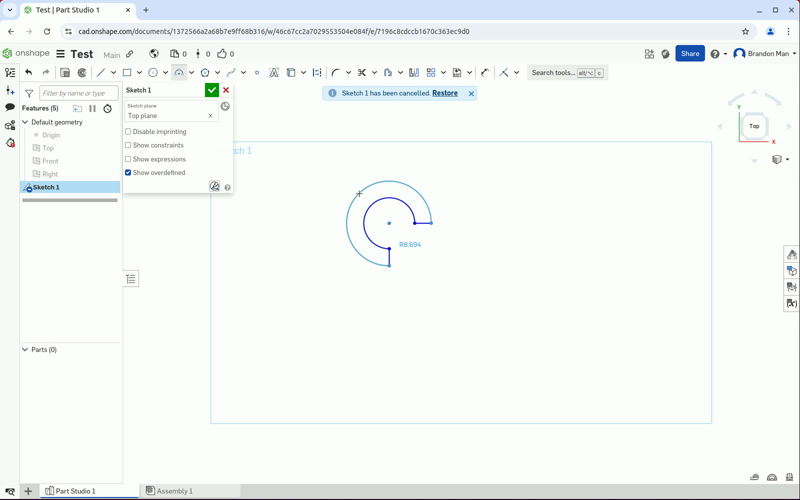
key_up(shift)
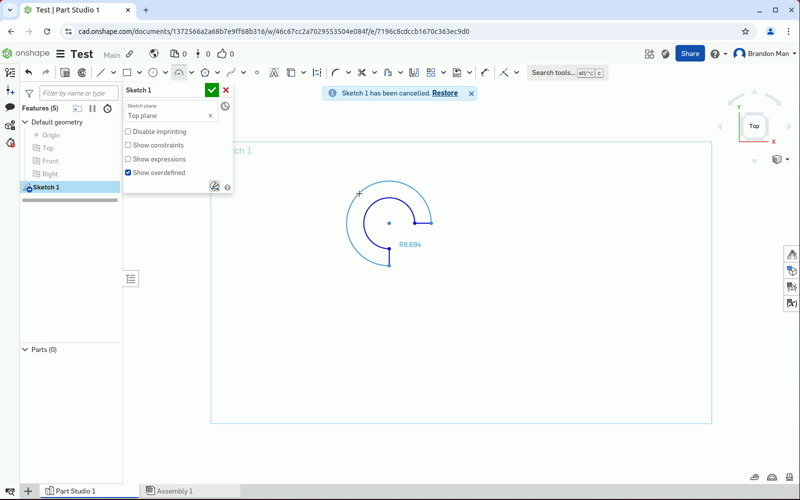
key(esc)
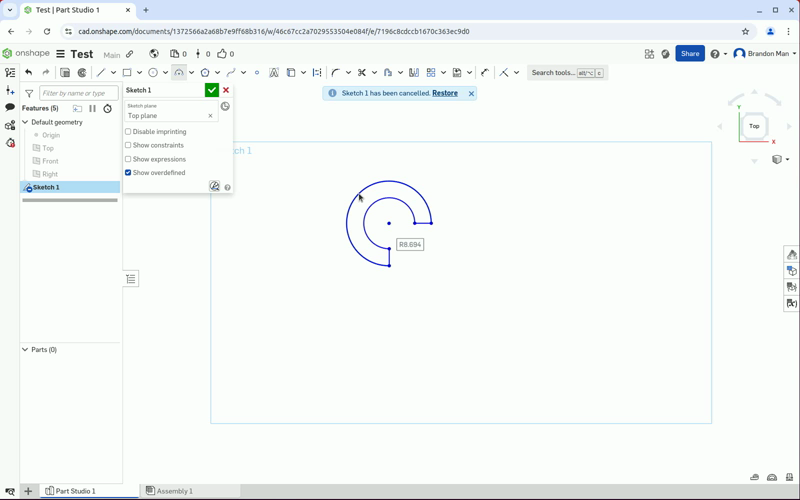
mouse_move(360, 229)
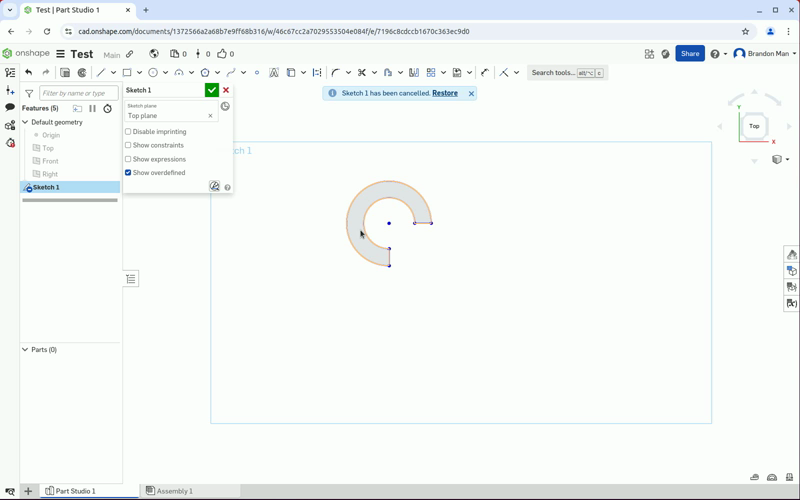
scroll(6)
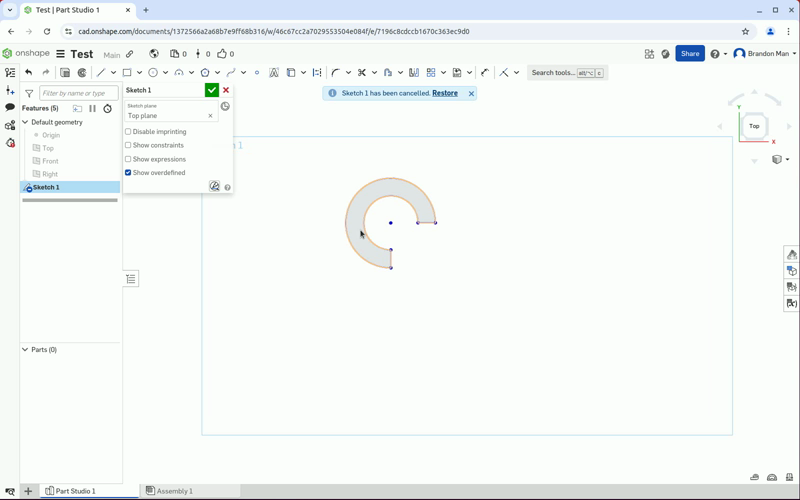
scroll(6)
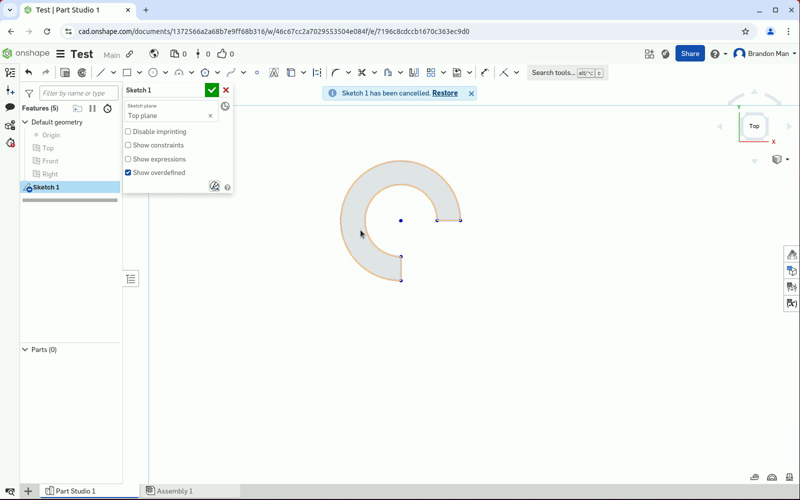
scroll(6)
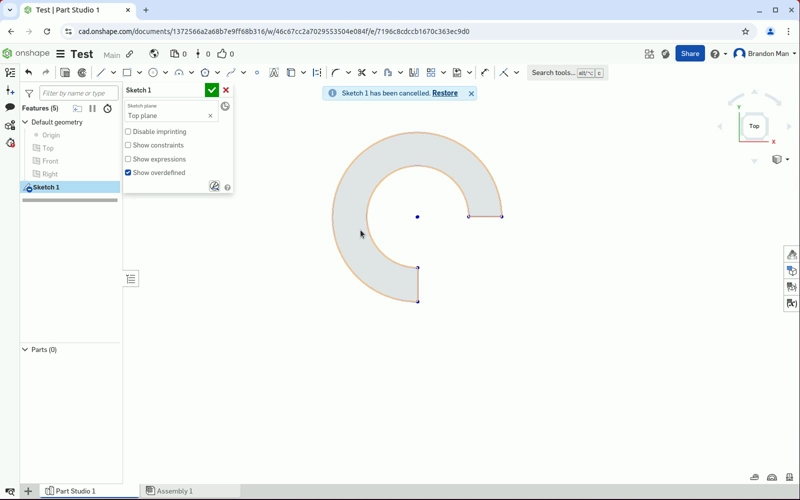
scroll(6)
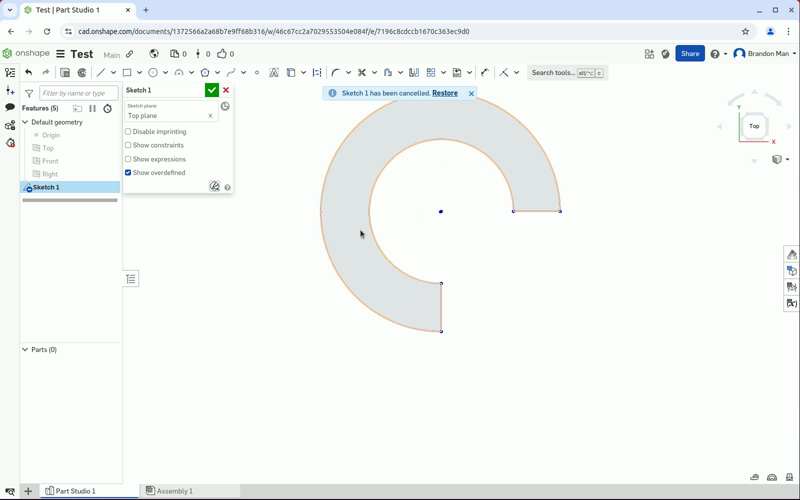
scroll(6)
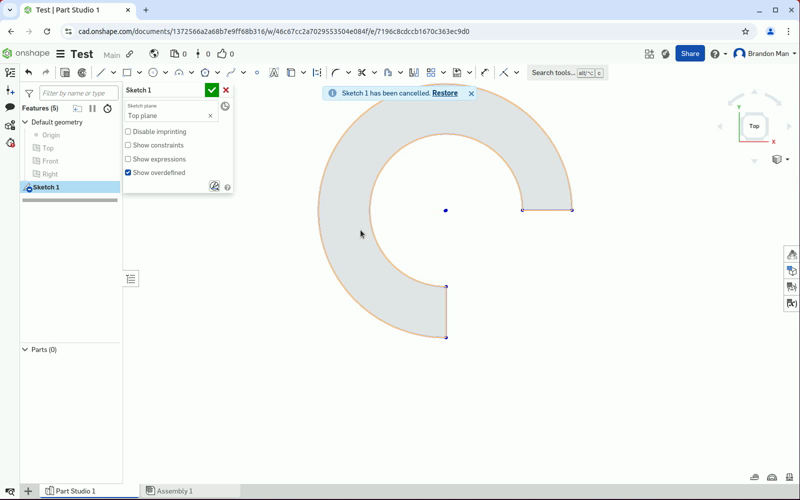
scroll(6)
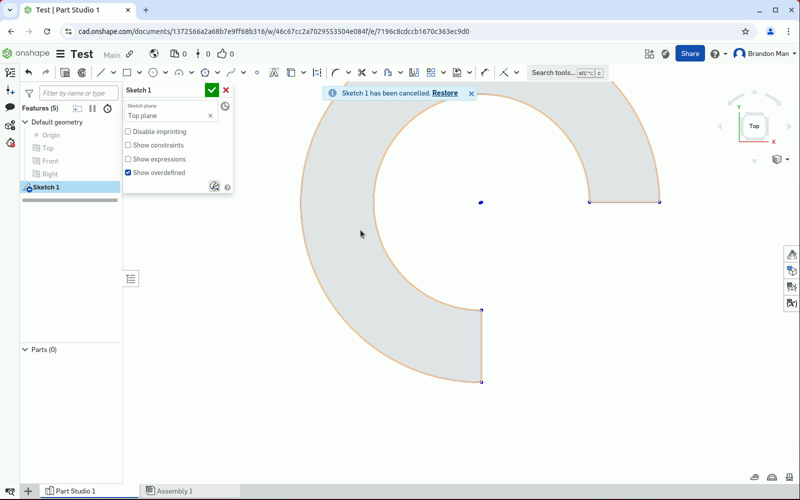
scroll(6)
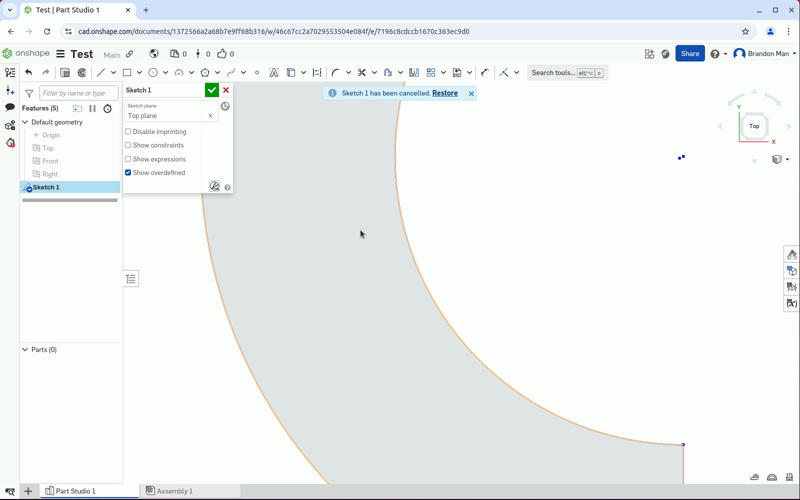
click(360, 229)
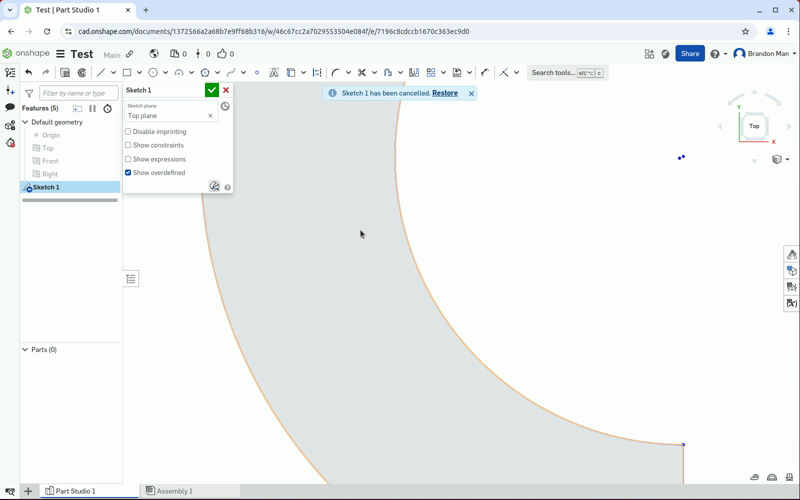
scroll(-6)
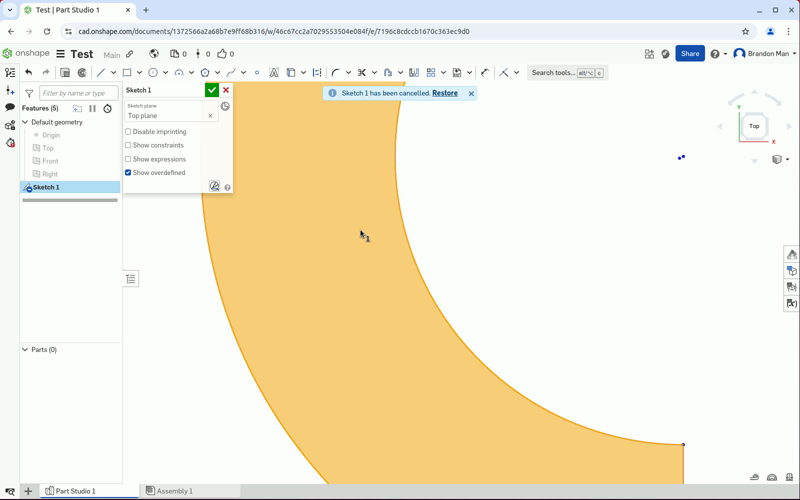
scroll(-6)
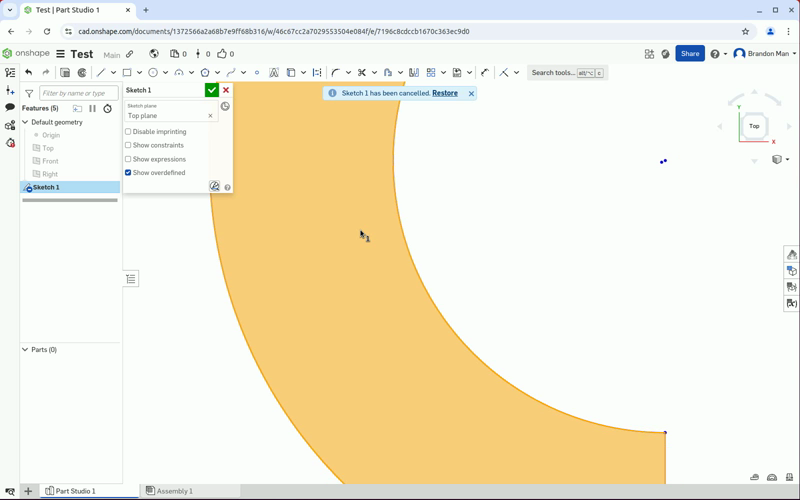
scroll(-6)
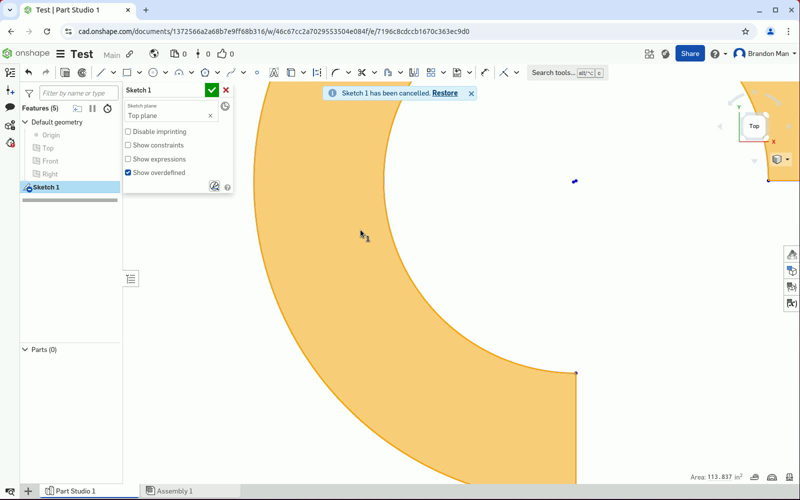
scroll(-6)
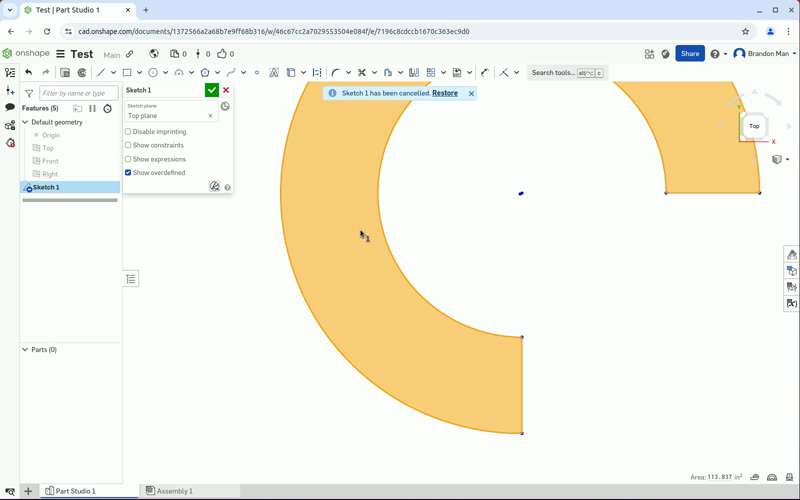
scroll(-6)
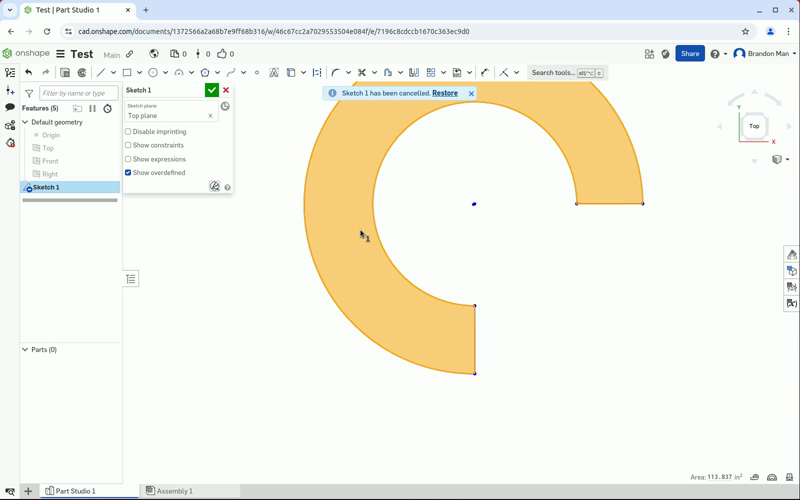
scroll(-6)
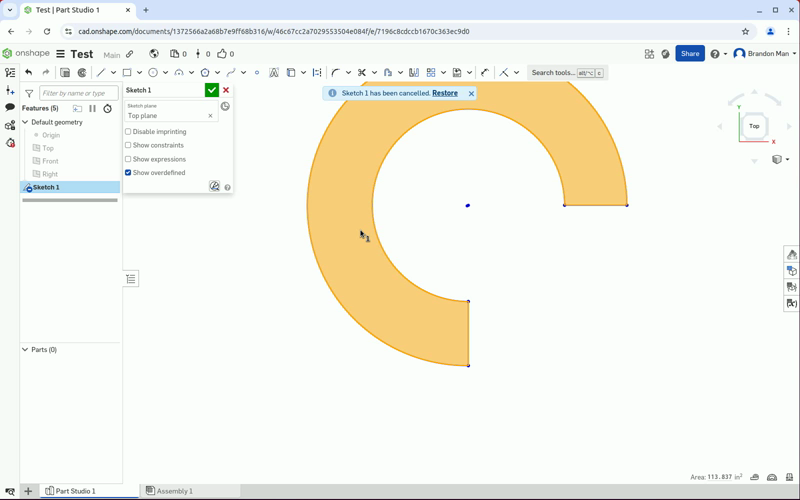
scroll(-6)
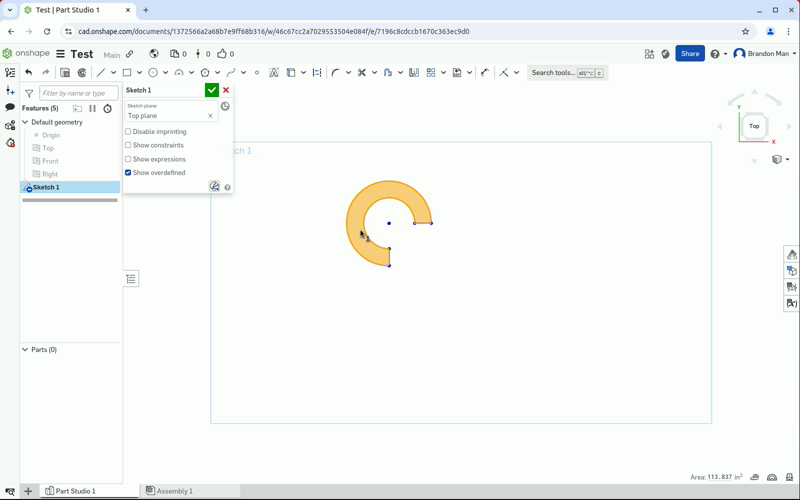
mouse_move(73, 352)
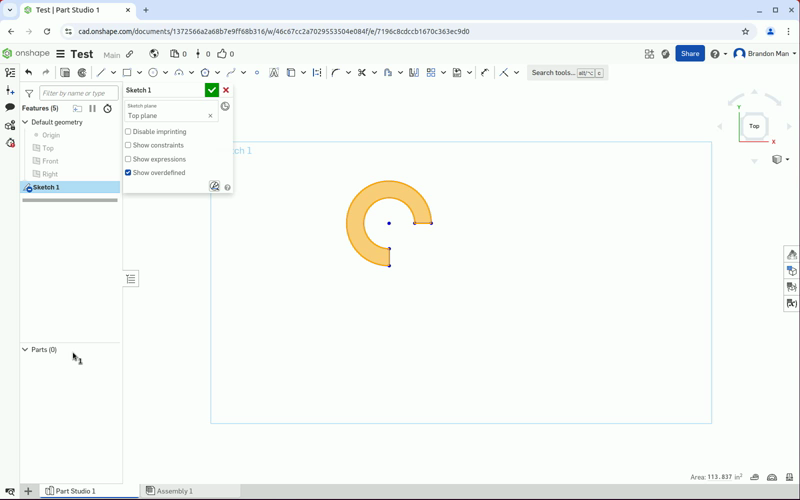
key(shift+y)
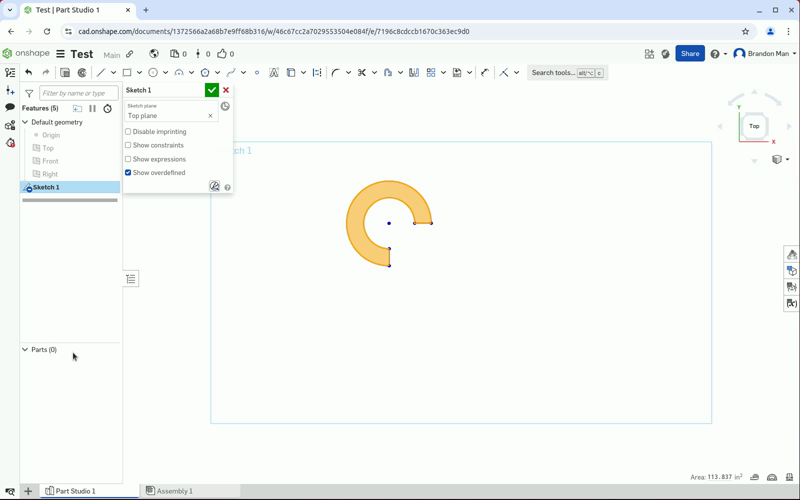
key(shift+e)
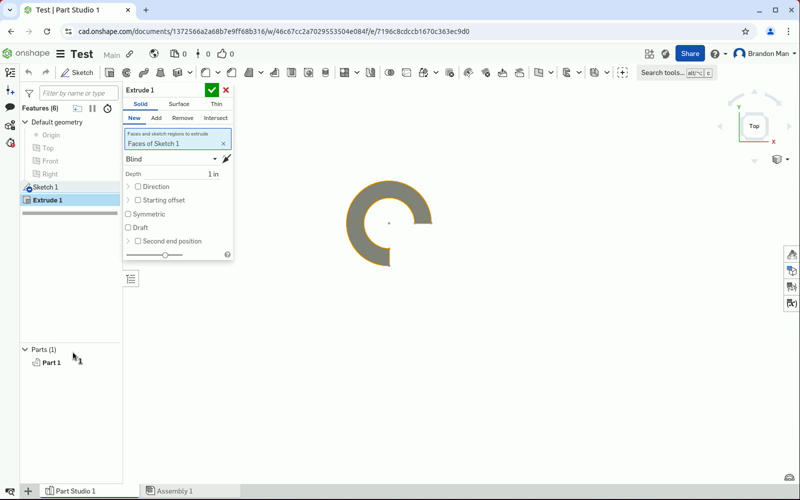
mouse_move(143, 106)
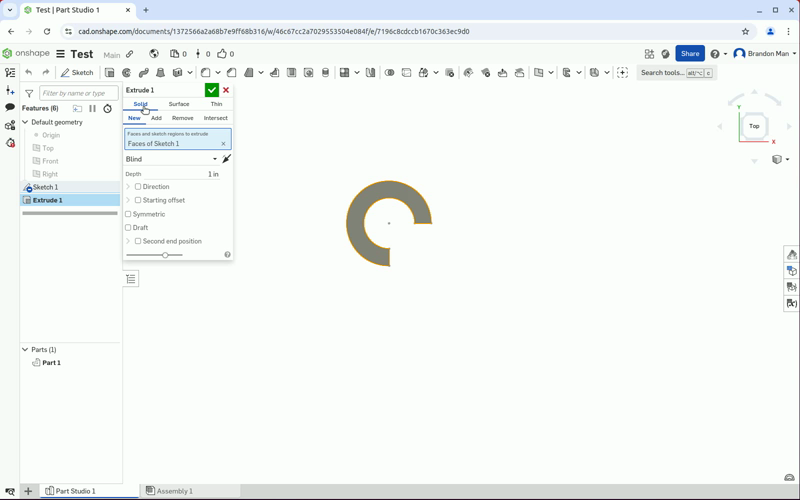
click(143, 106)
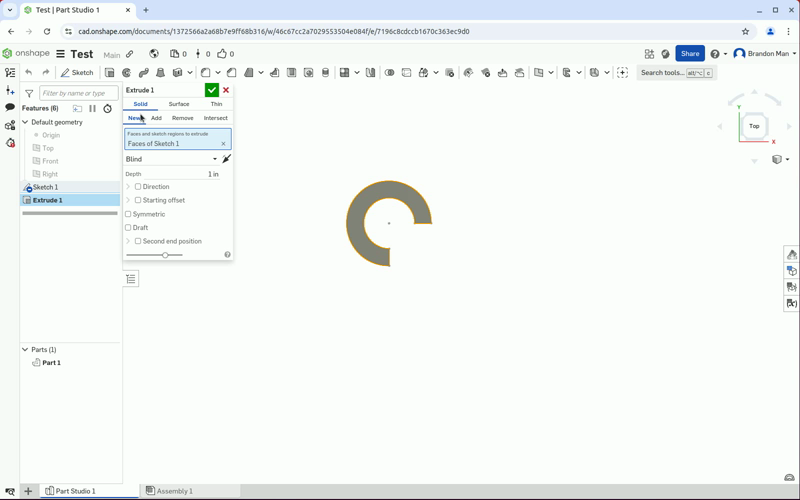
mouse_move(137, 120)
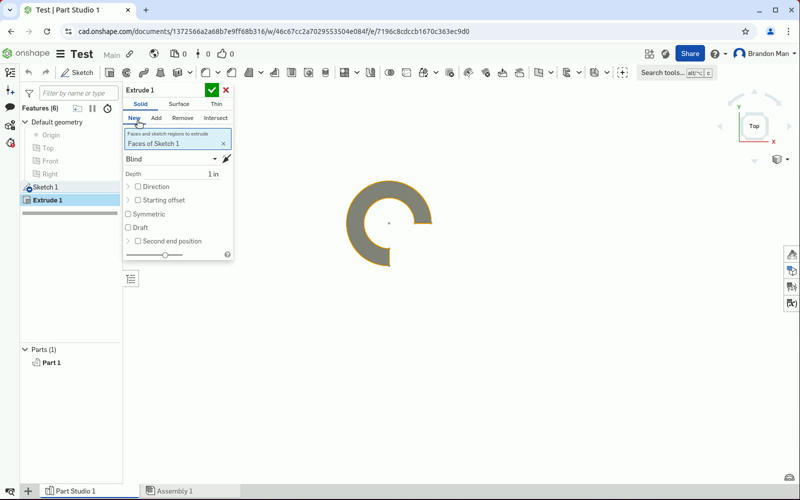
click(137, 120)
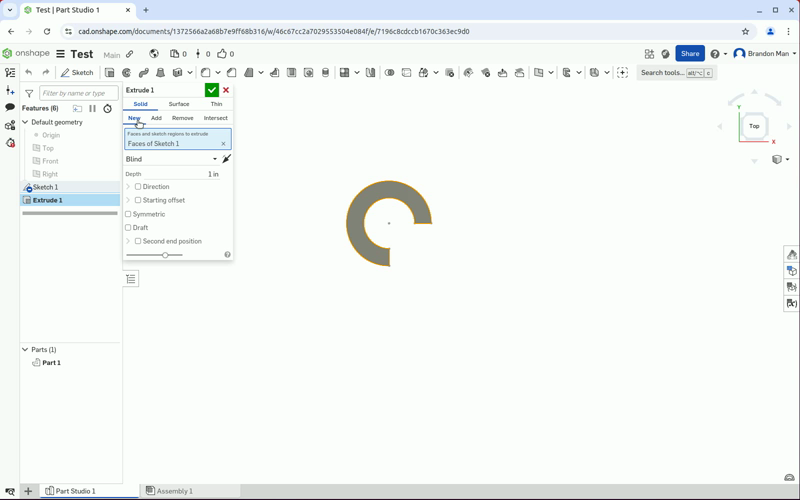
key(tab, 4)
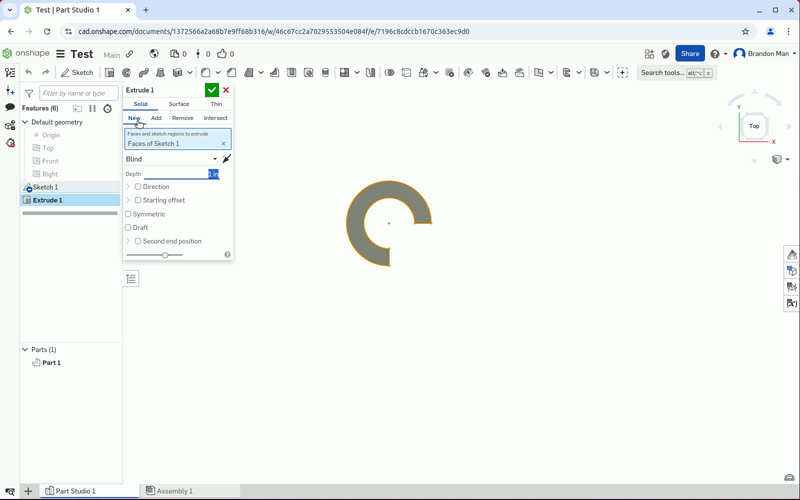
text(6.018)
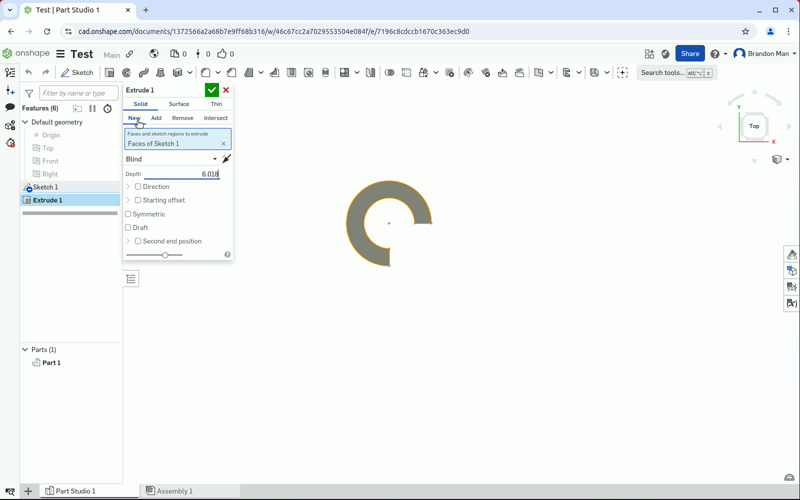
key(enter)
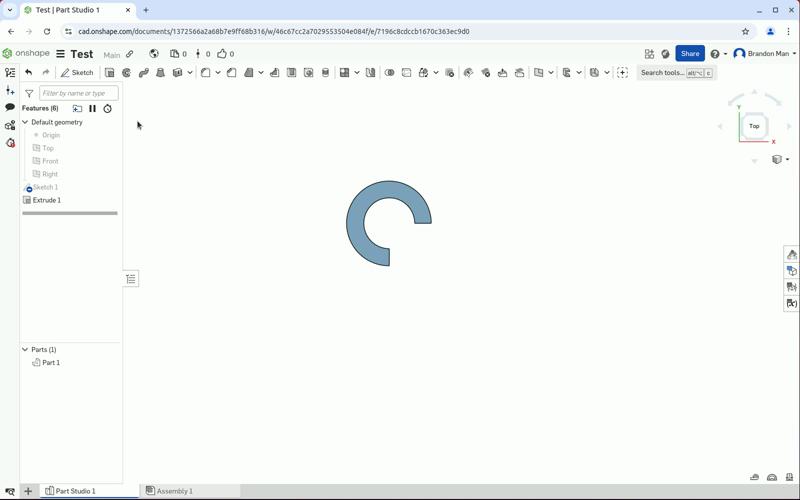
key(shift+h)
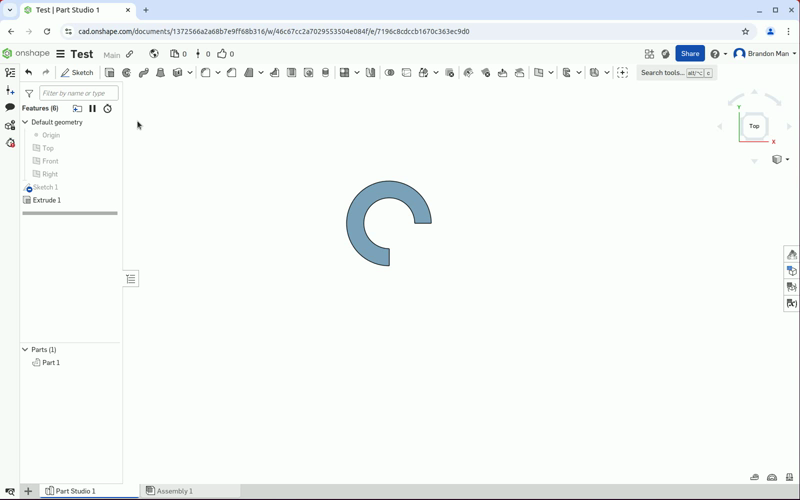
key(shift+h)
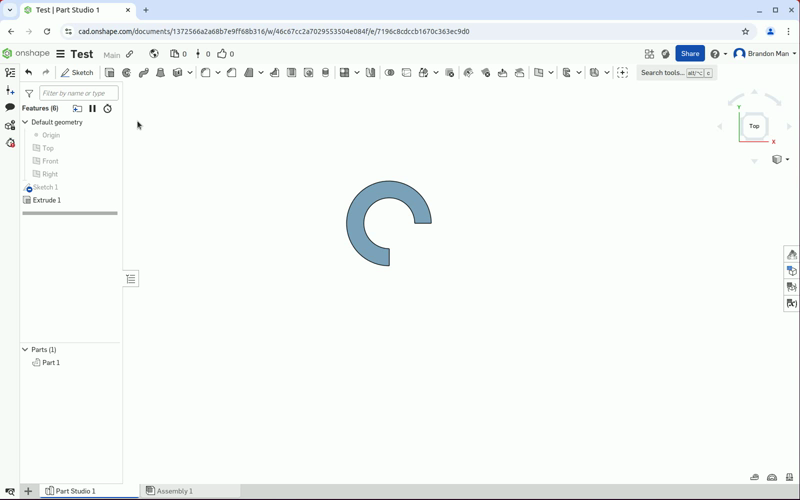
mouse_move(73, 189)
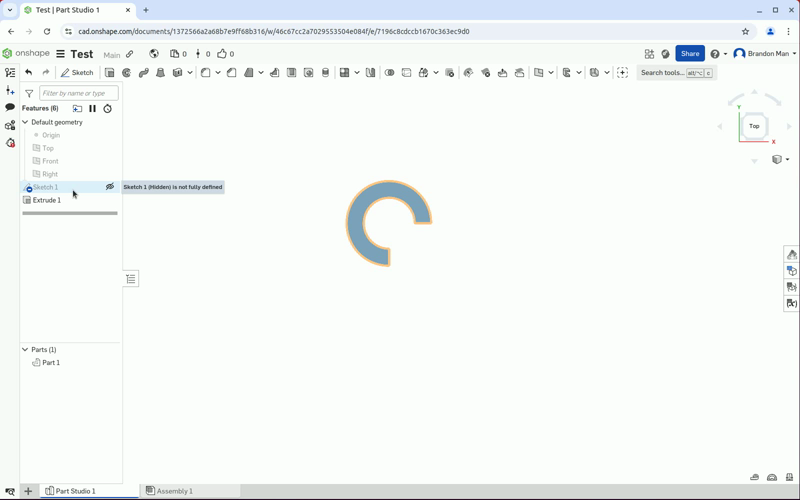
click(73, 189)
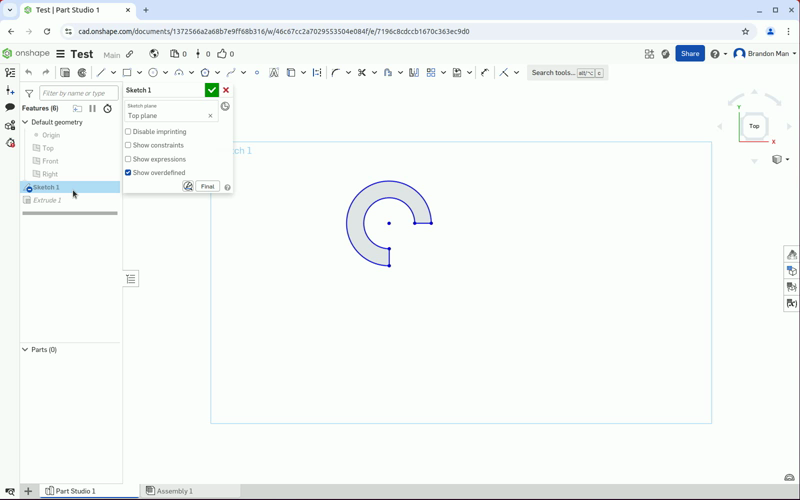
mouse_move(229, 92)
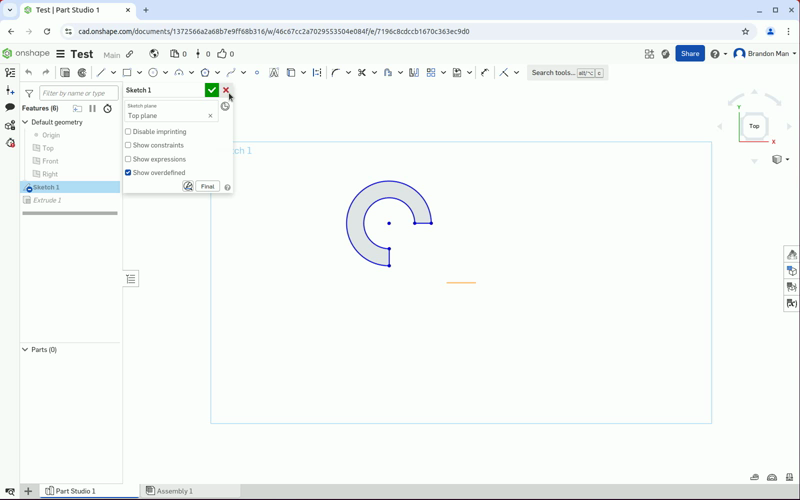
click(229, 92)
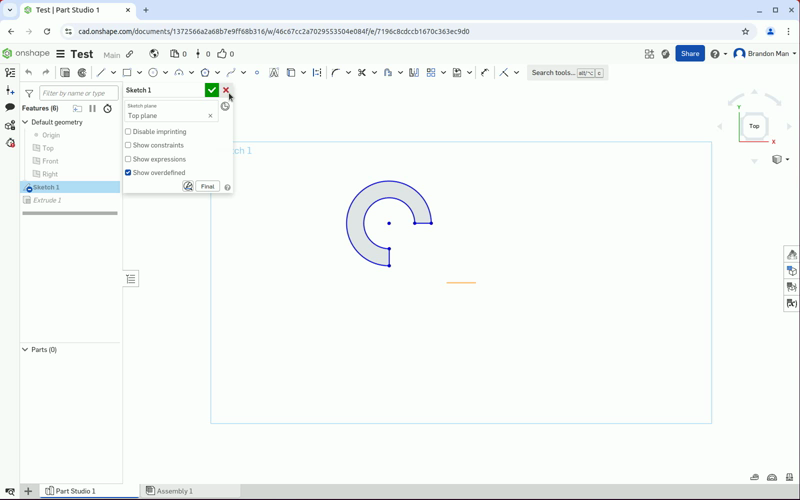
key(shift+s)
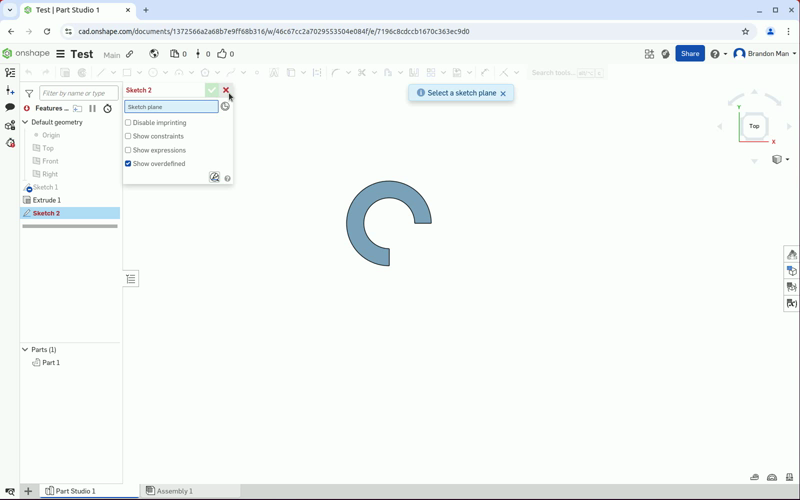
mouse_move(73, 150)
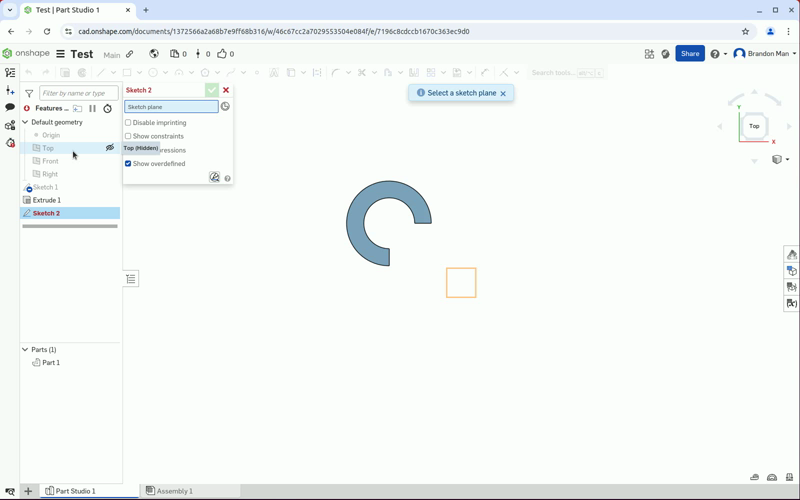
click(73, 150)
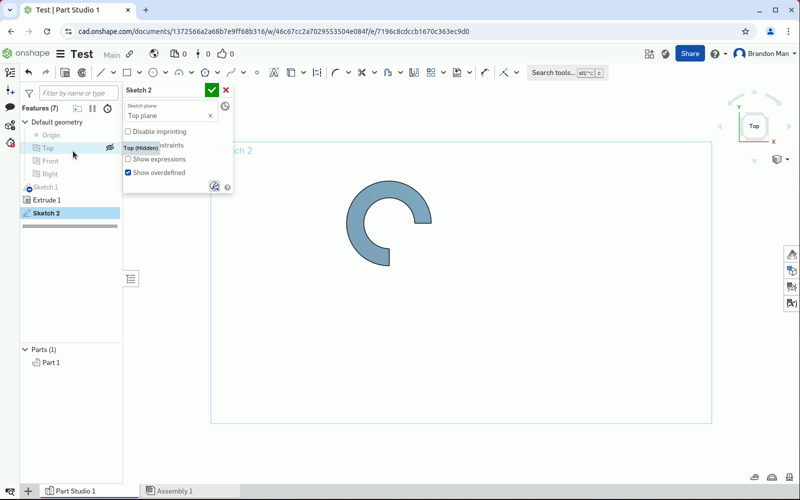
mouse_move(73, 352)
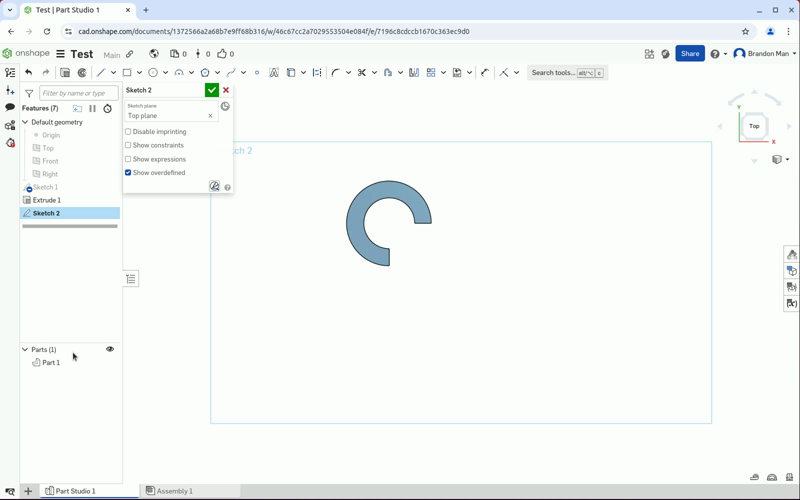
key(y)
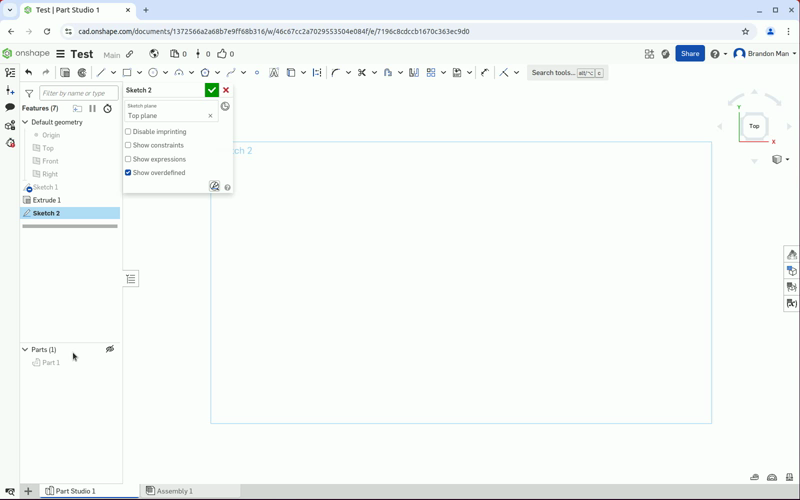
key(l)
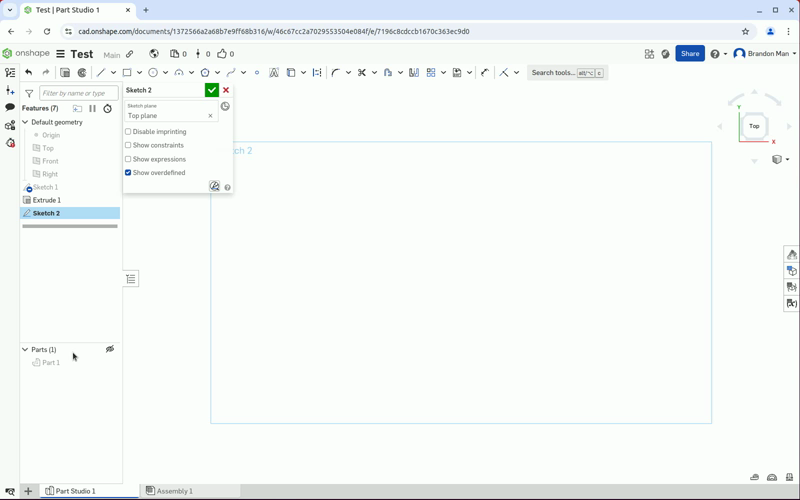
key_down(shift)
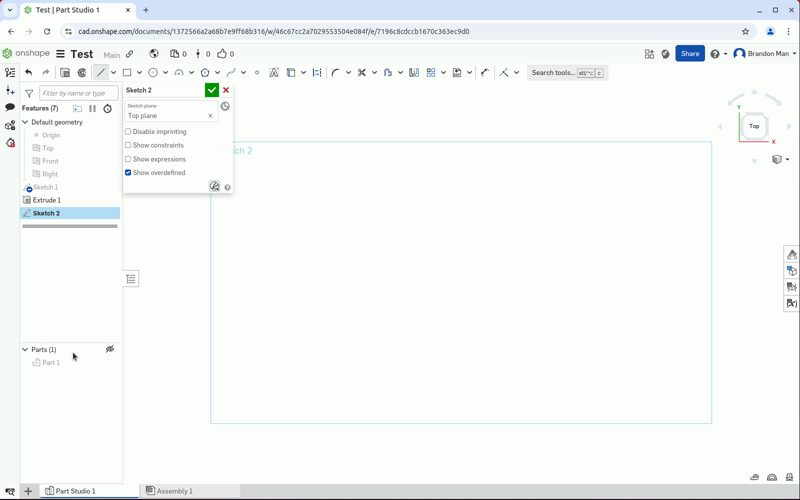
mouse_move(389, 342)
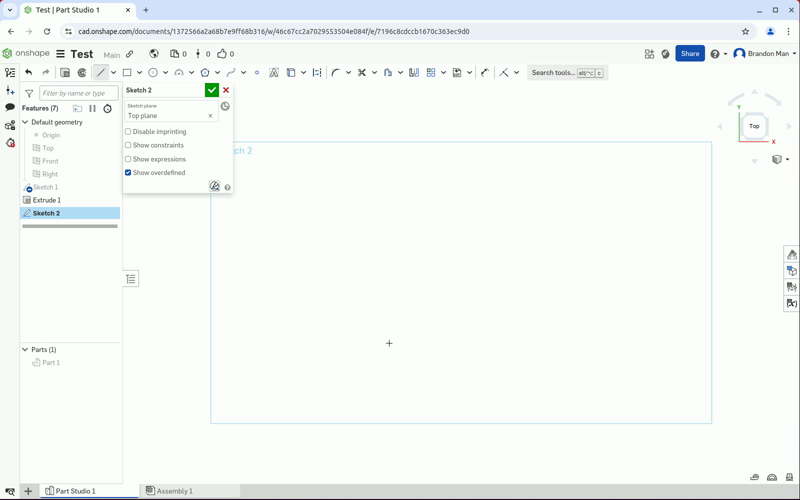
click(389, 342)
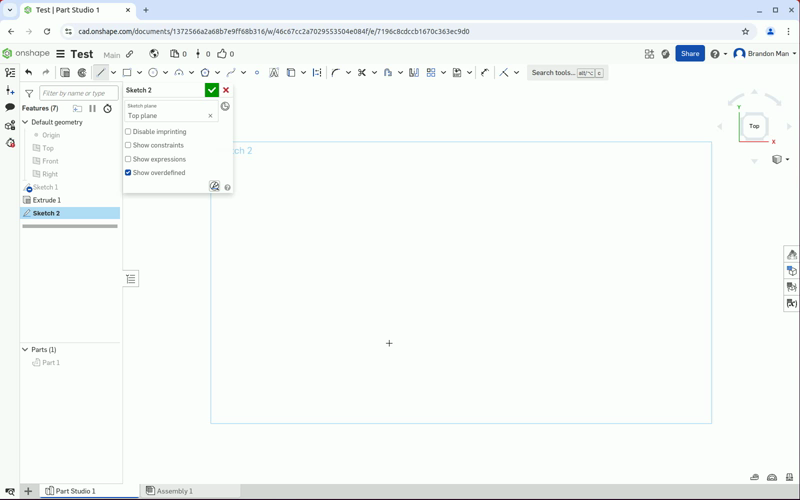
key_up(shift)
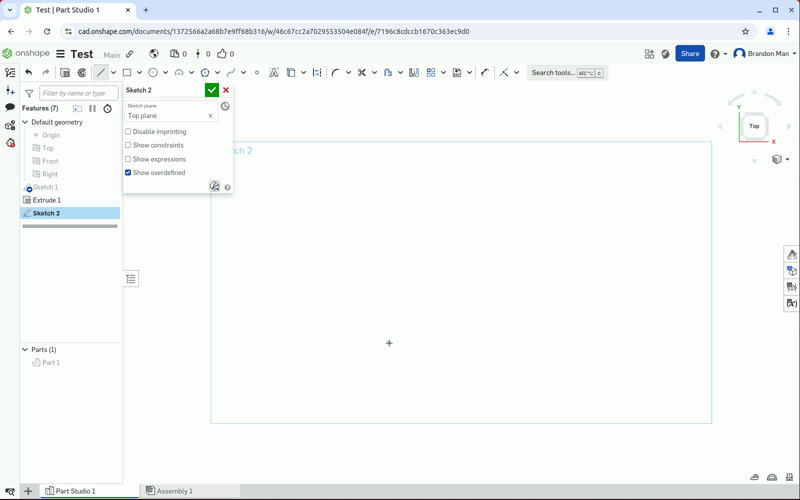
key_down(shift)
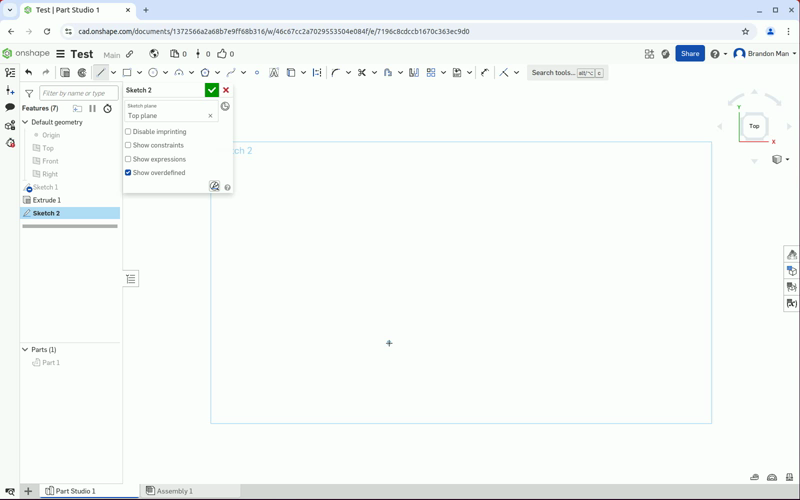
mouse_move(530, 342)
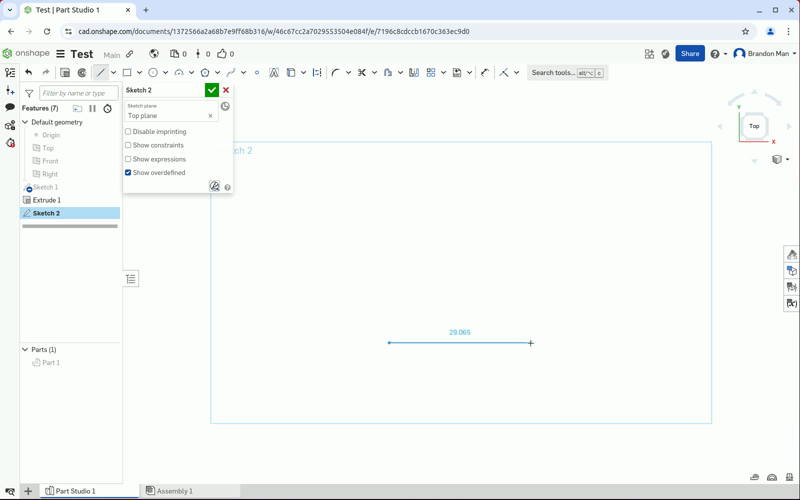
click(530, 342)
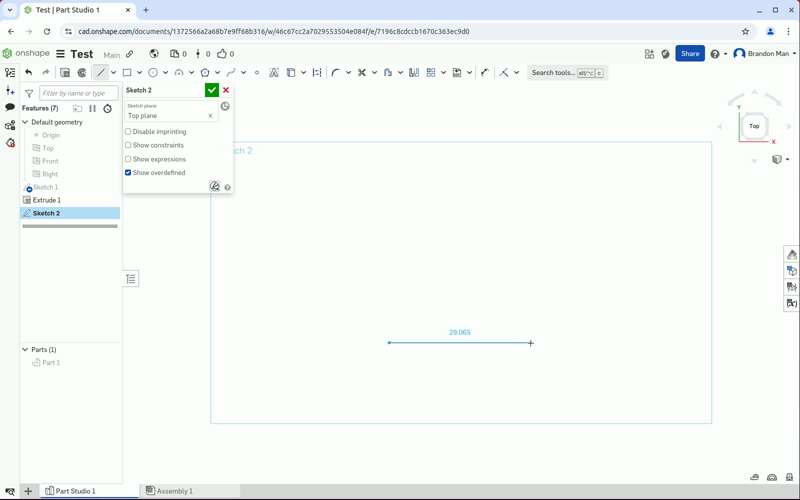
key_up(shift)
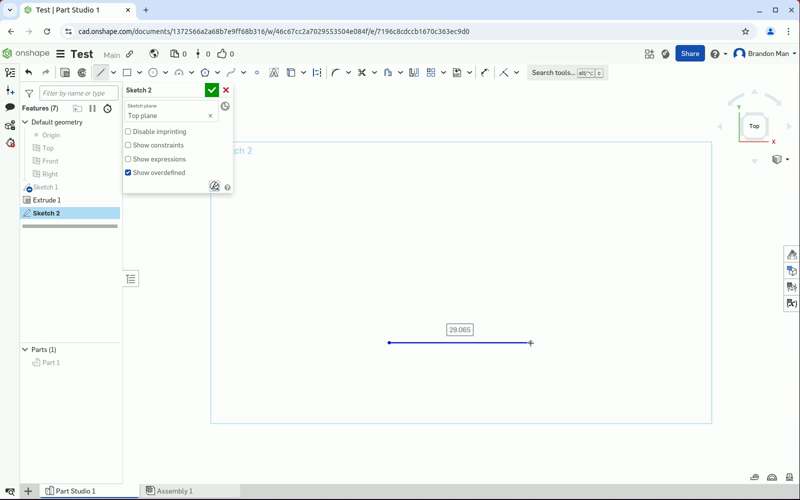
key_down(shift)
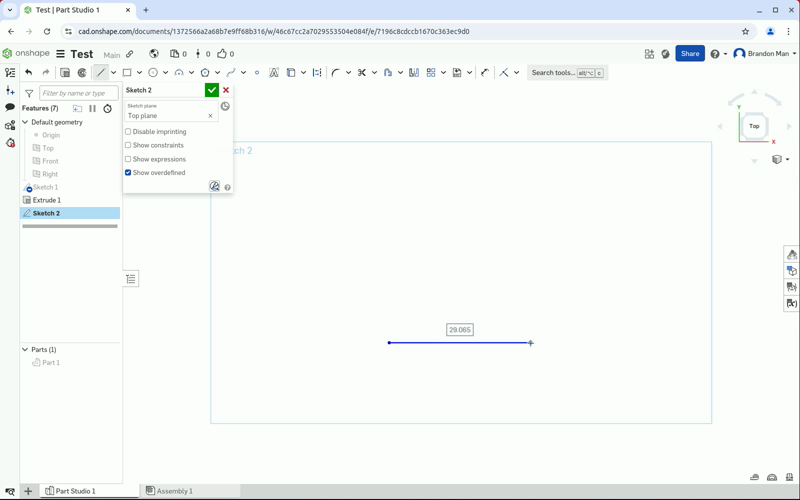
mouse_move(530, 225)
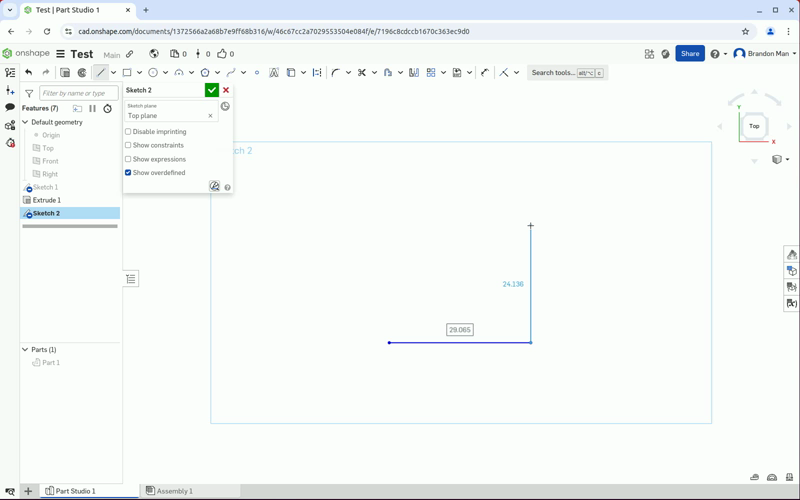
click(530, 225)
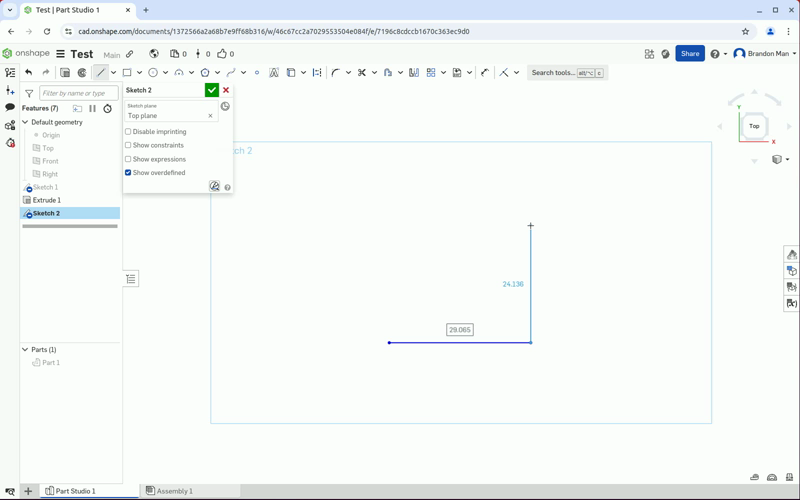
key_up(shift)
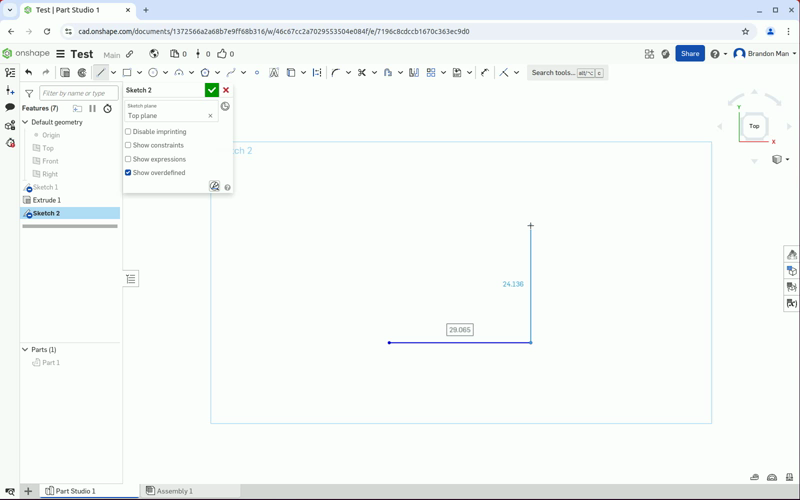
key_down(shift)
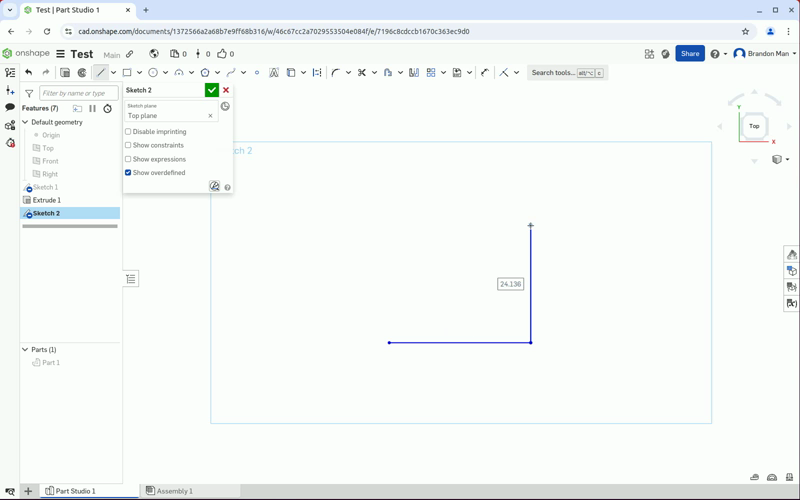
mouse_move(430, 225)
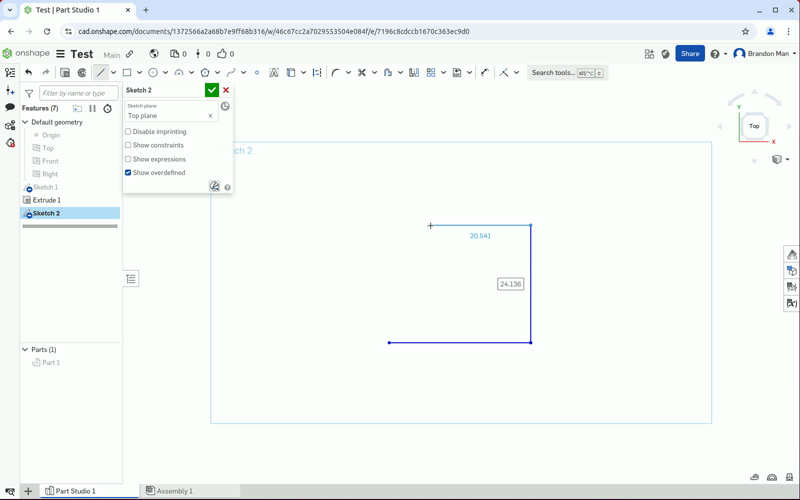
click(430, 225)
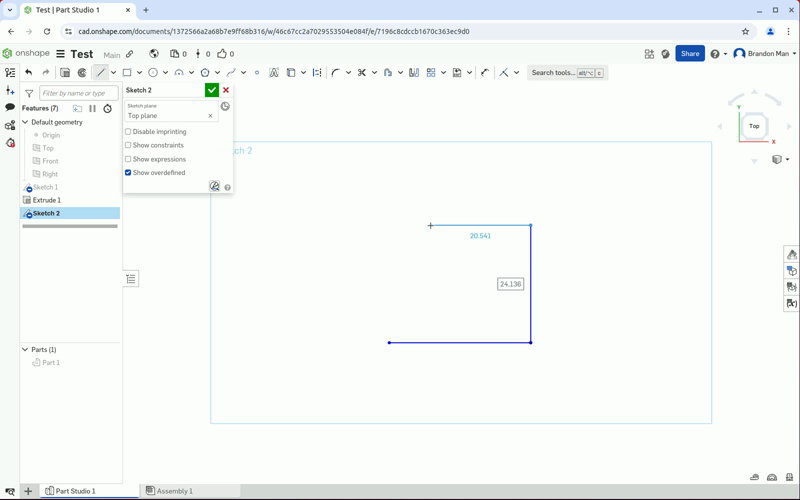
key_up(shift)
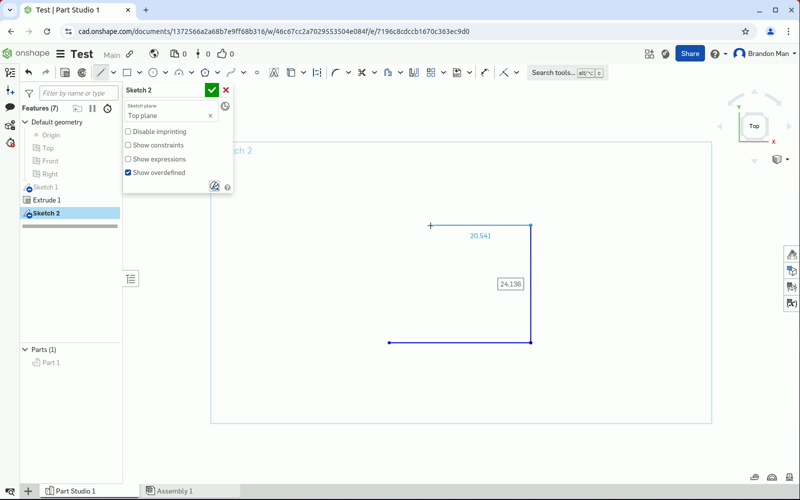
key(esc)
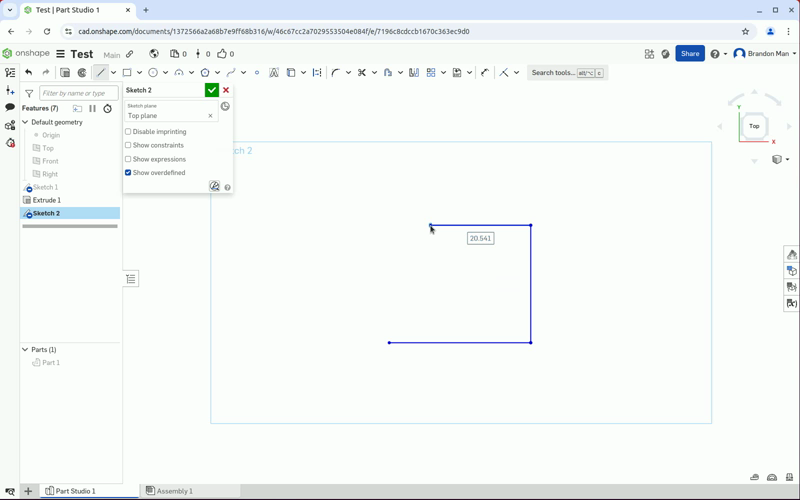
key(a)
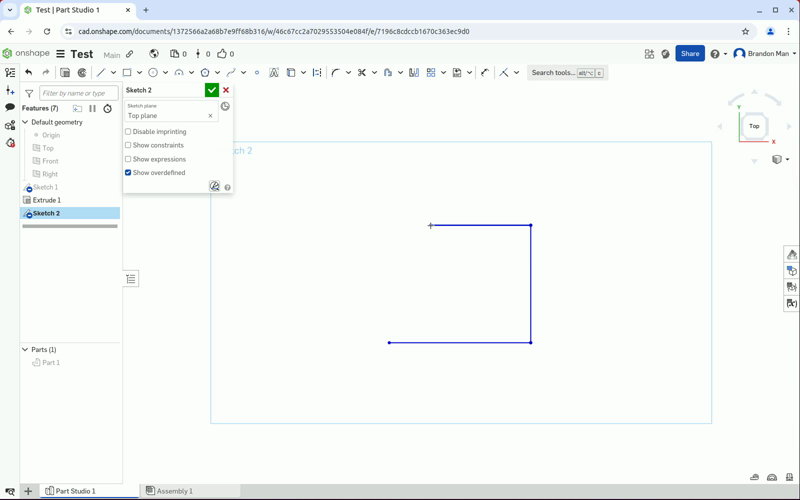
mouse_move(430, 225)
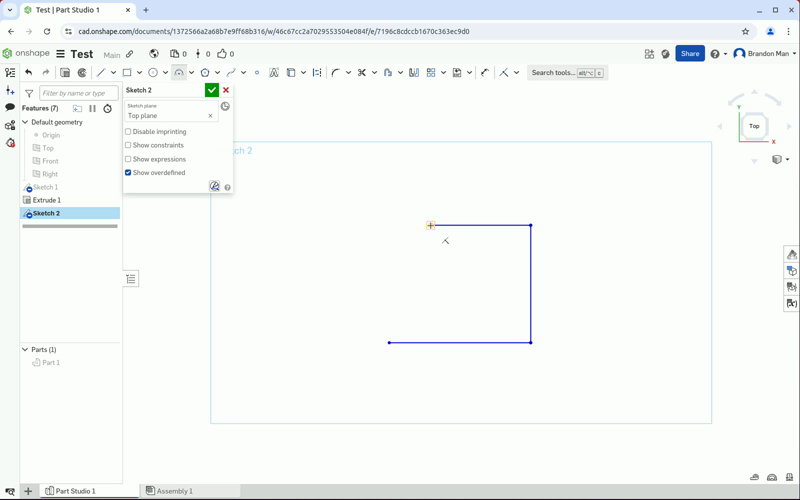
click(430, 225)
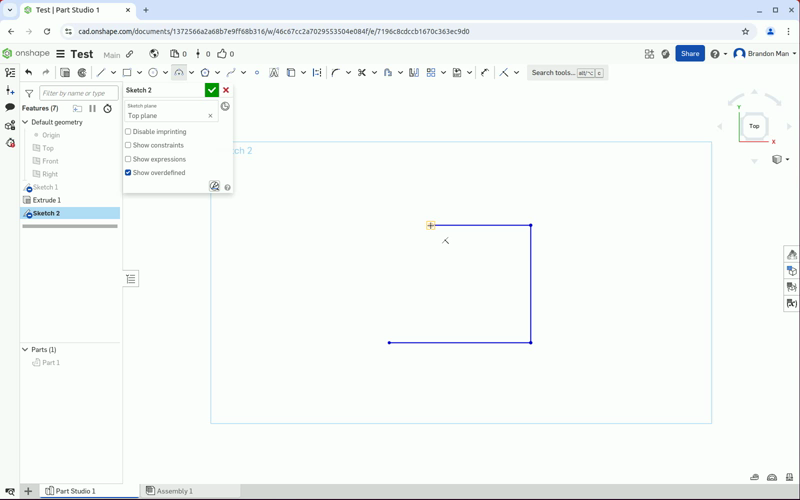
key_down(shift)
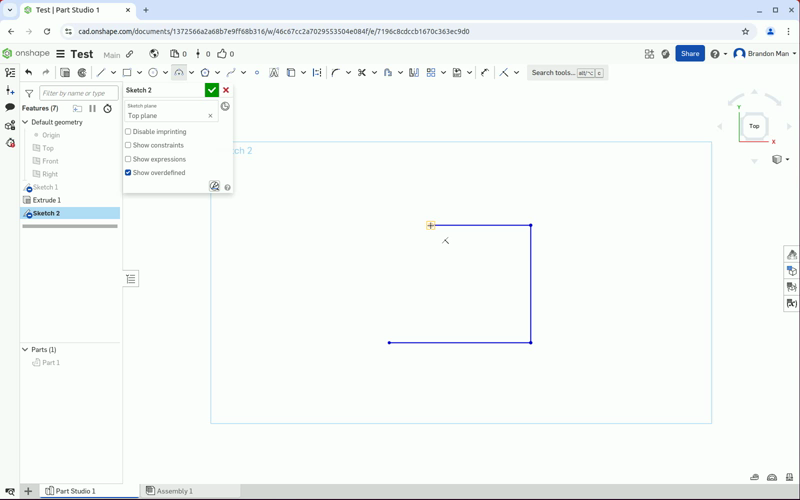
mouse_move(389, 266)
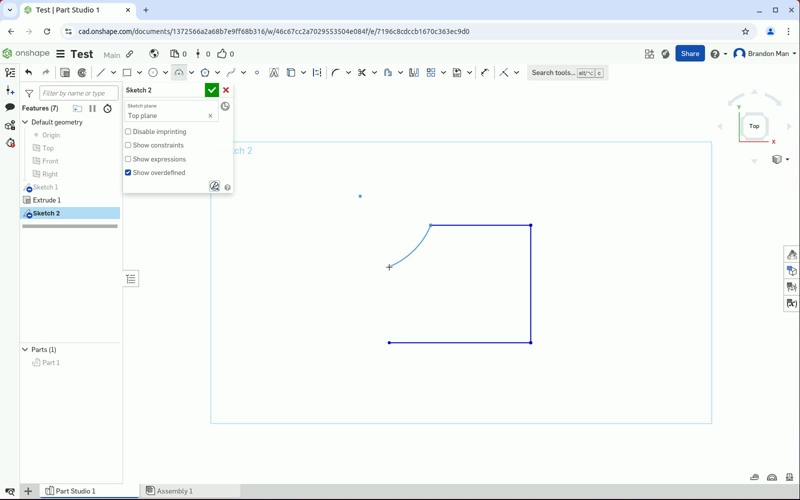
click(389, 266)
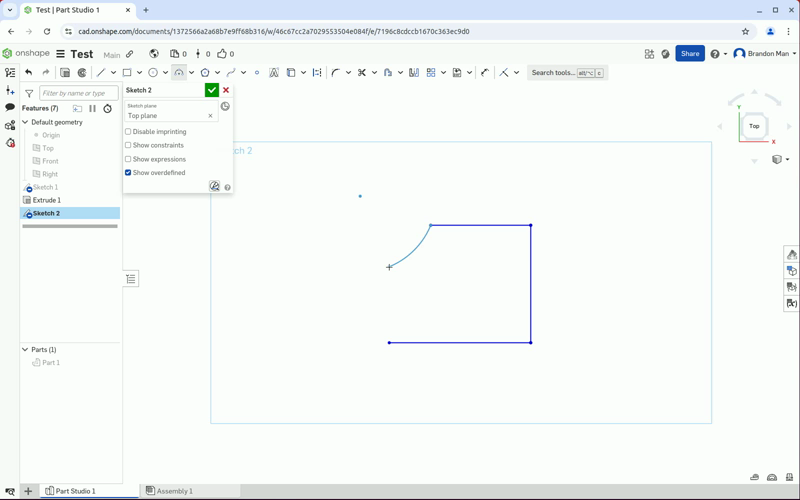
mouse_move(418, 254)
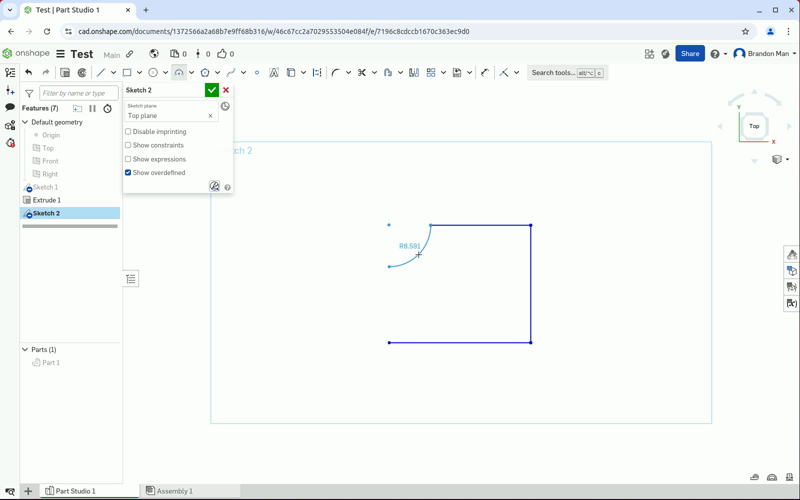
click(418, 254)
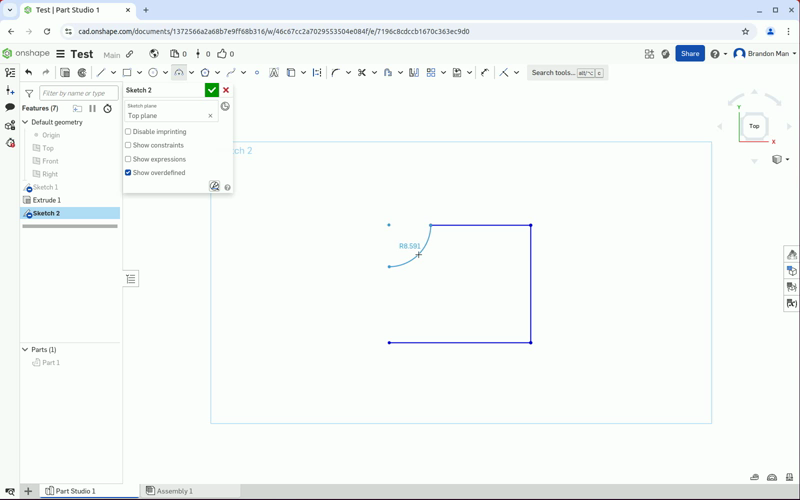
key_up(shift)
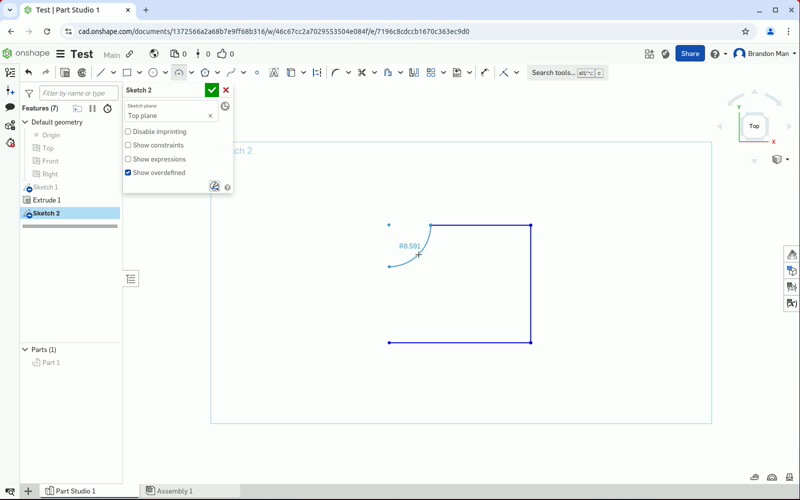
key(esc)
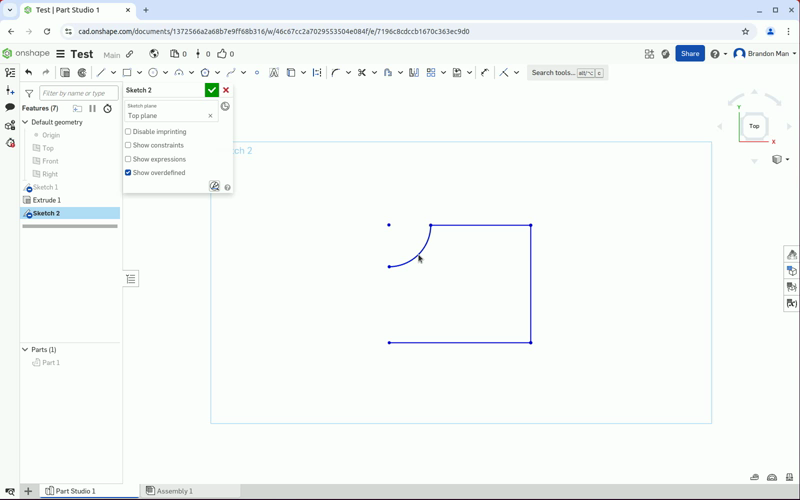
key(l)
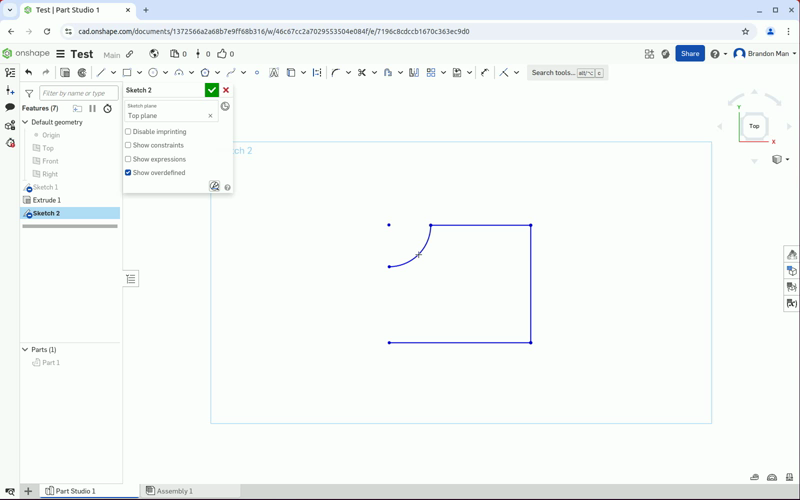
mouse_move(389, 266)
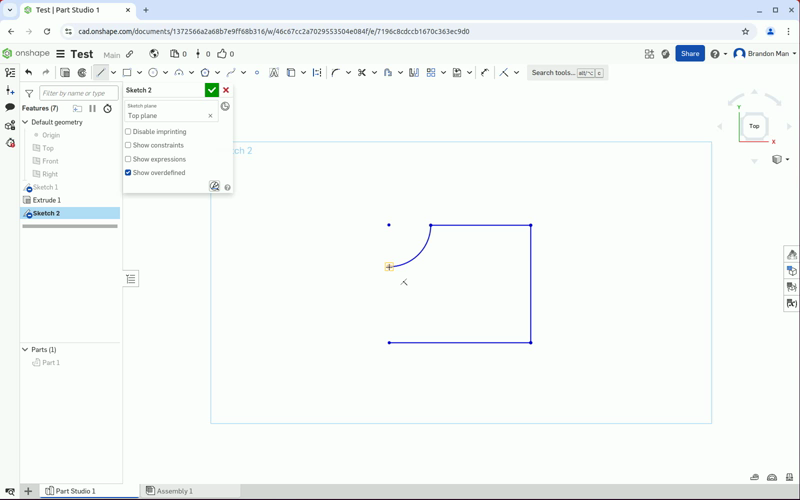
click(389, 266)
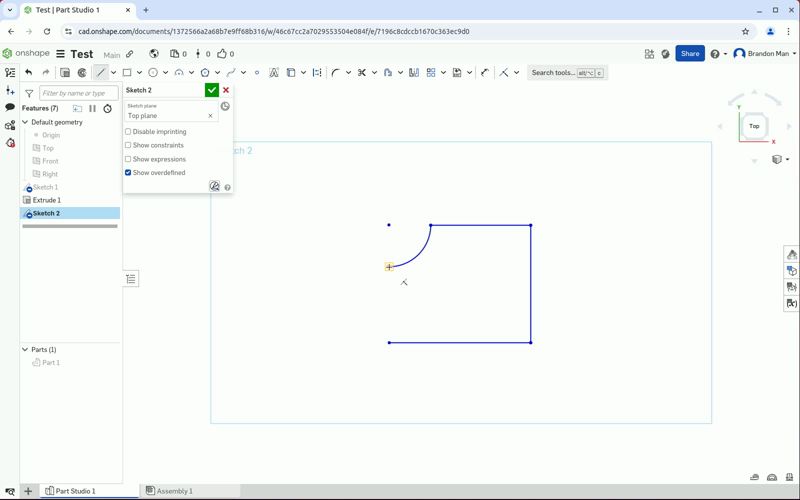
key_down(shift)
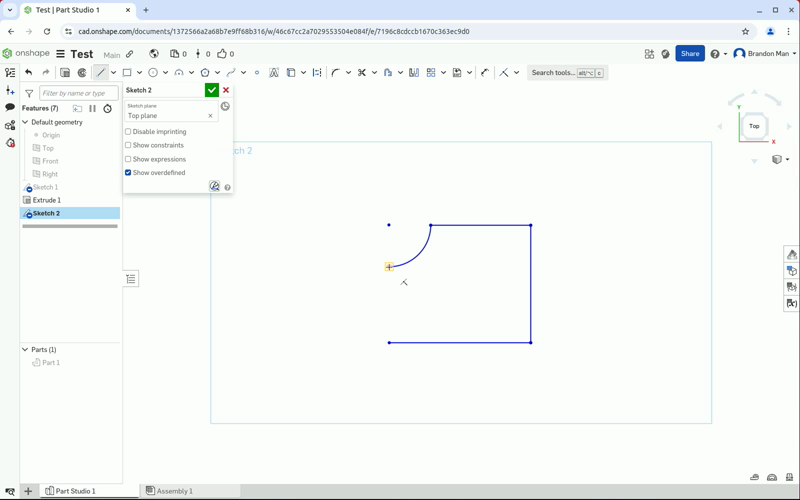
mouse_move(389, 342)
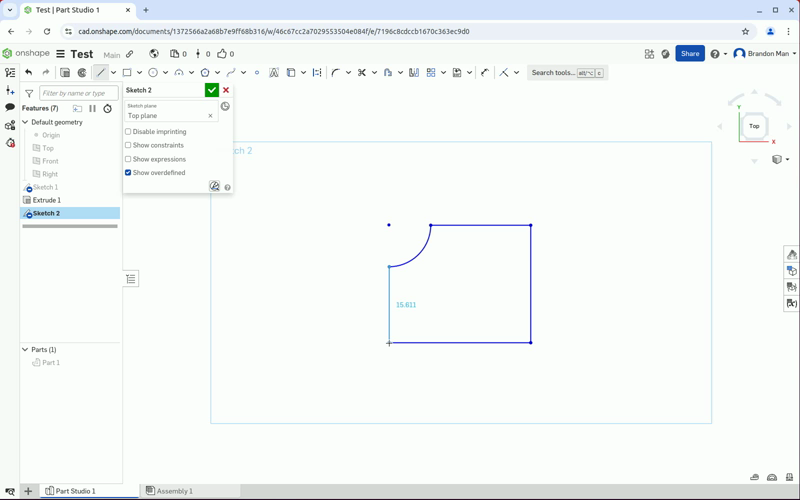
key_up(shift)
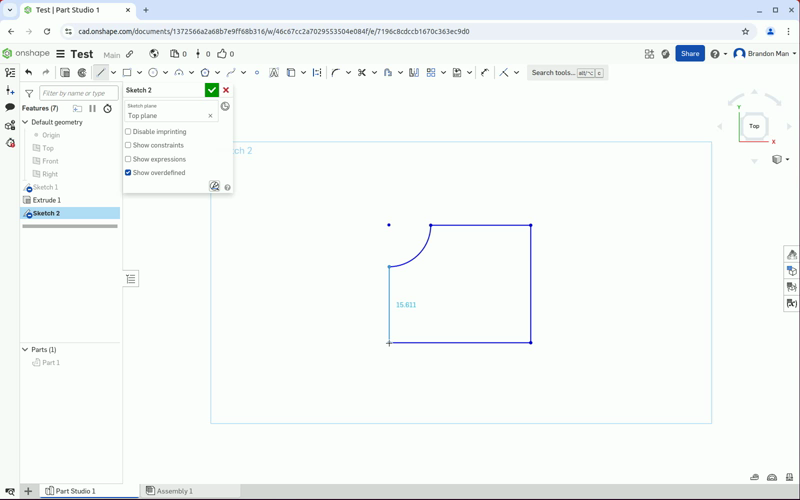
click(389, 342)
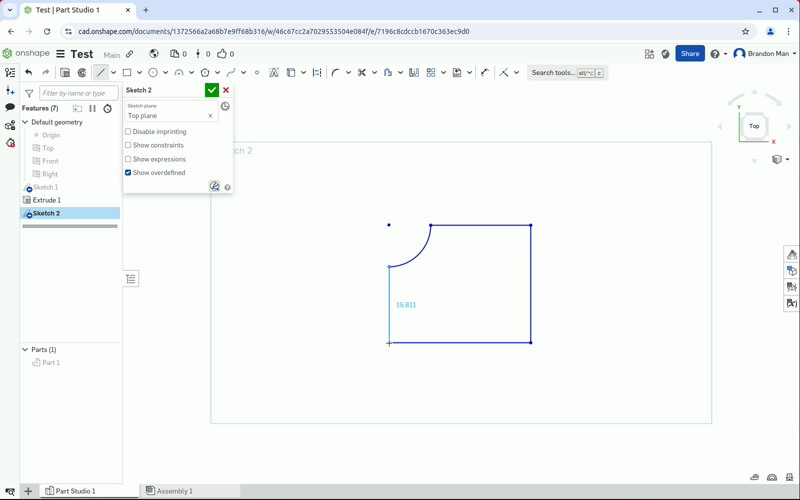
key(esc)
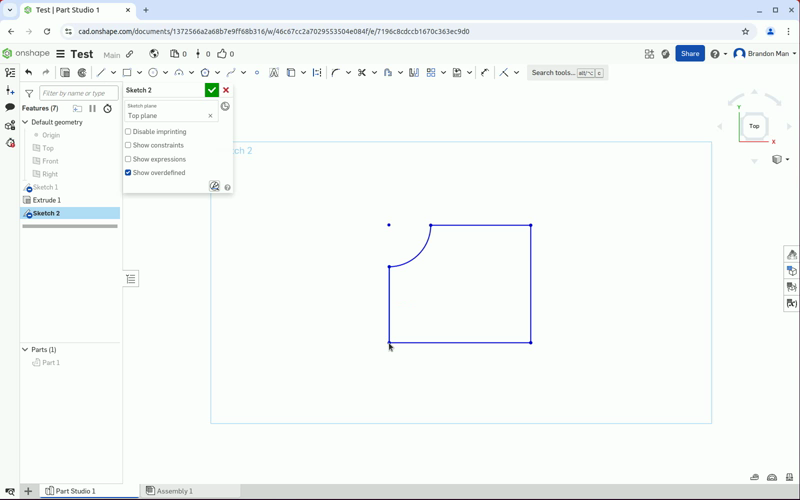
mouse_move(491, 309)
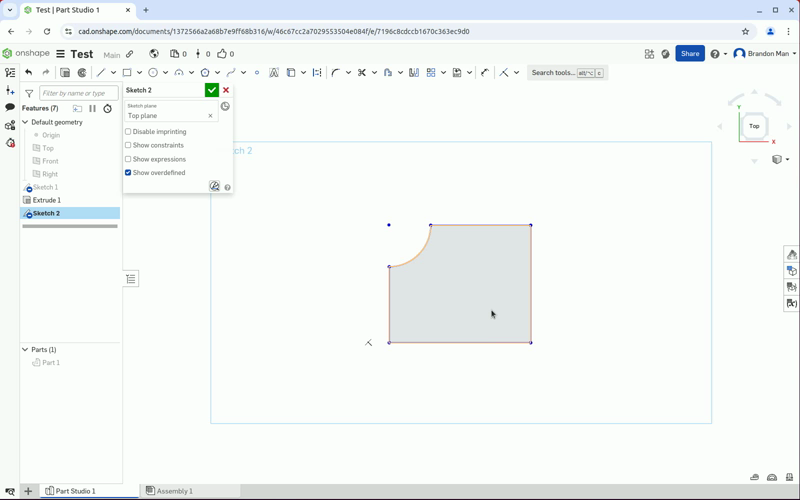
click(491, 309)
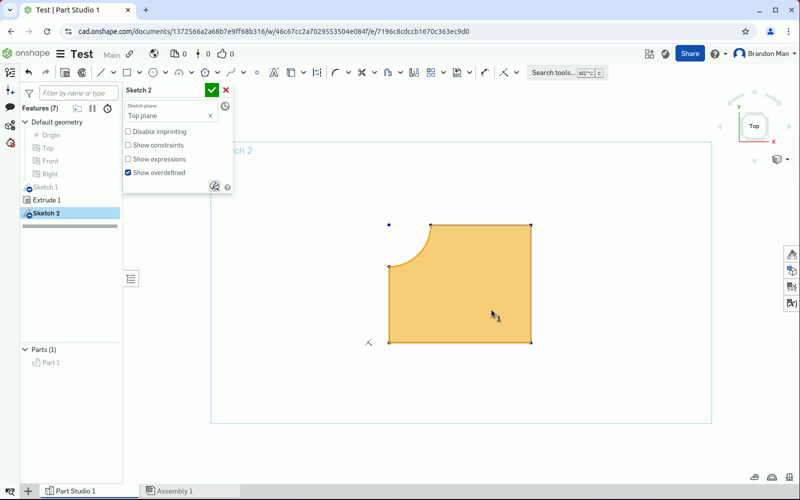
mouse_move(73, 352)
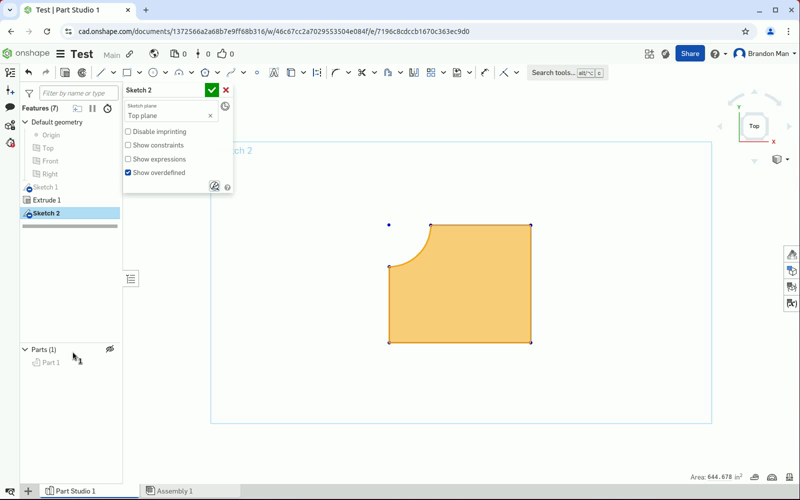
key(shift+y)
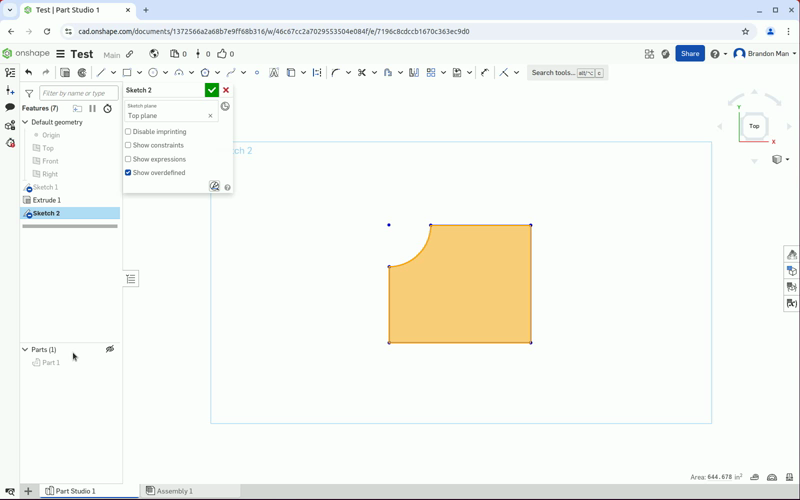
key(shift+e)
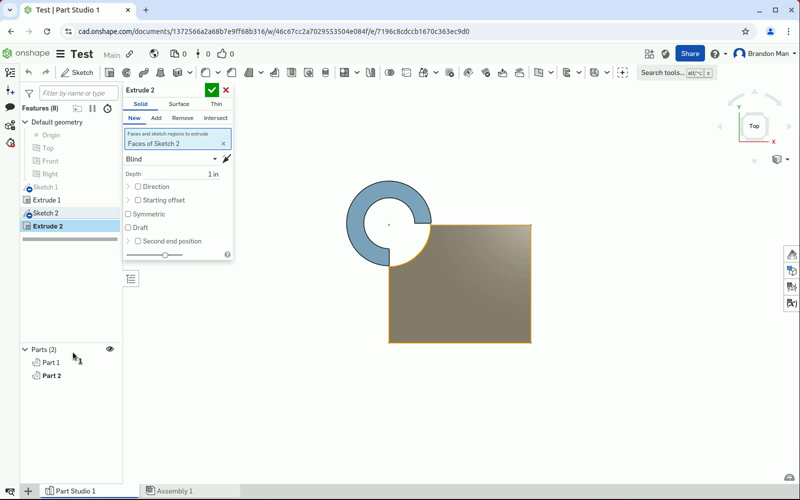
mouse_move(143, 106)
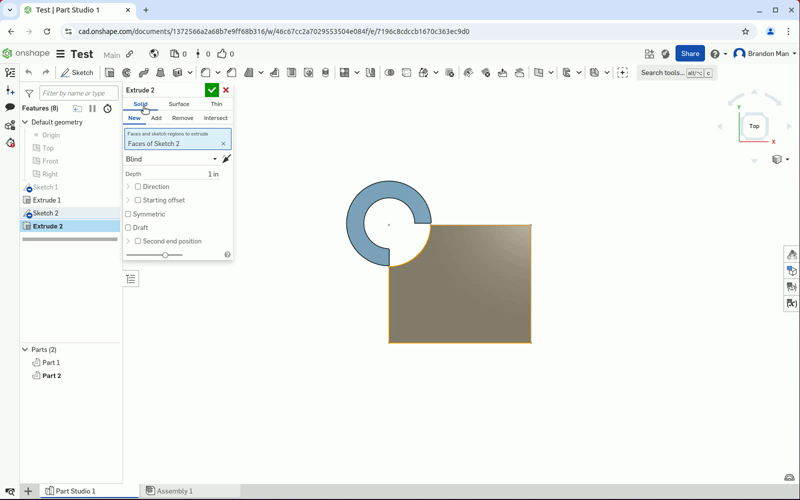
click(143, 106)
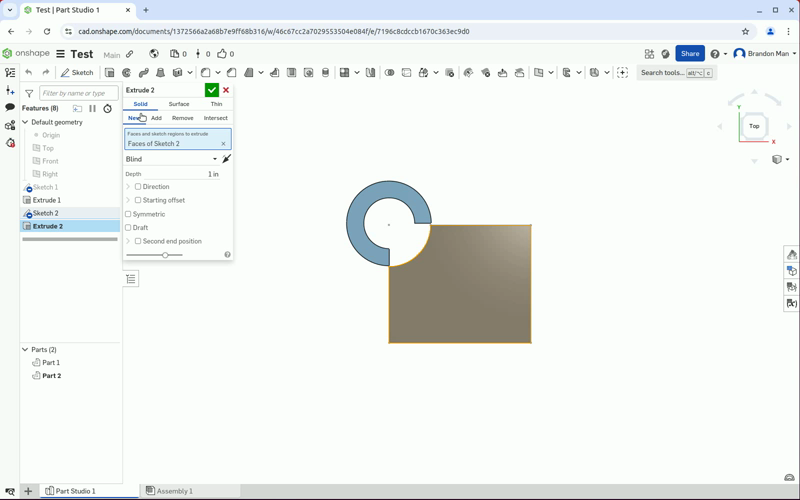
mouse_move(137, 120)
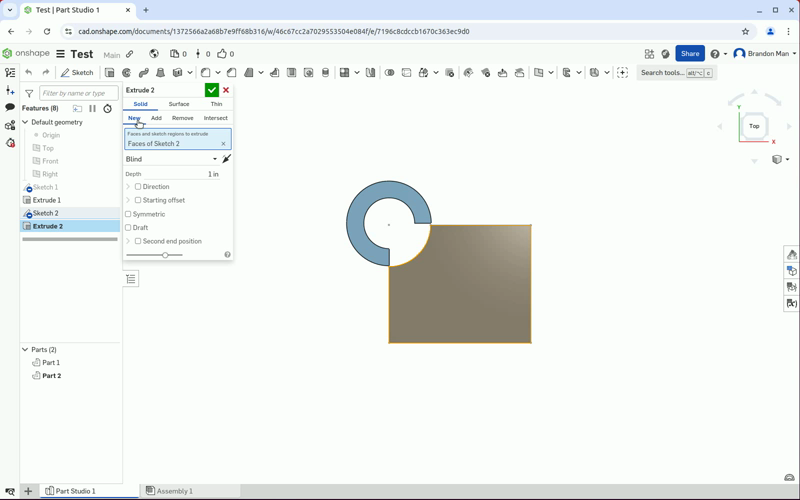
click(137, 120)
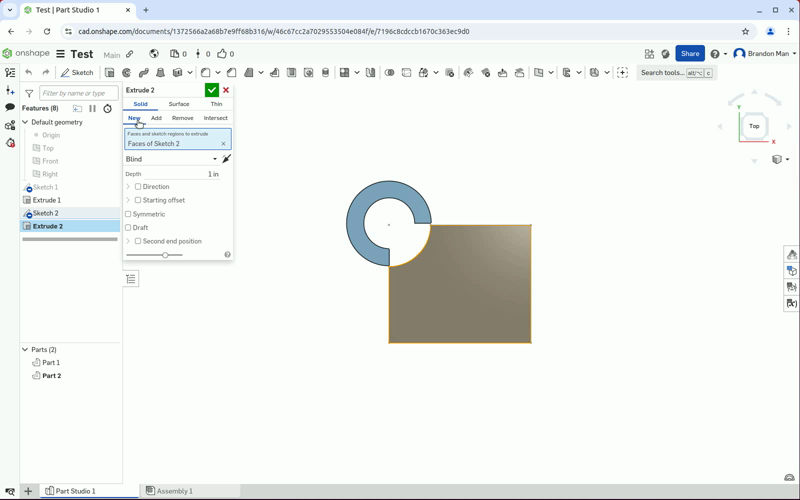
key(tab, 4)
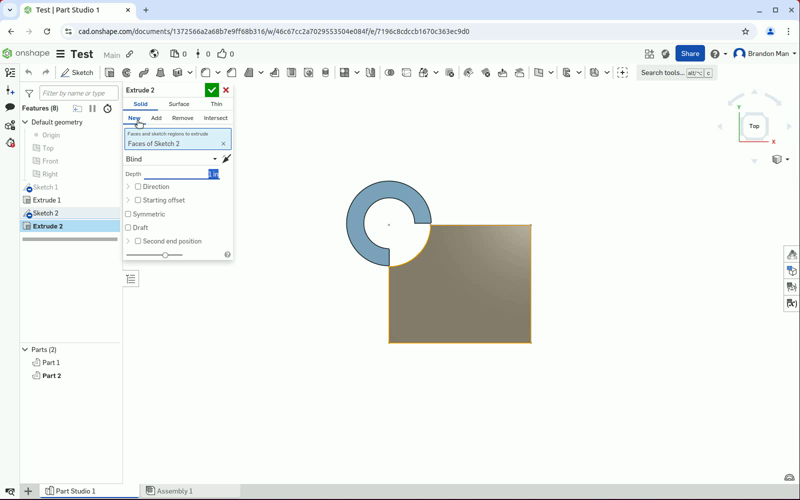
text(6.018)
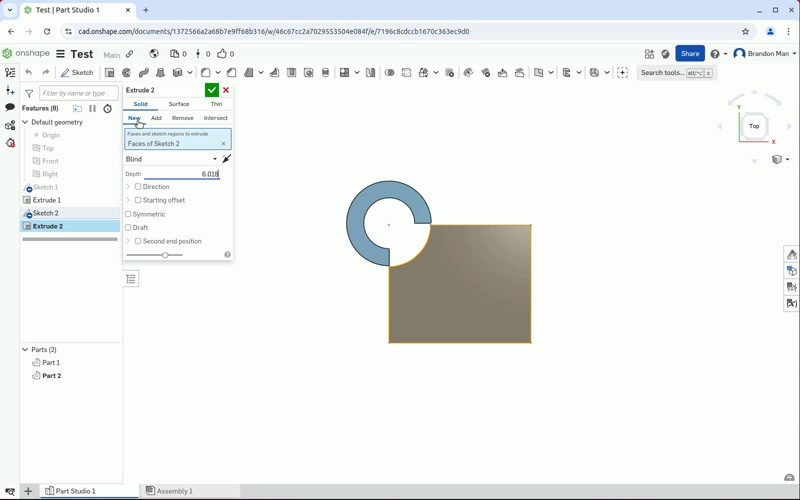
key(enter)
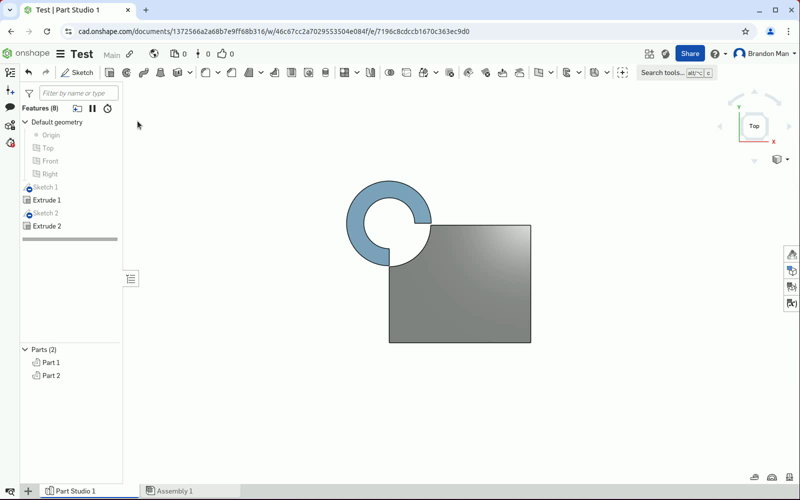
key(shift+h)
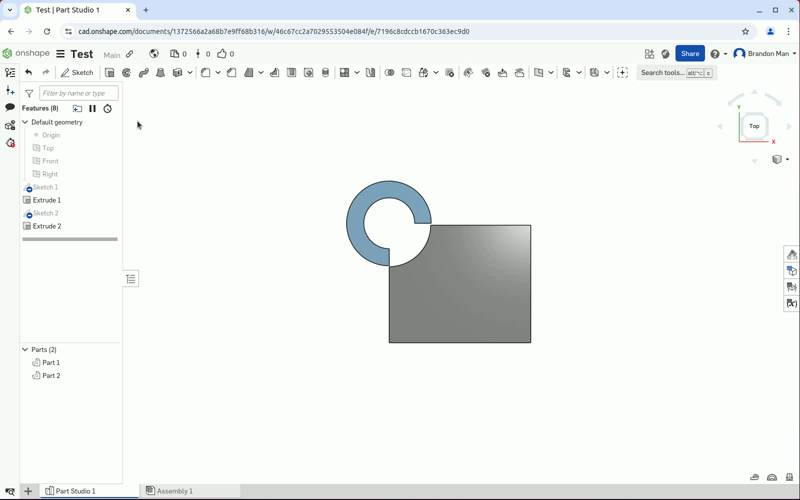
key(shift+h)
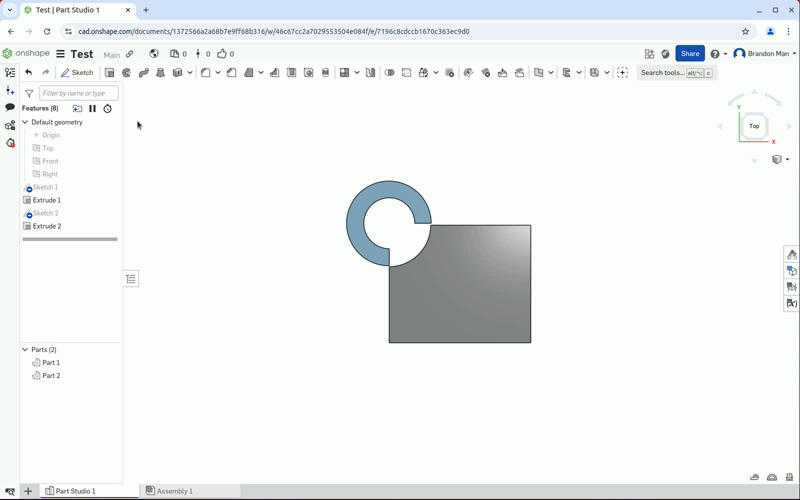
mouse_move(73, 189)
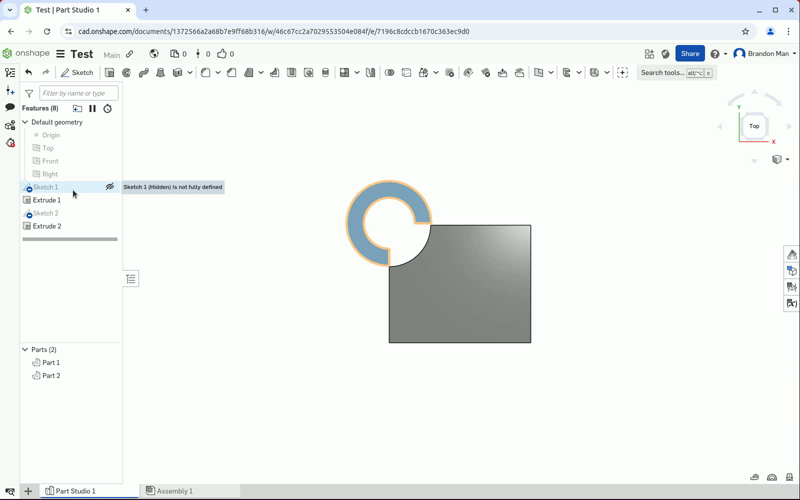
click(73, 189)
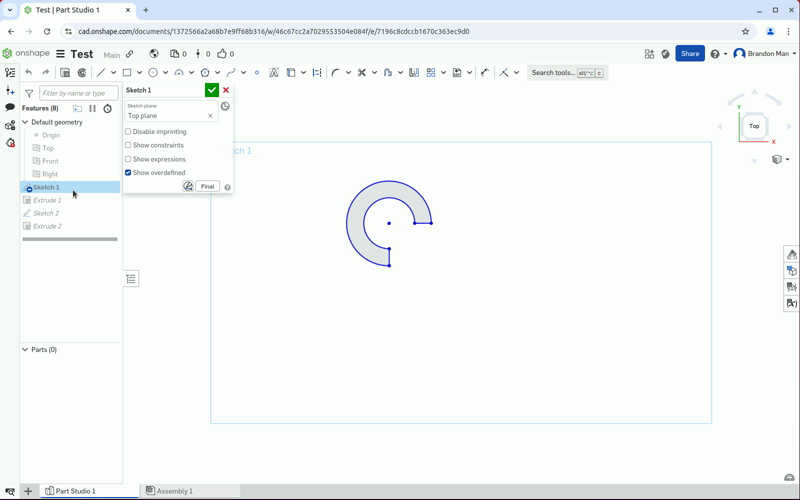
mouse_move(229, 92)
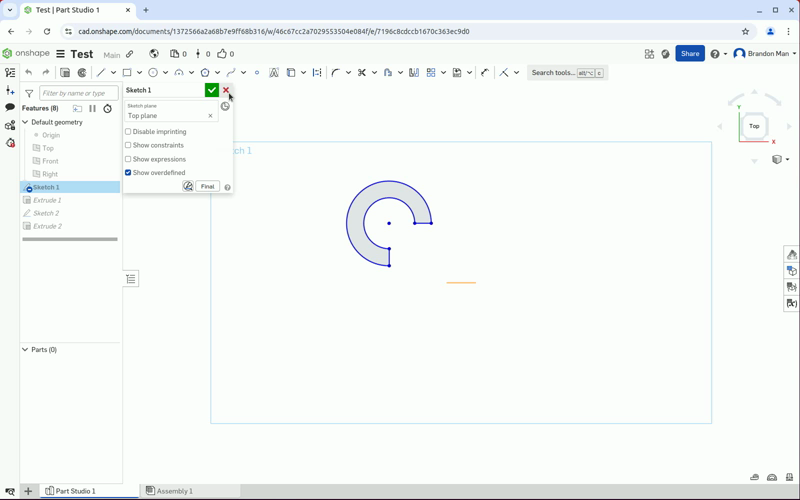
click(229, 92)
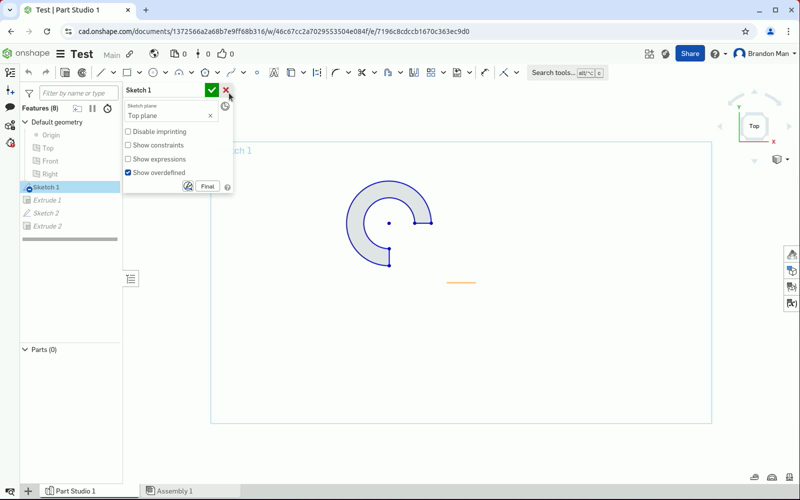
key(shift+s)
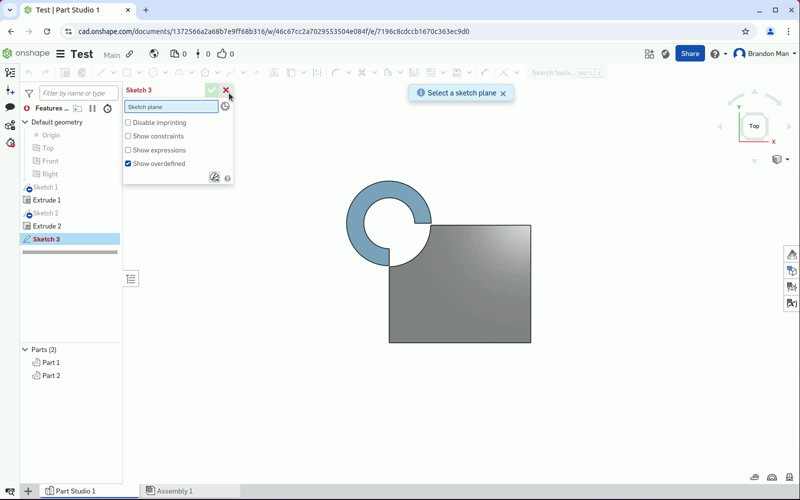
mouse_move(73, 150)
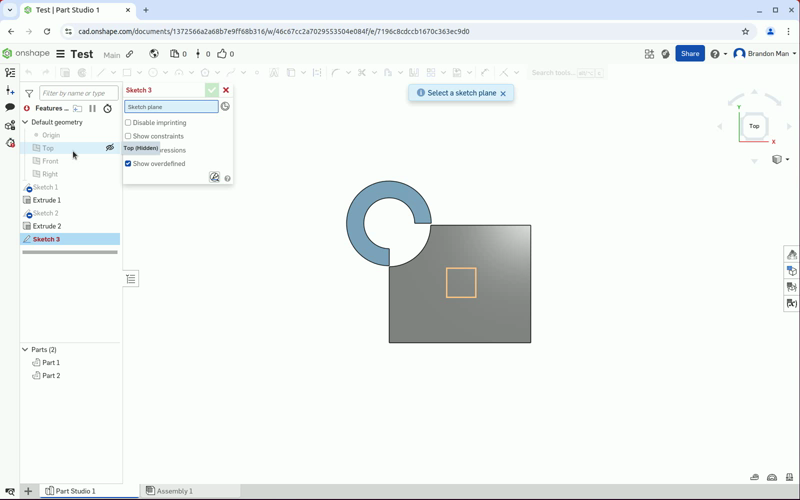
click(73, 150)
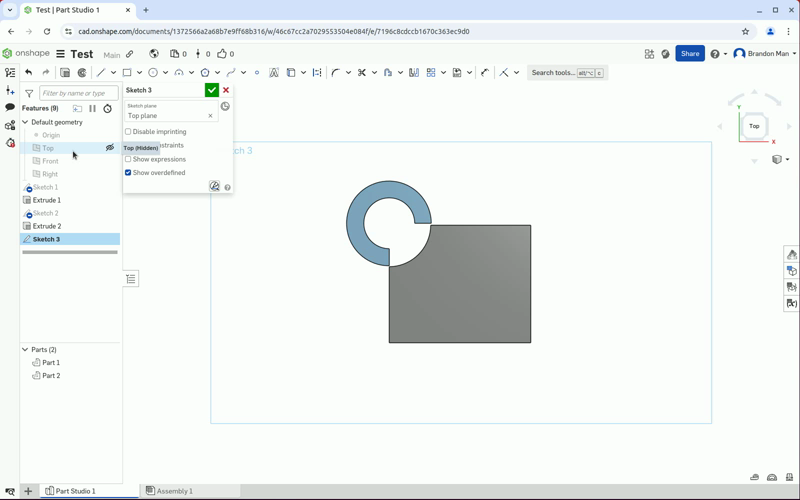
mouse_move(73, 352)
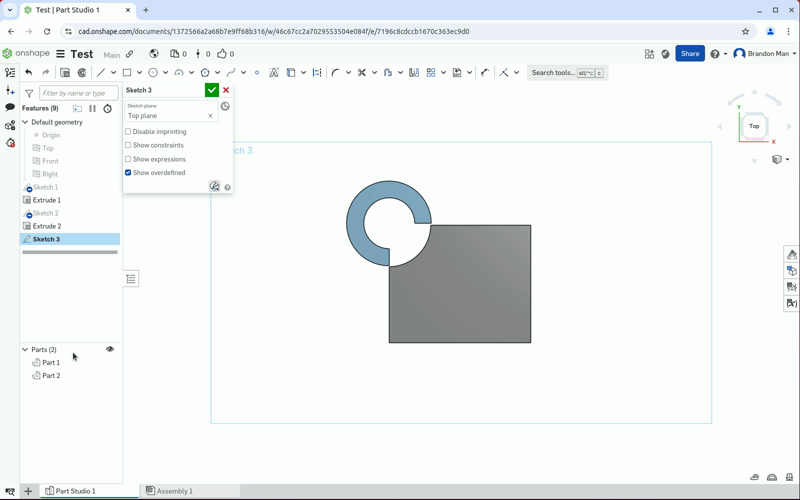
key(y)
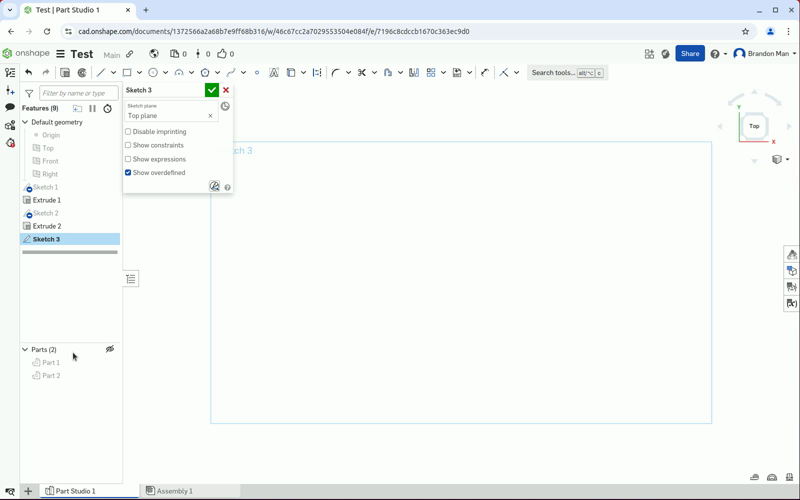
key(a)
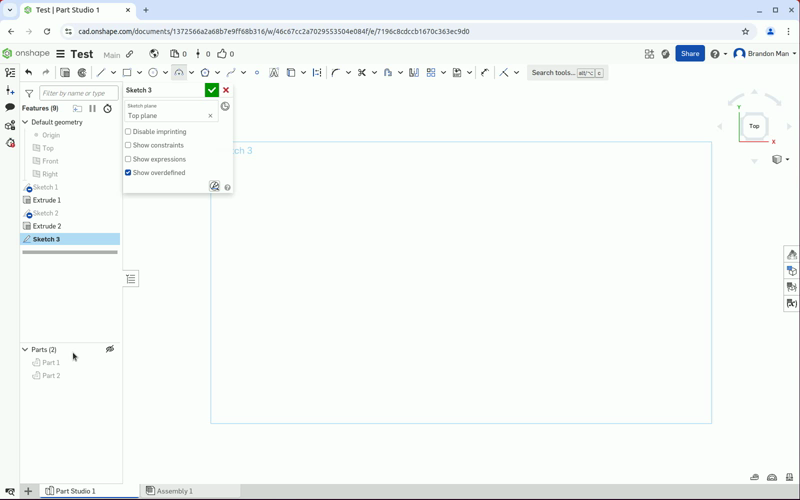
key_down(shift)
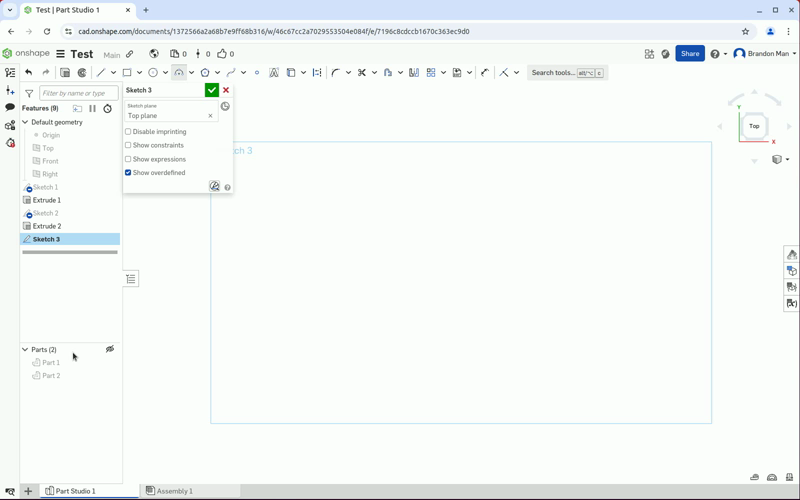
mouse_move(389, 265)
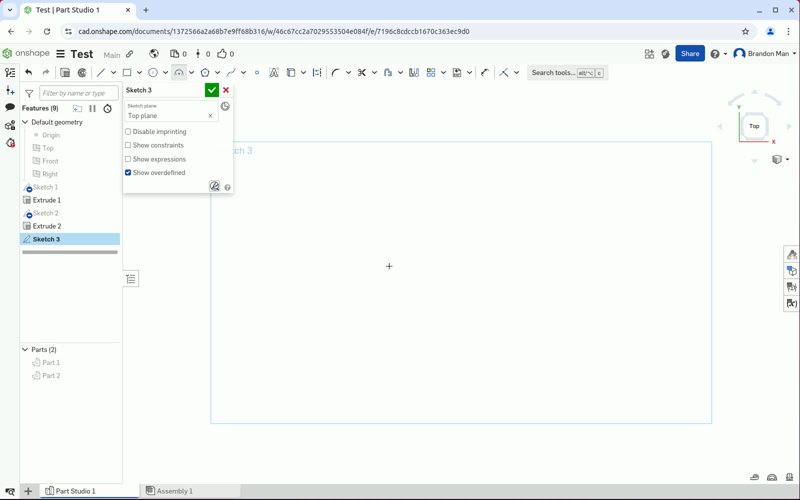
click(389, 265)
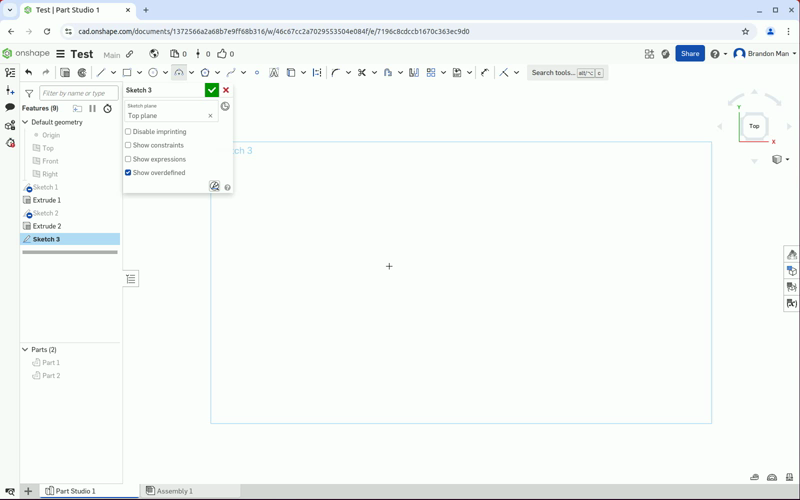
key_up(shift)
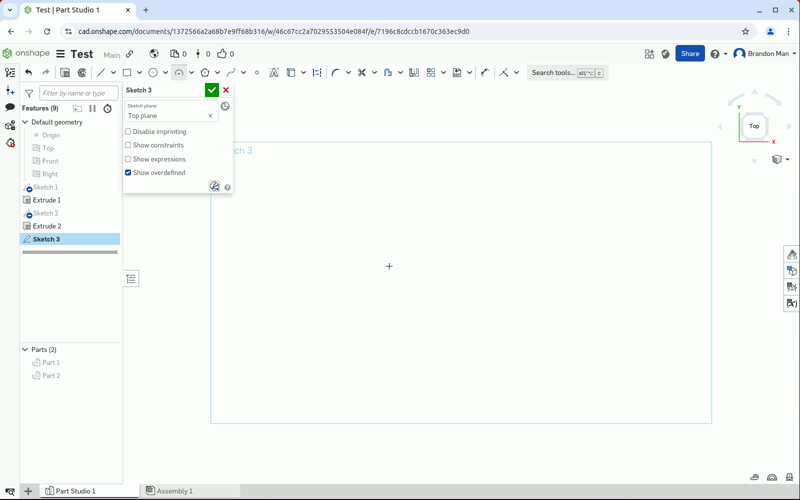
key_down(shift)
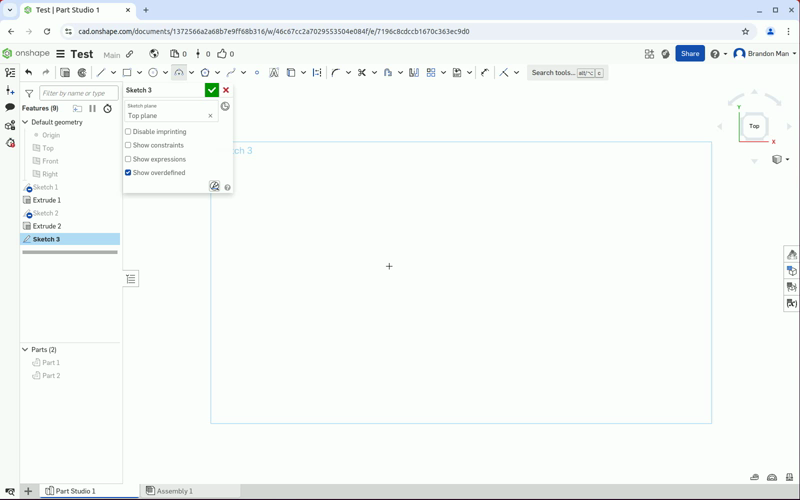
mouse_move(431, 223)
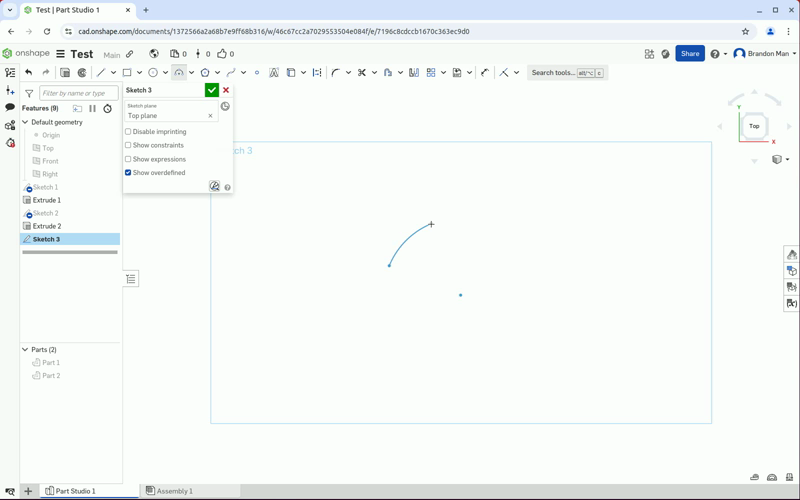
click(431, 223)
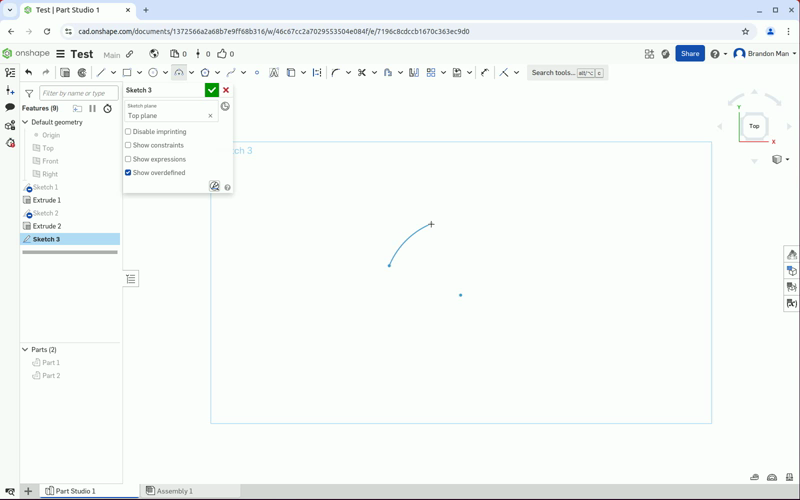
mouse_move(418, 253)
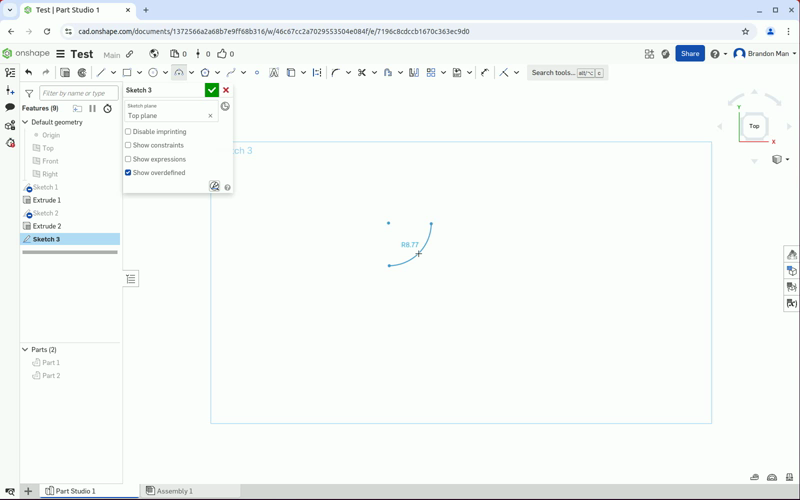
click(418, 253)
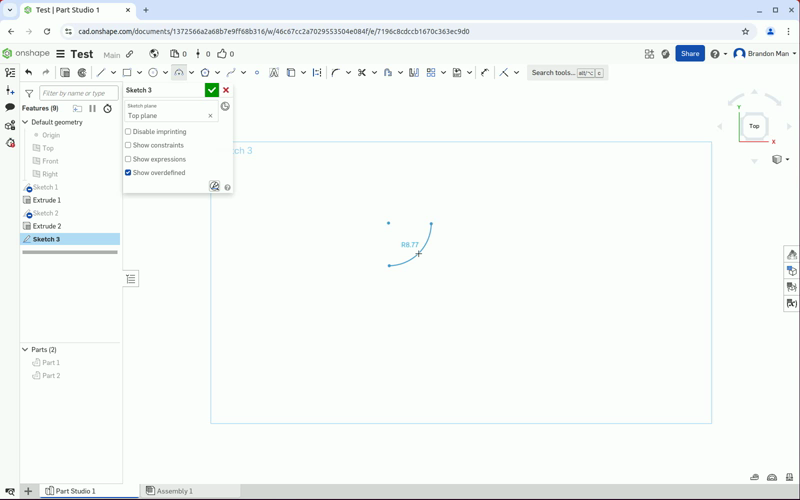
key_up(shift)
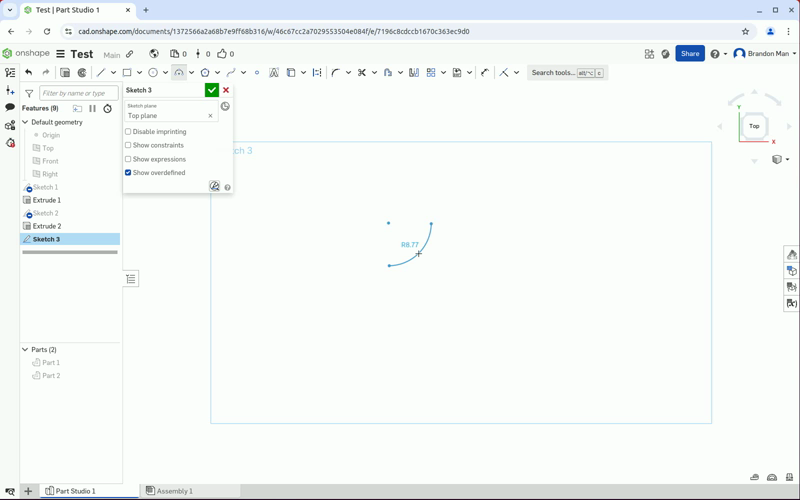
key(esc)
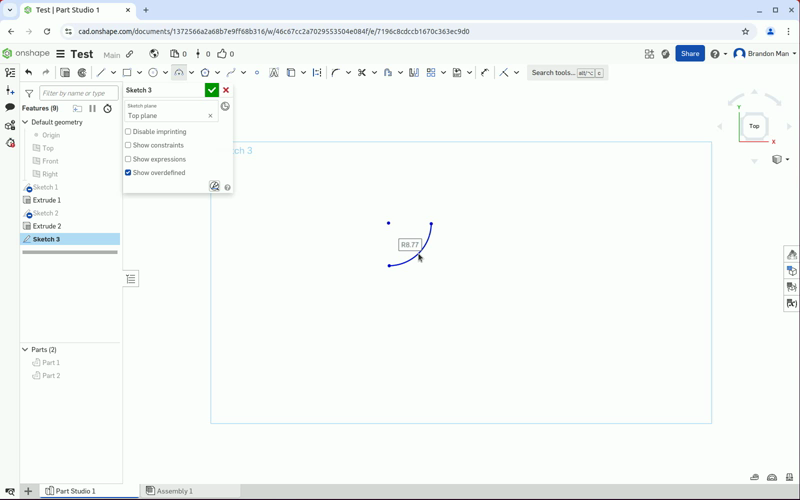
key(l)
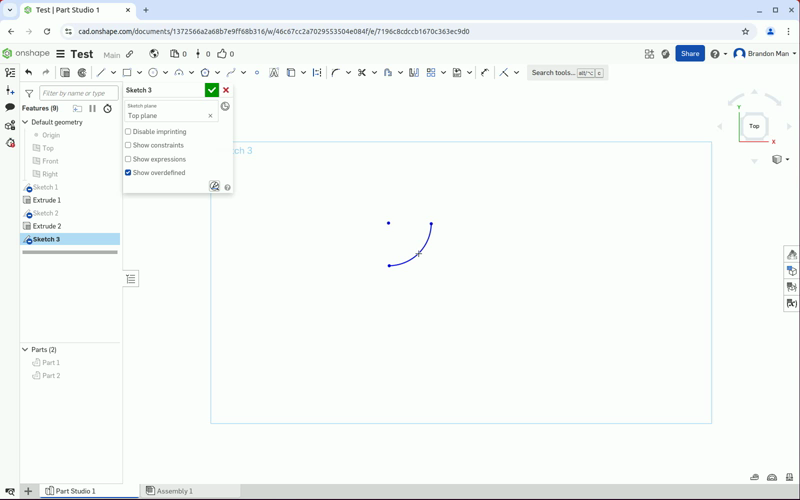
mouse_move(431, 223)
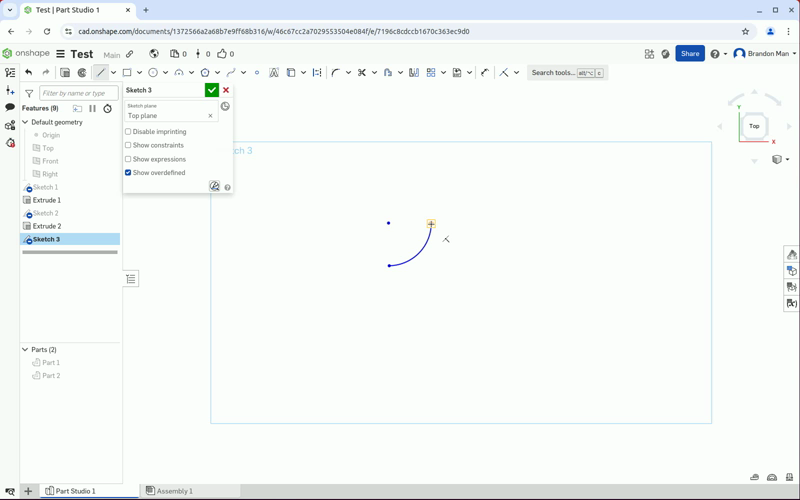
click(431, 223)
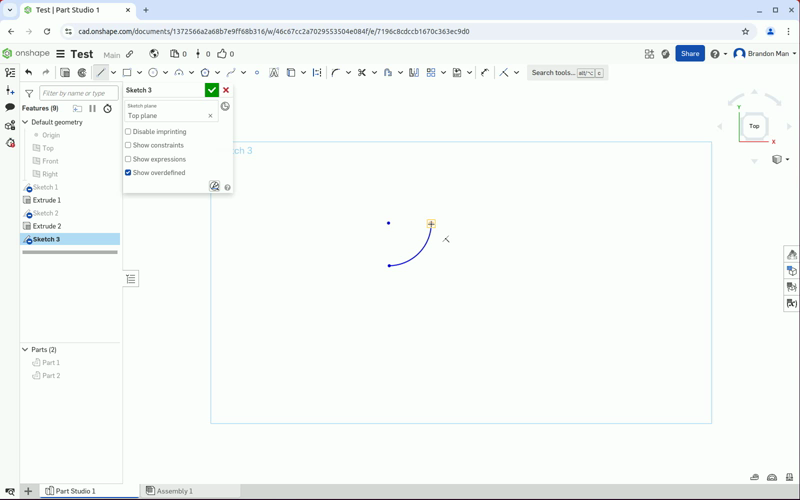
key_down(shift)
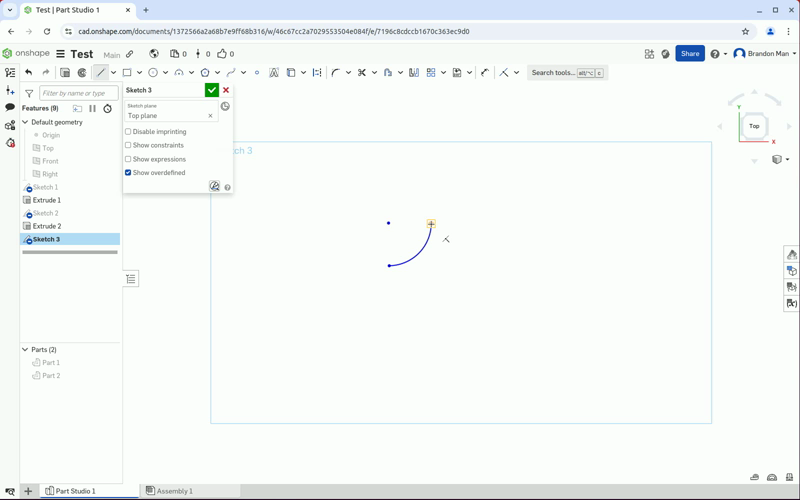
mouse_move(461, 223)
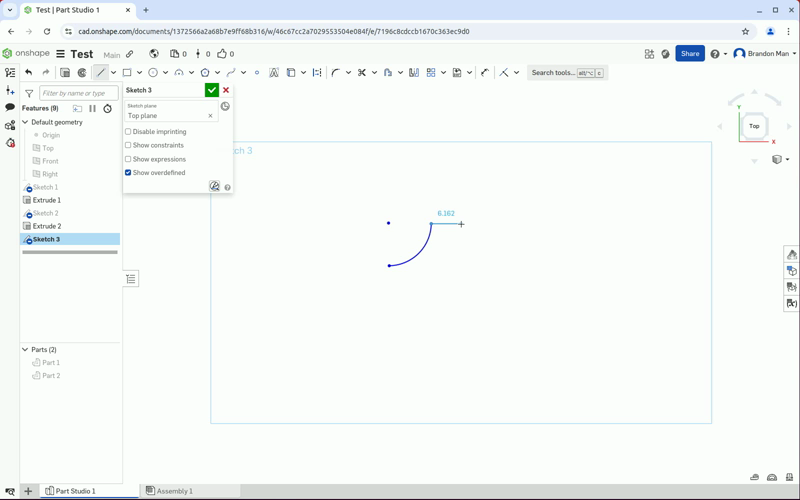
mouse_move(414, 223)
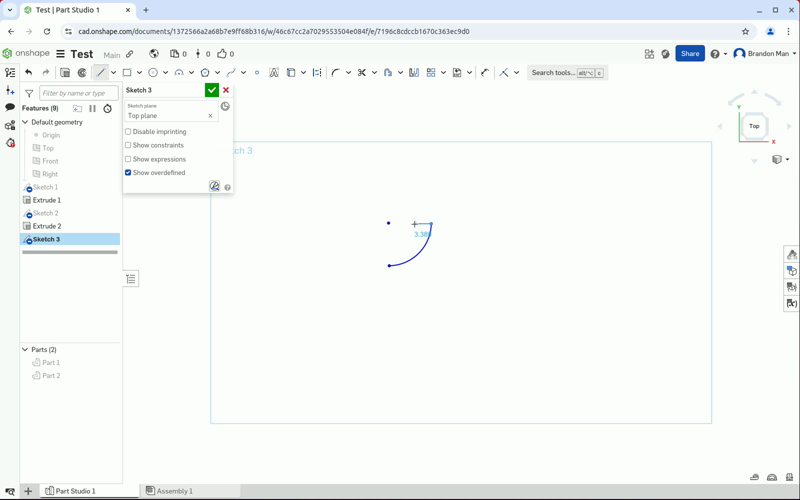
click(414, 223)
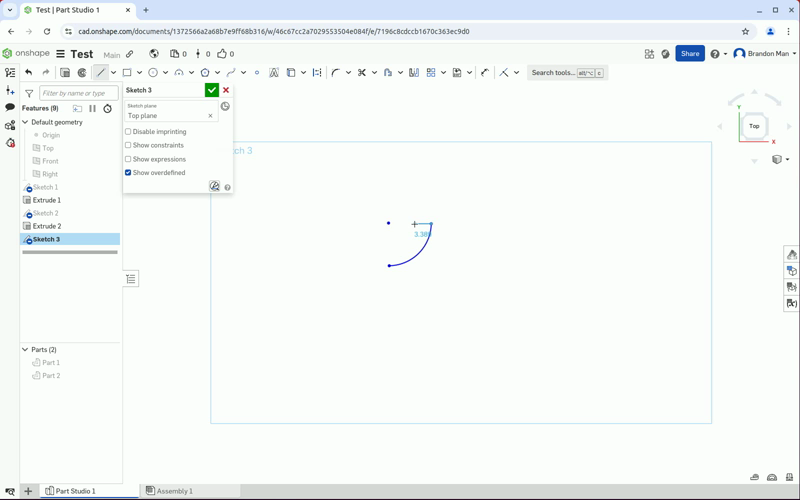
key_up(shift)
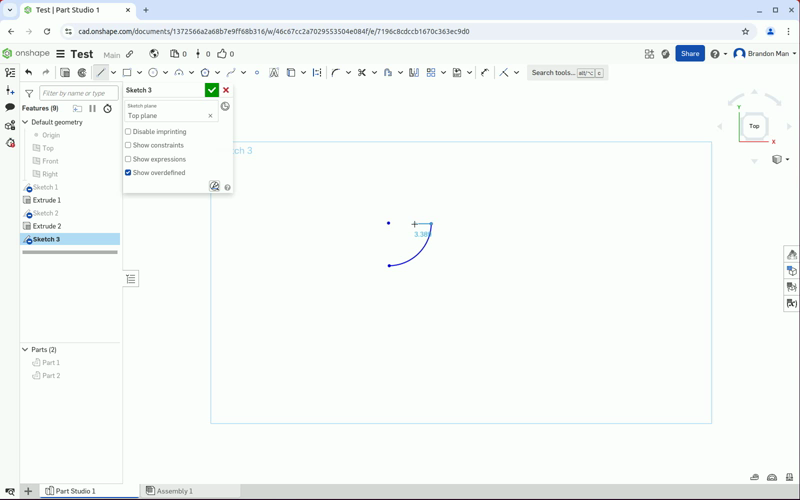
key(esc)
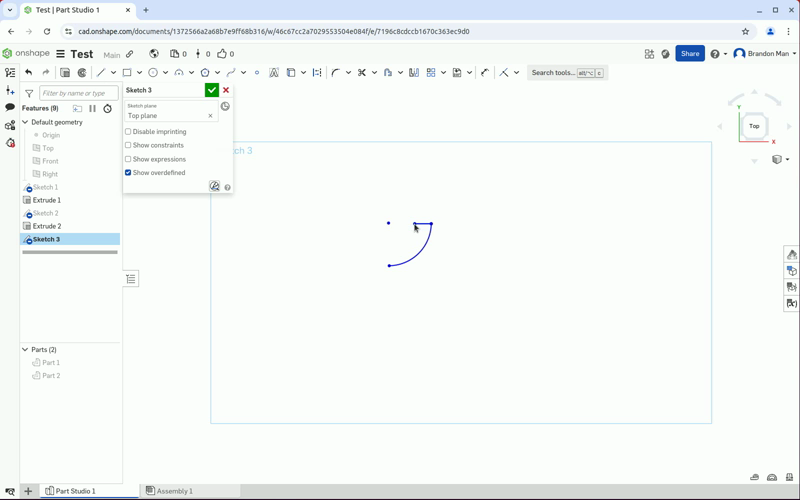
key(a)
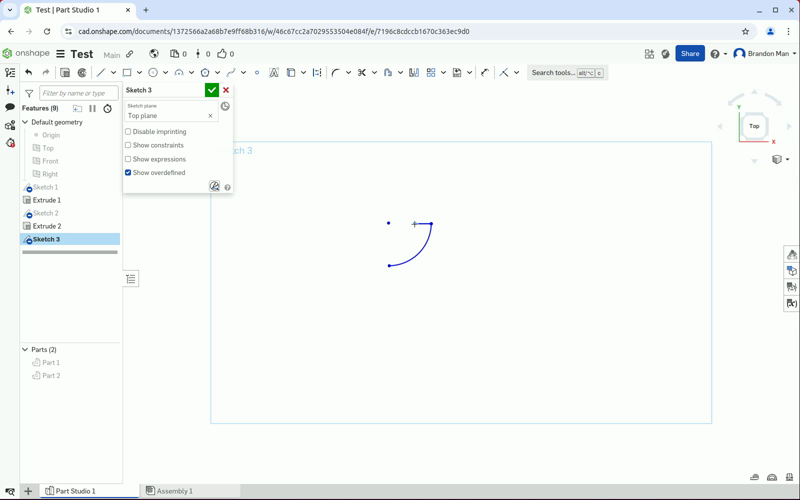
mouse_move(414, 223)
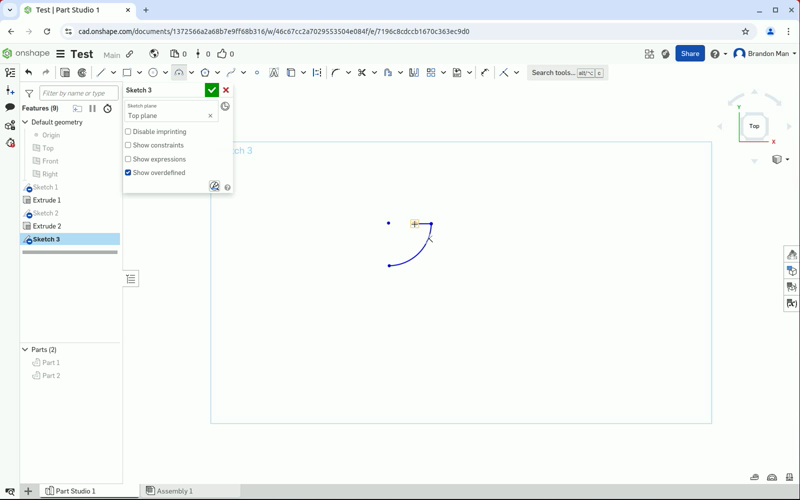
click(414, 223)
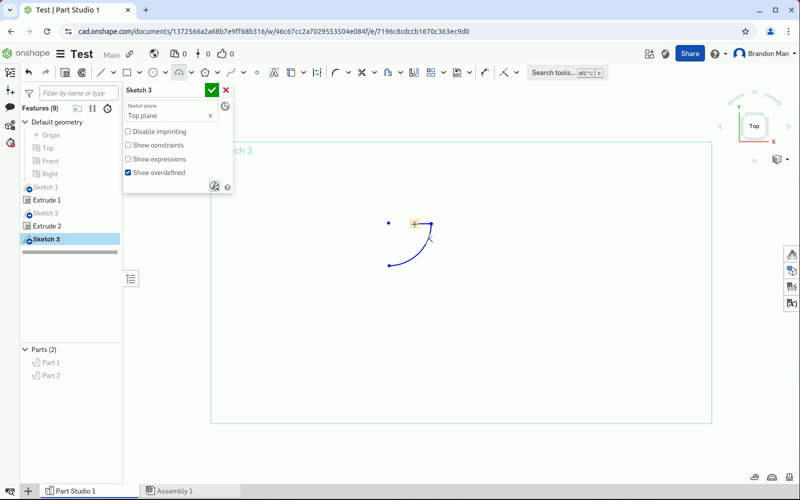
key_down(shift)
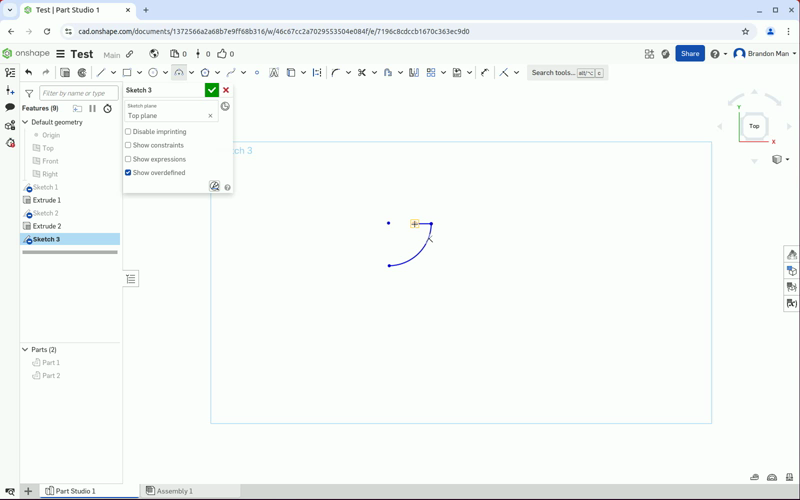
mouse_move(389, 249)
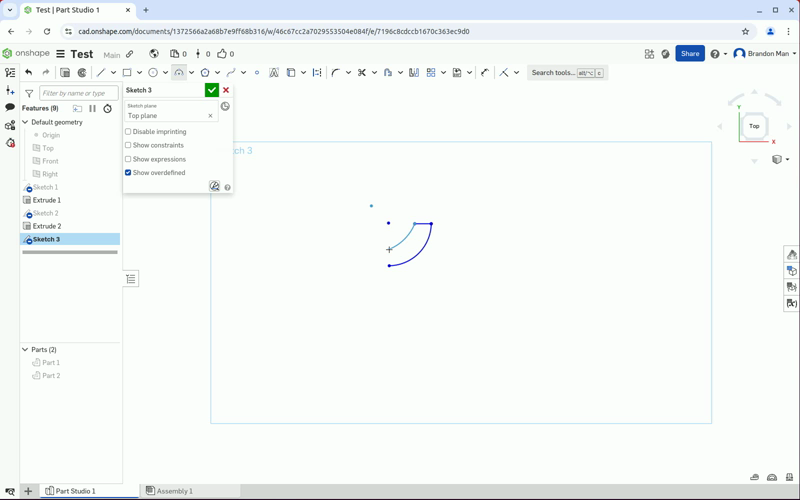
click(389, 249)
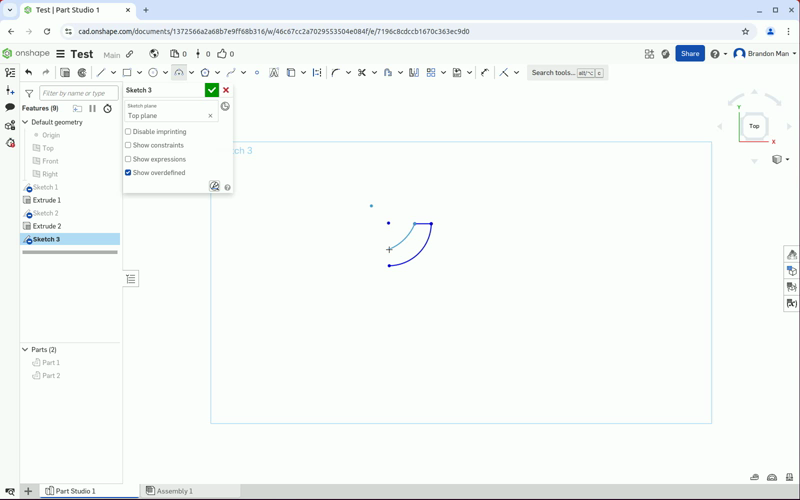
mouse_move(407, 241)
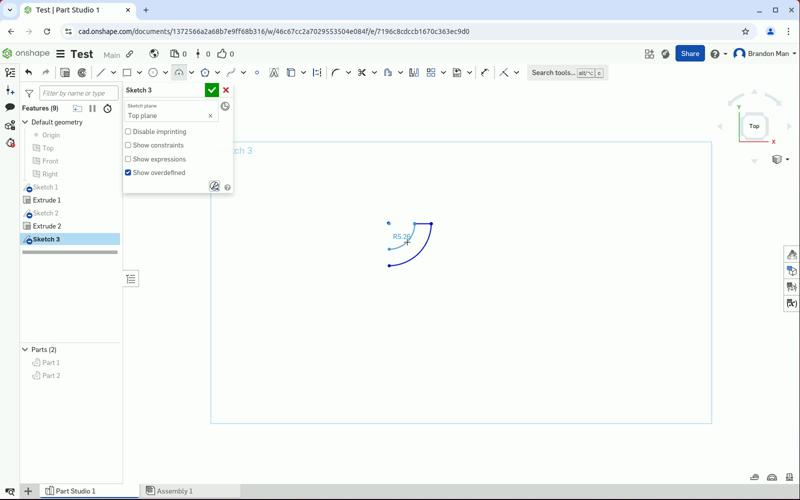
click(407, 241)
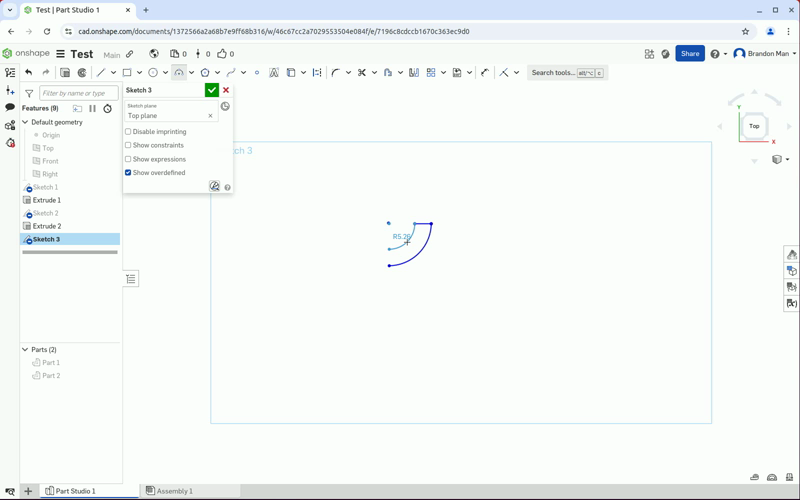
key_up(shift)
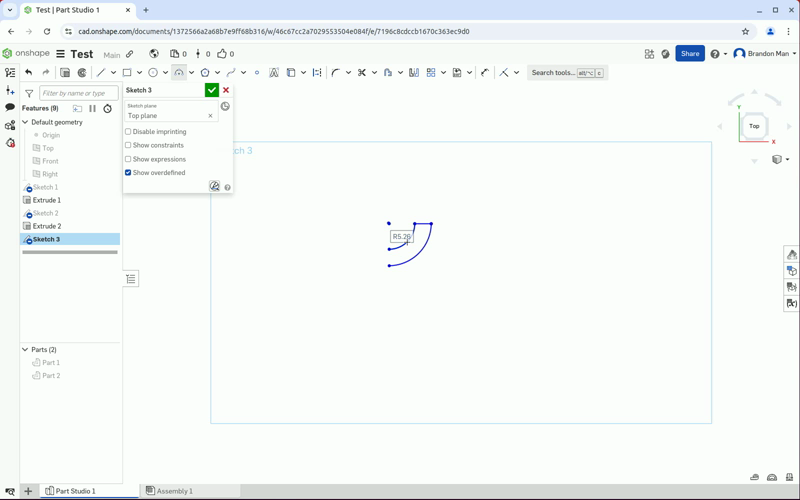
key(esc)
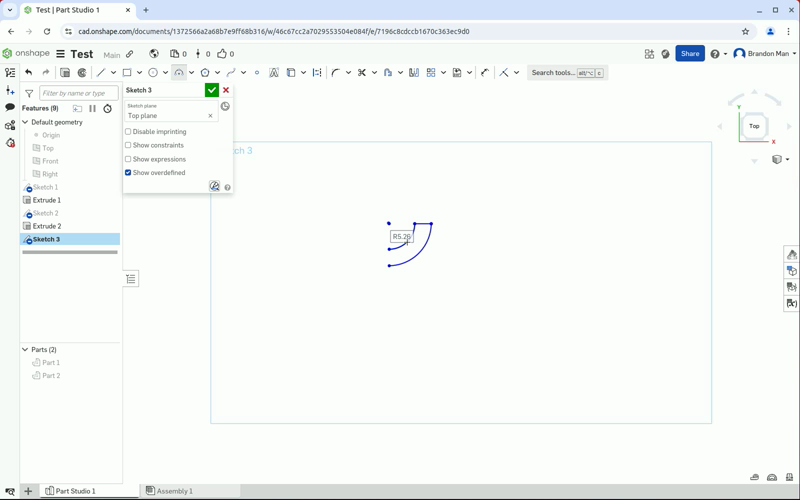
key(l)
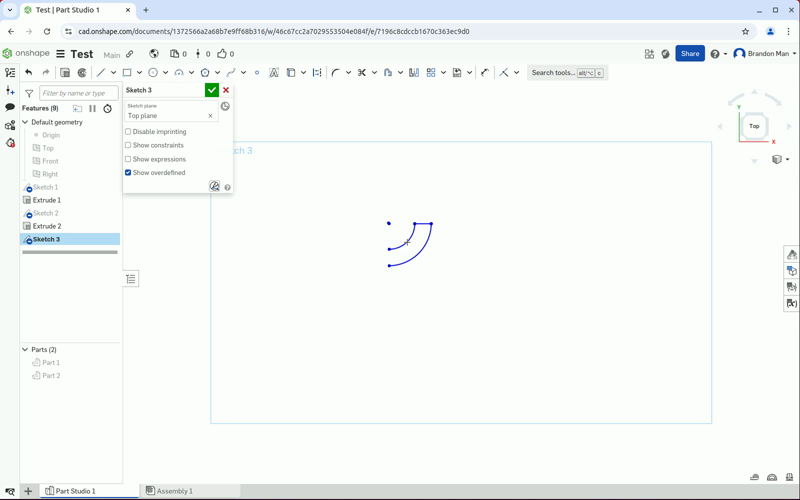
mouse_move(389, 249)
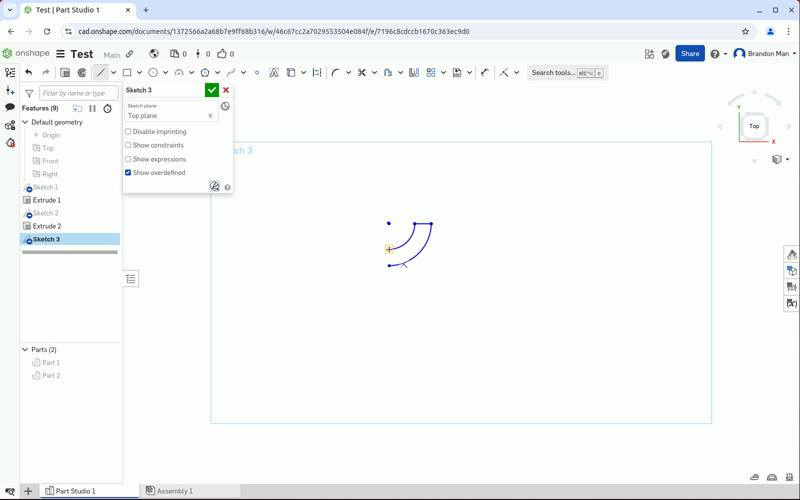
click(389, 249)
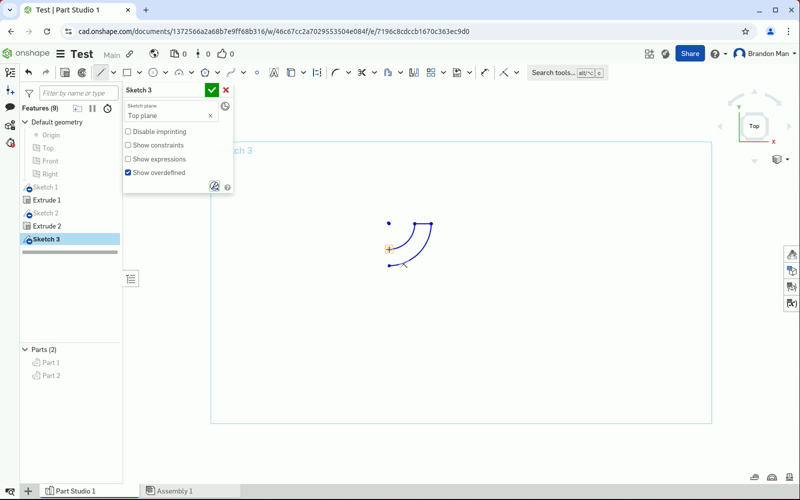
mouse_move(419, 249)
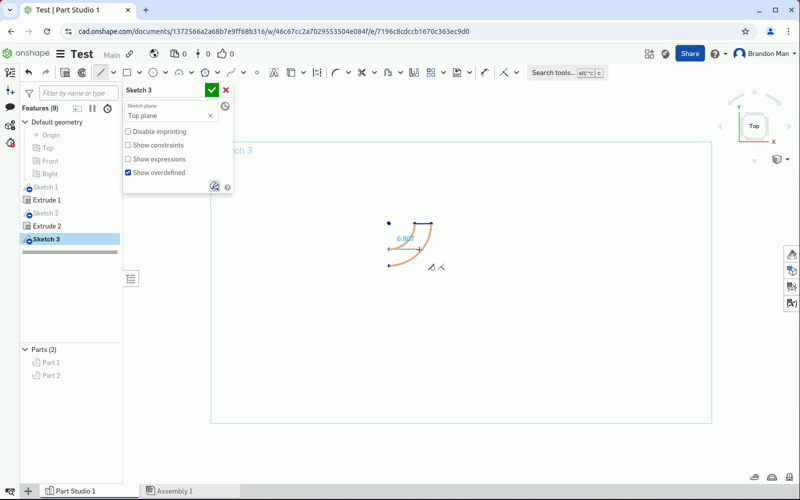
key_down(shift)
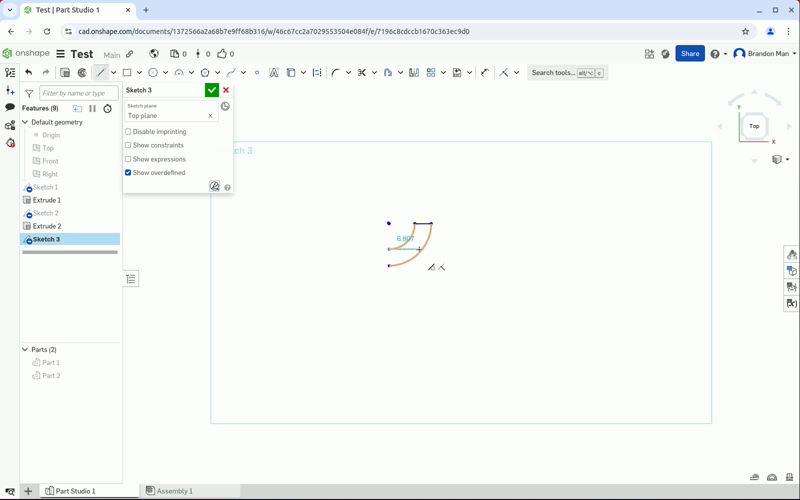
mouse_move(389, 265)
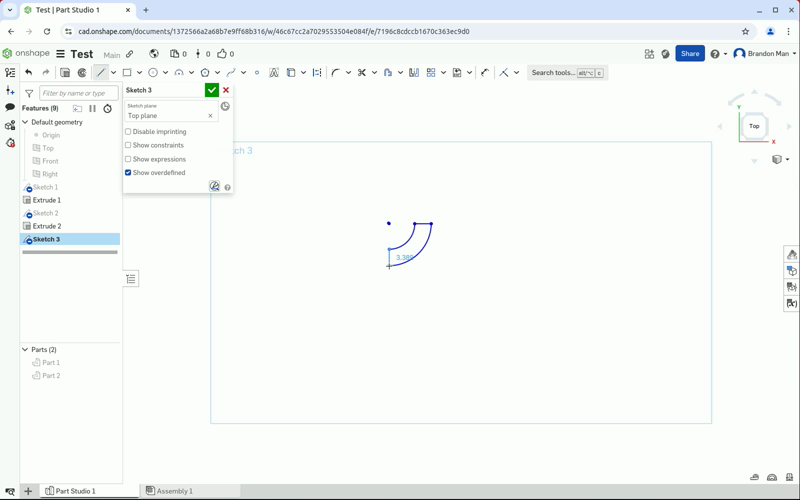
key_up(shift)
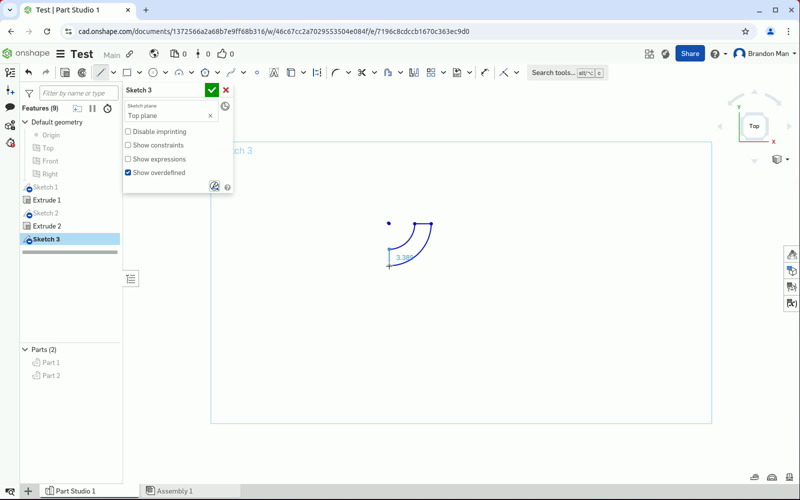
click(389, 265)
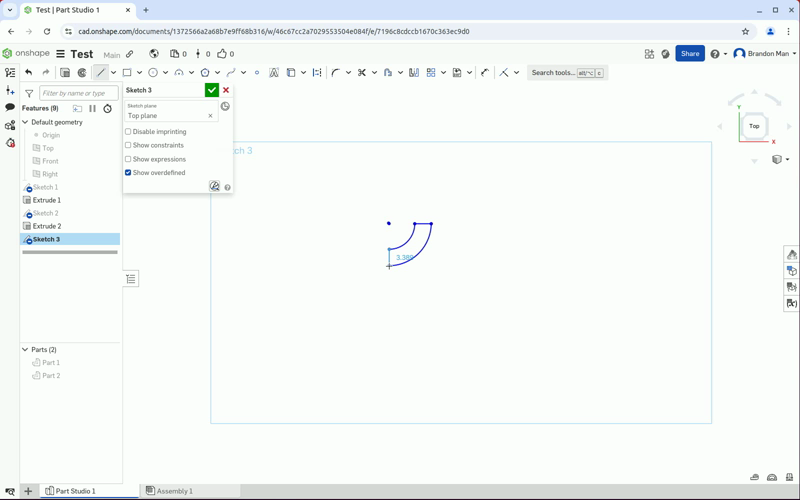
key(esc)
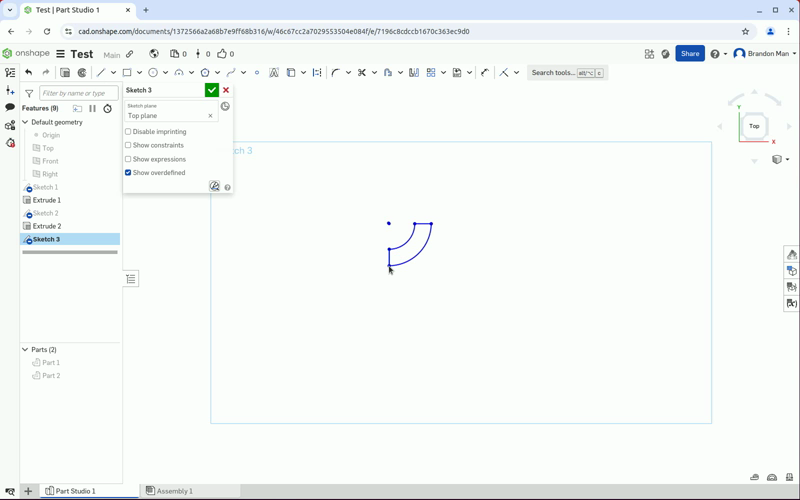
mouse_move(399, 257)
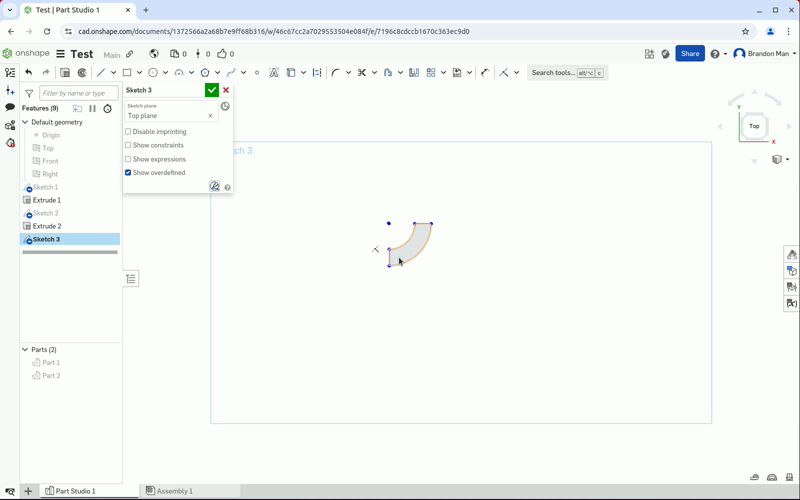
scroll(6)
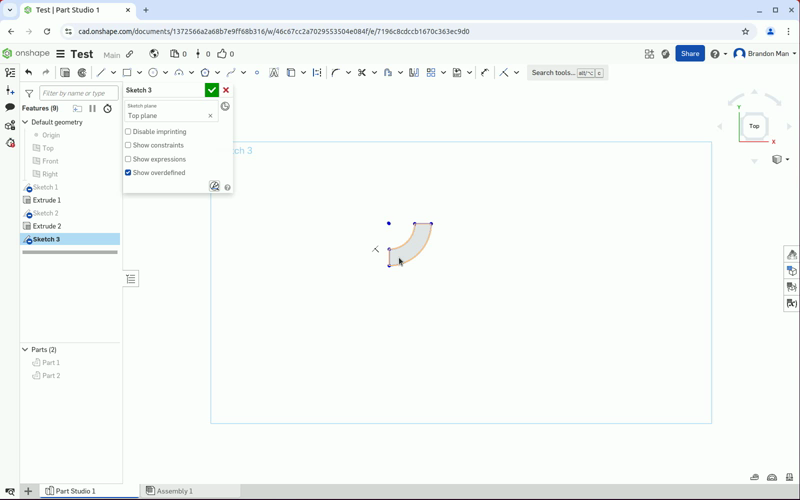
scroll(6)
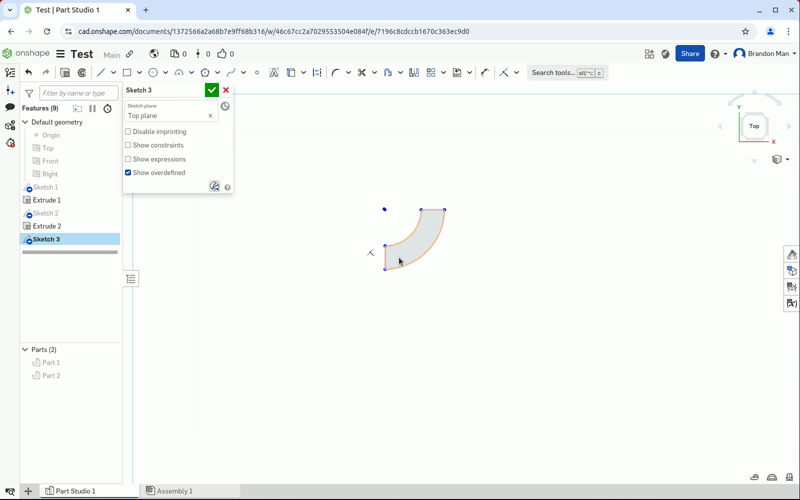
scroll(6)
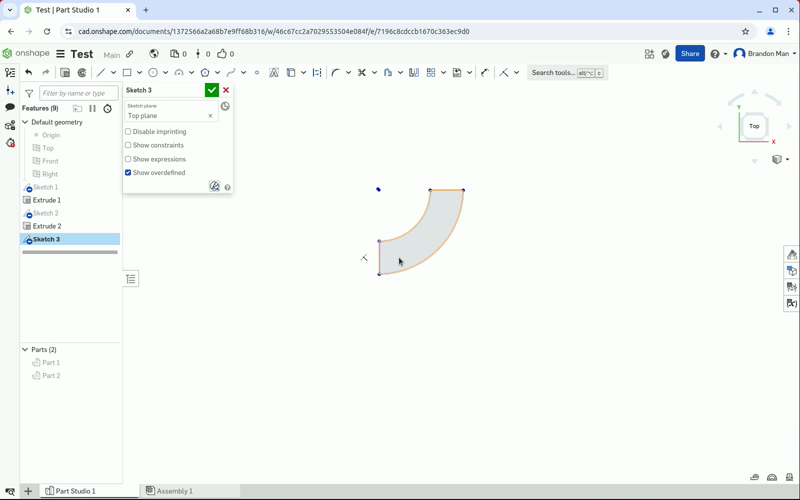
scroll(6)
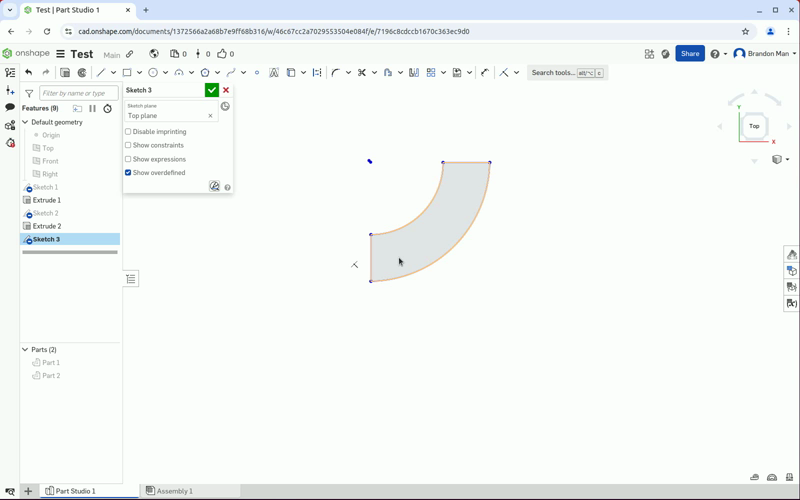
scroll(6)
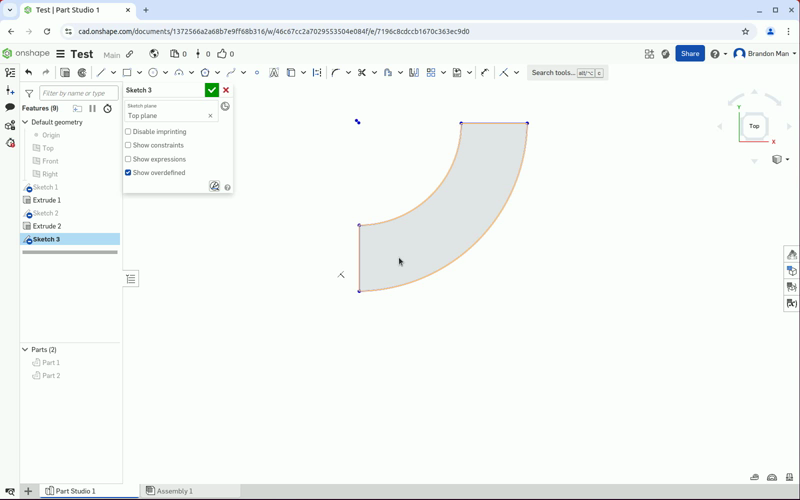
scroll(6)
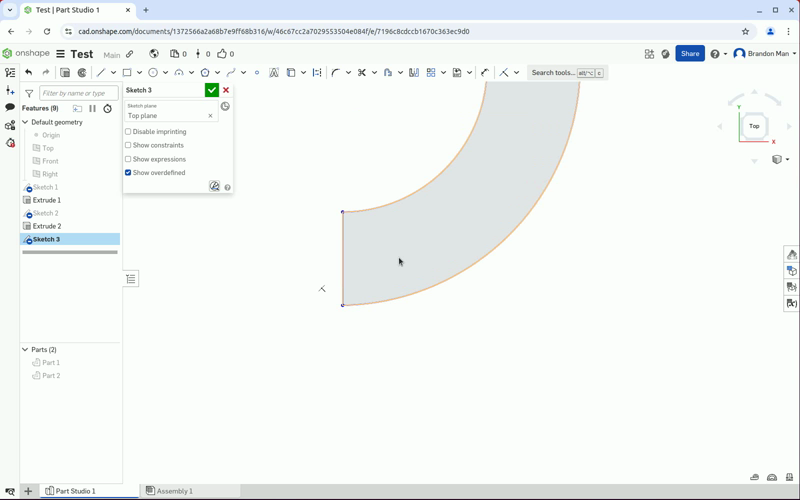
scroll(6)
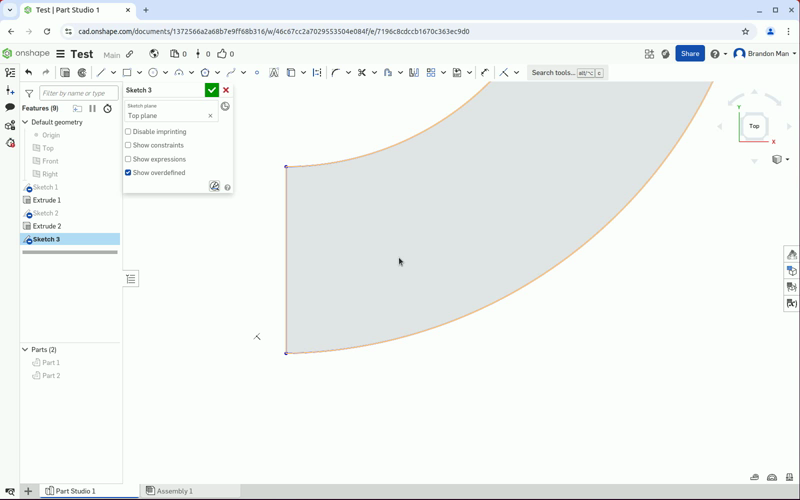
click(399, 257)
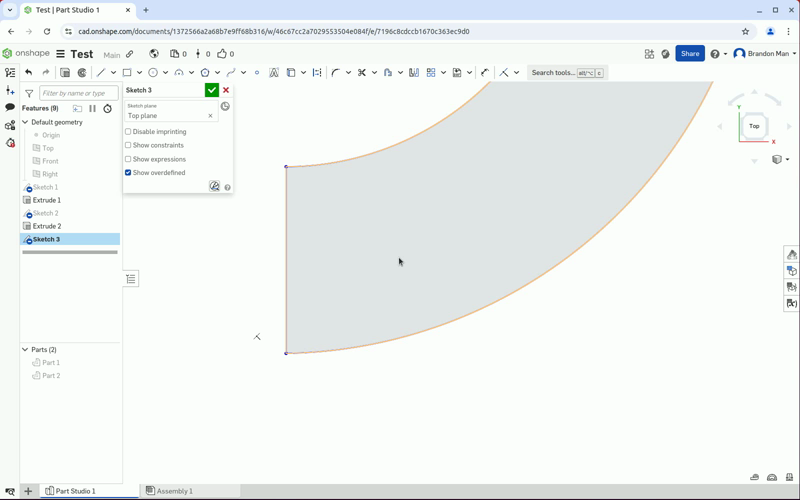
scroll(-6)
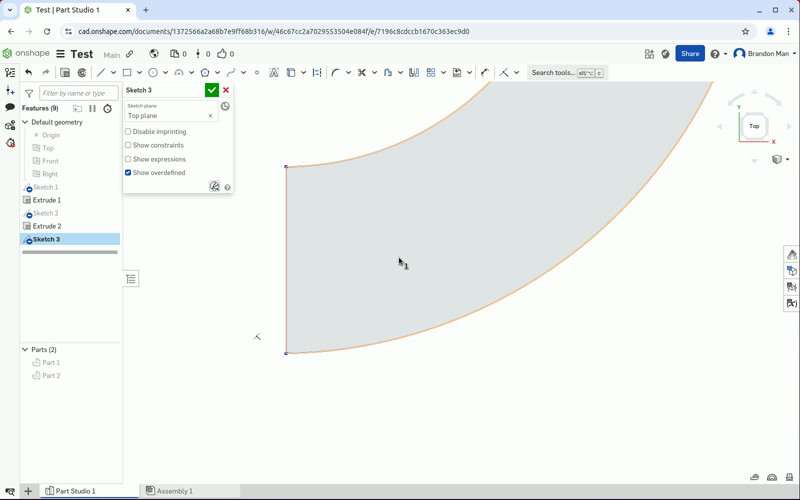
scroll(-6)
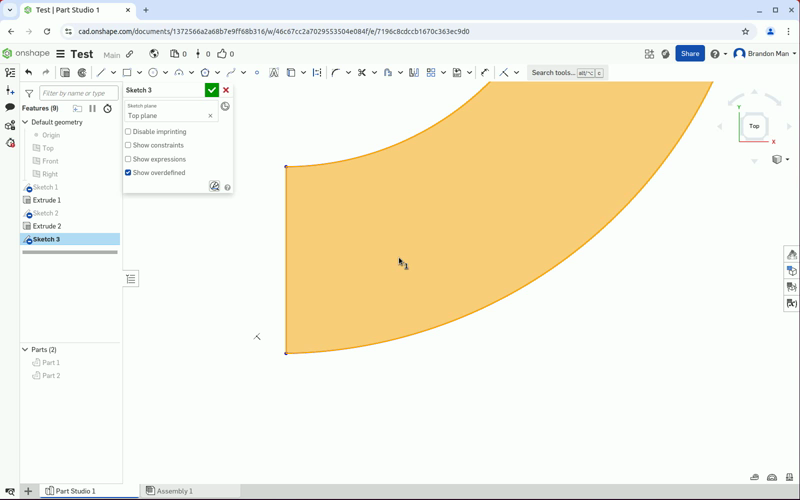
scroll(-6)
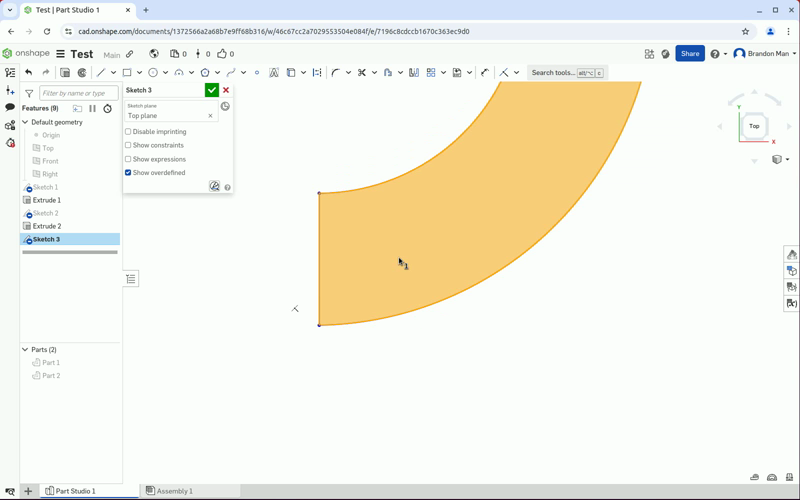
scroll(-6)
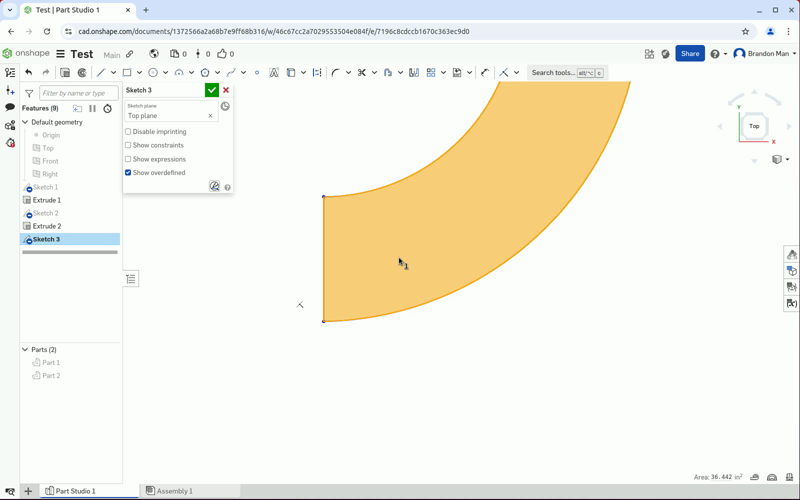
scroll(-6)
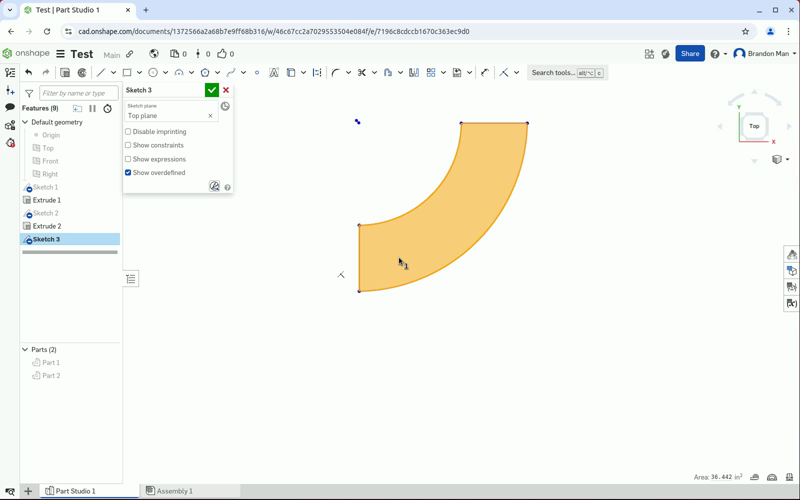
scroll(-6)
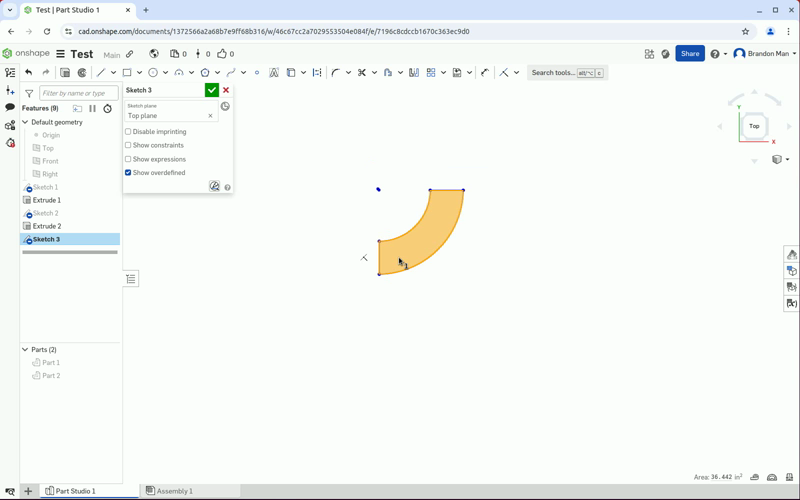
scroll(-6)
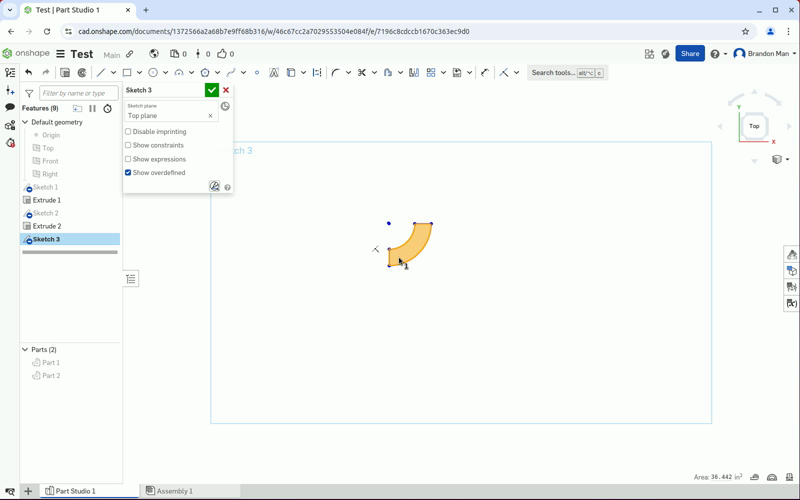
mouse_move(73, 352)
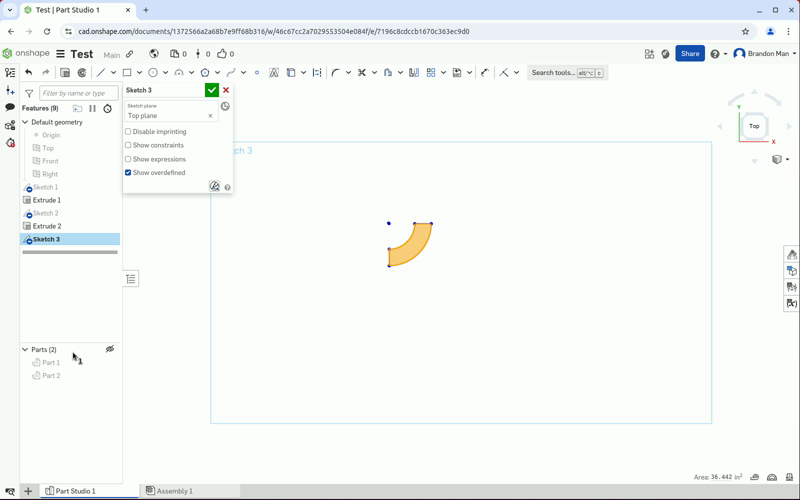
key(shift+y)
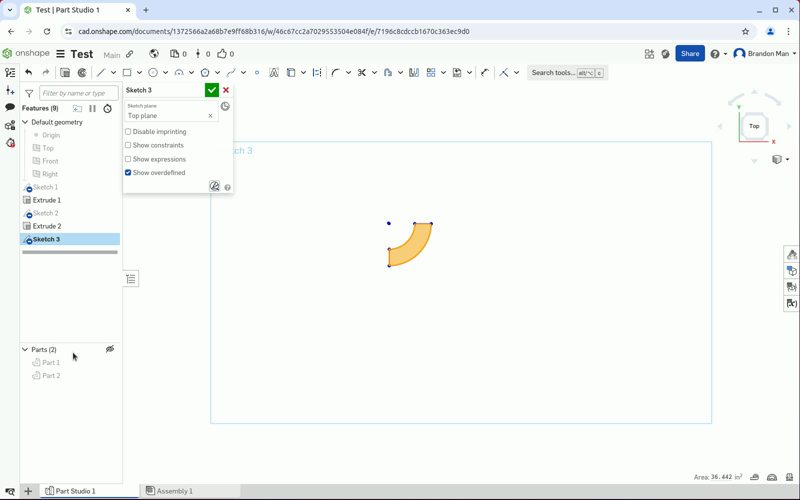
key(shift+e)
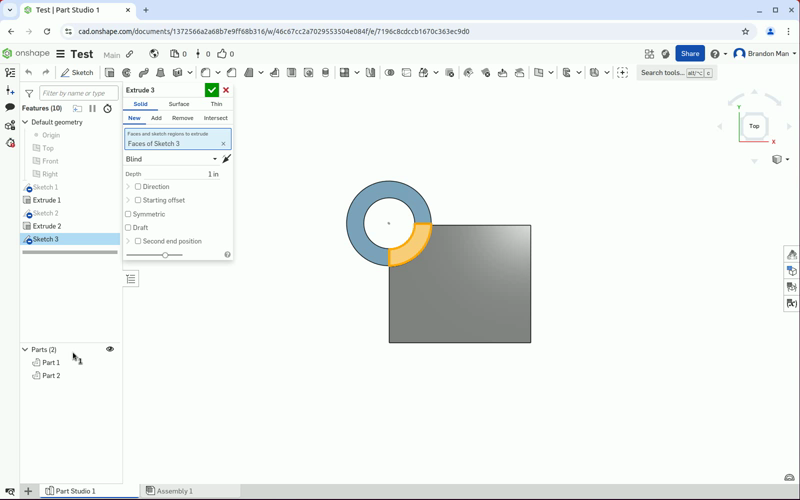
mouse_move(143, 106)
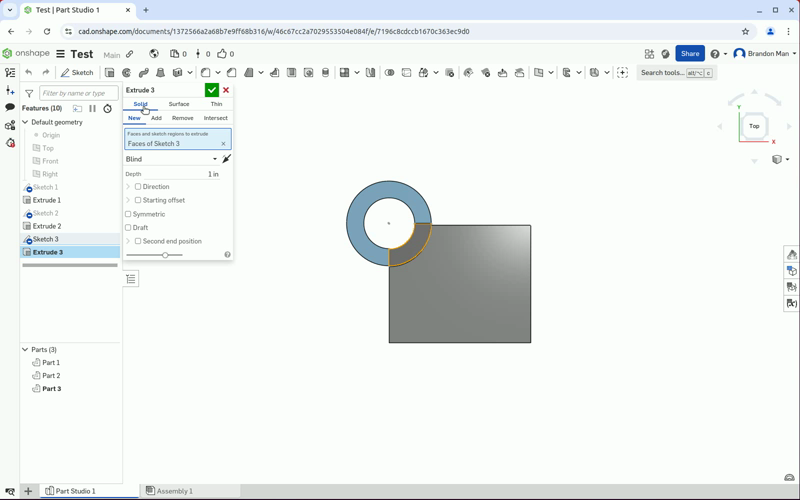
click(143, 106)
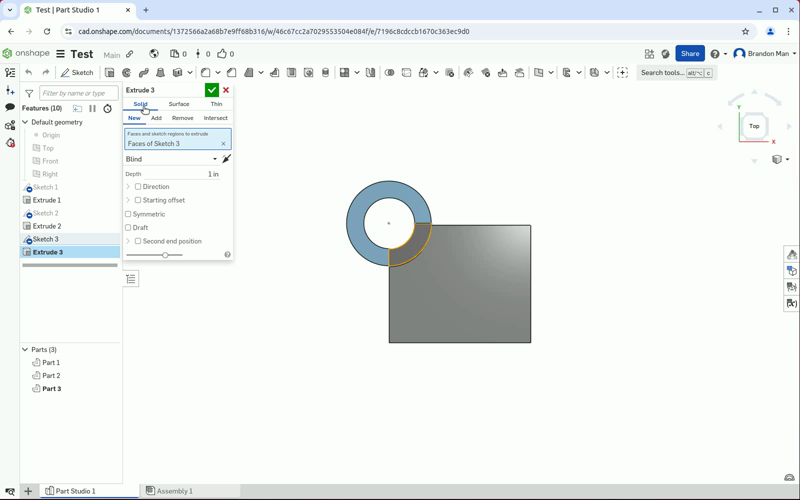
mouse_move(137, 120)
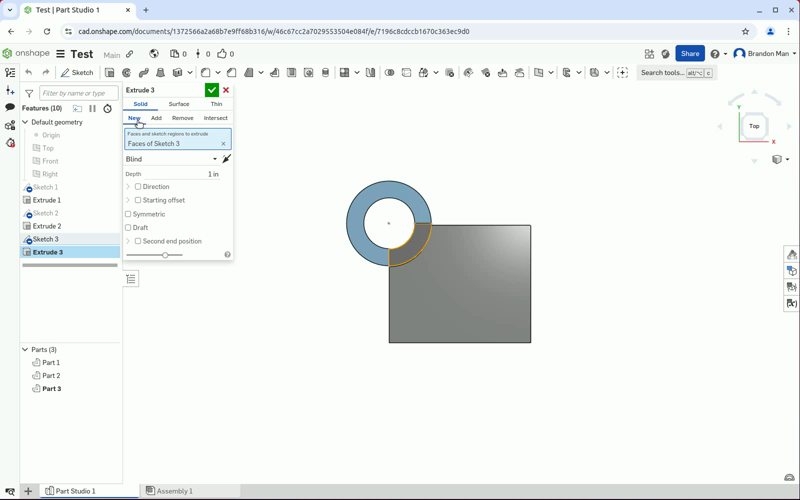
click(137, 120)
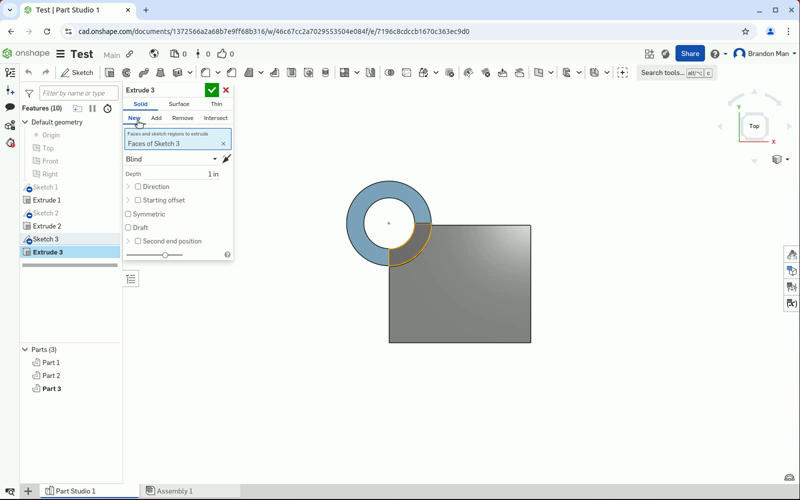
key(tab, 4)
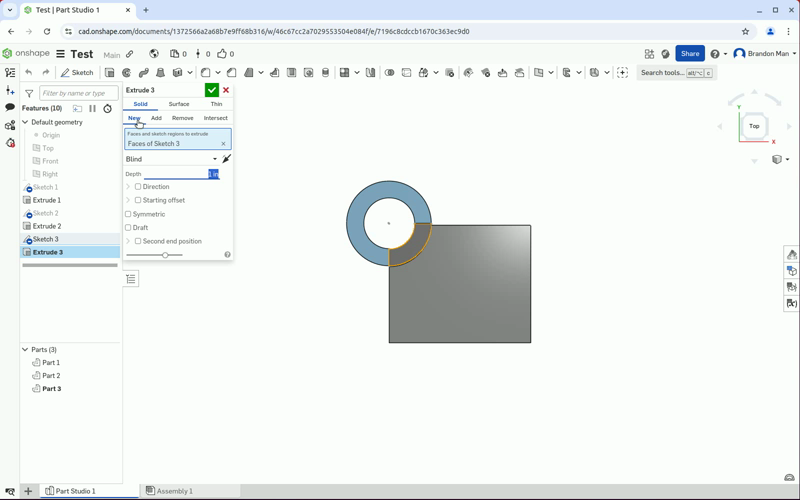
text(6.018)
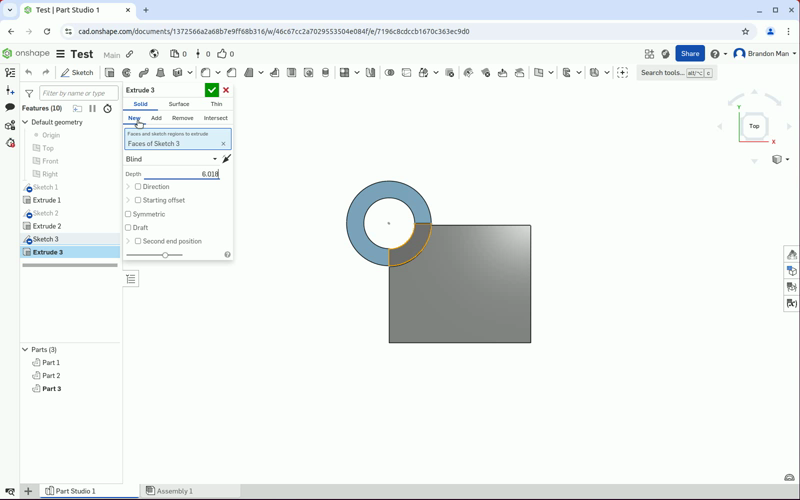
key(enter)
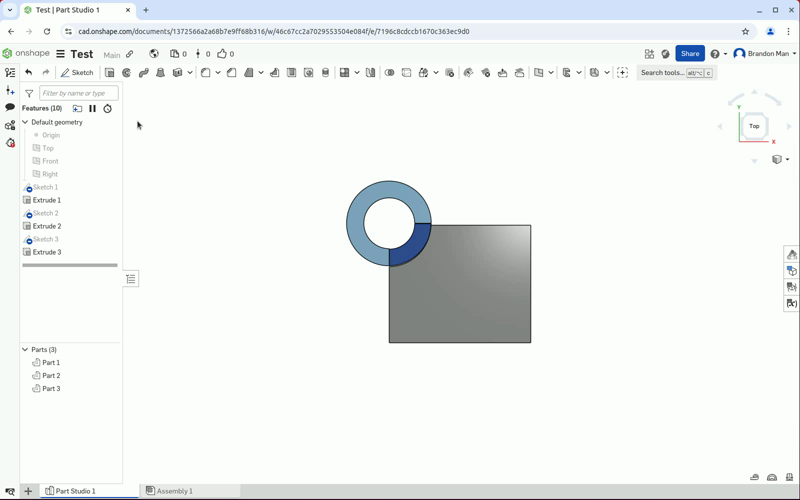
key(shift+h)
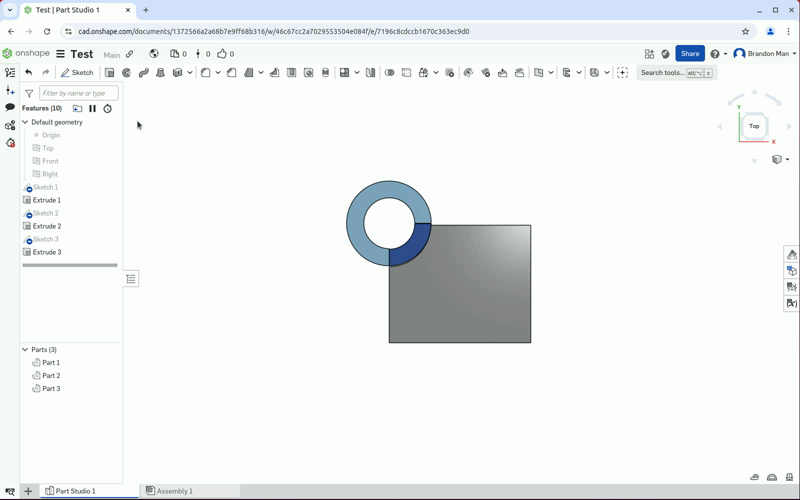
key(shift+h)
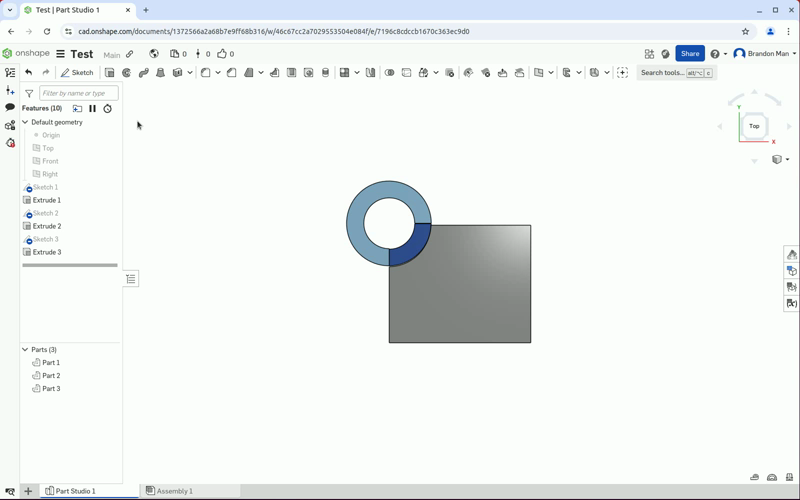
mouse_move(73, 189)
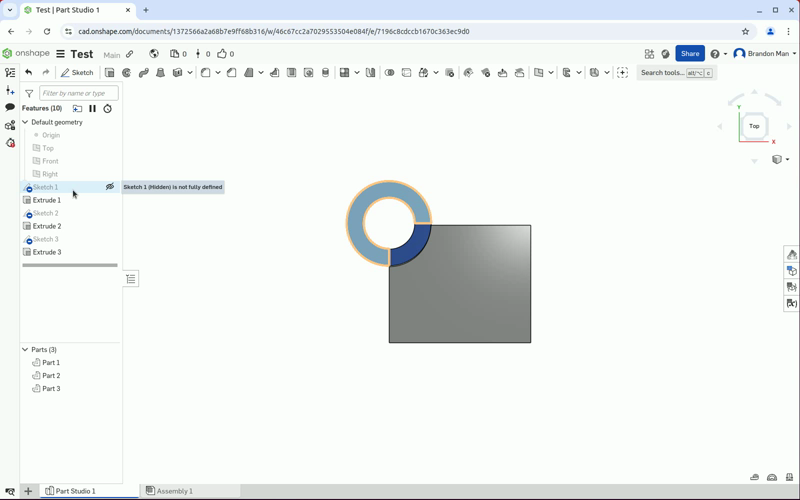
click(73, 189)
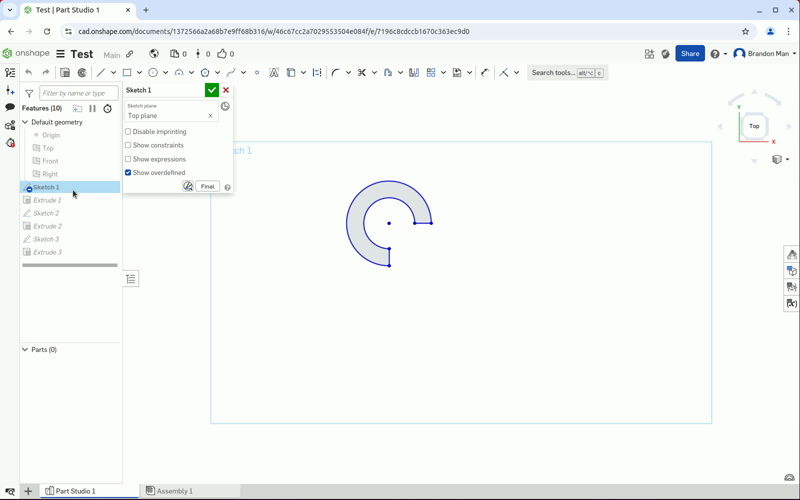
mouse_move(229, 92)
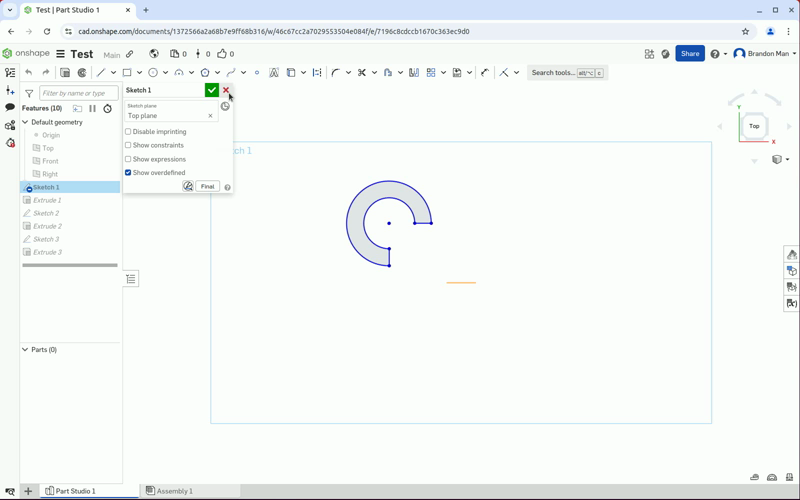
click(229, 92)
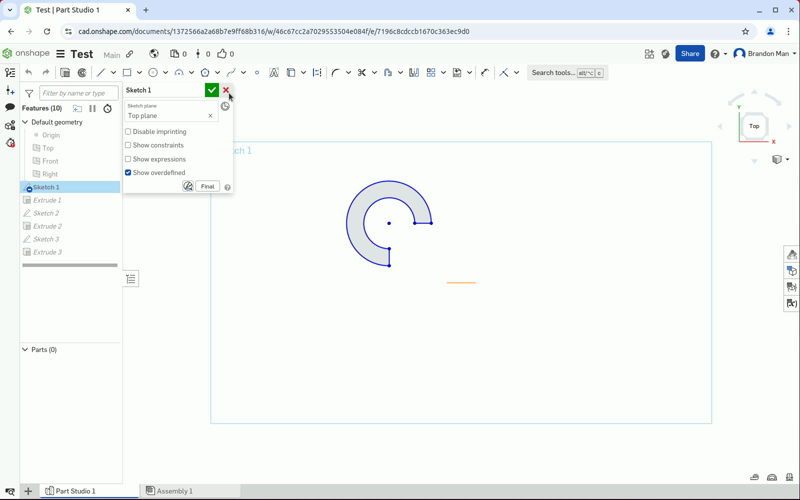
key(shift+s)
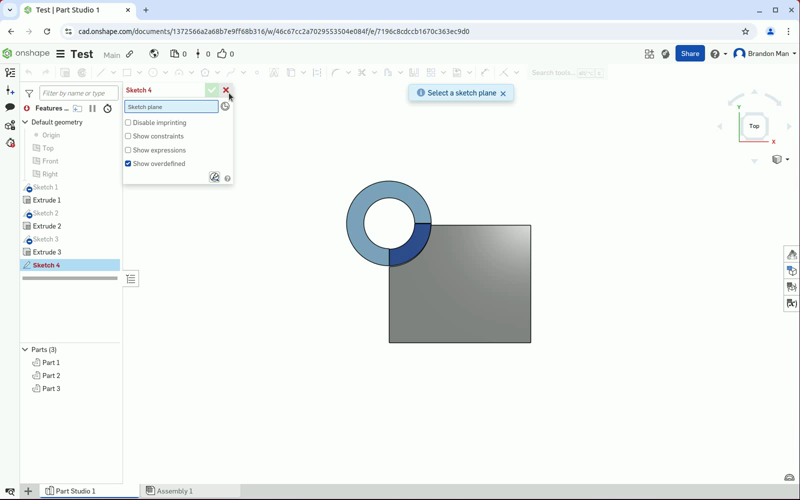
mouse_move(73, 150)
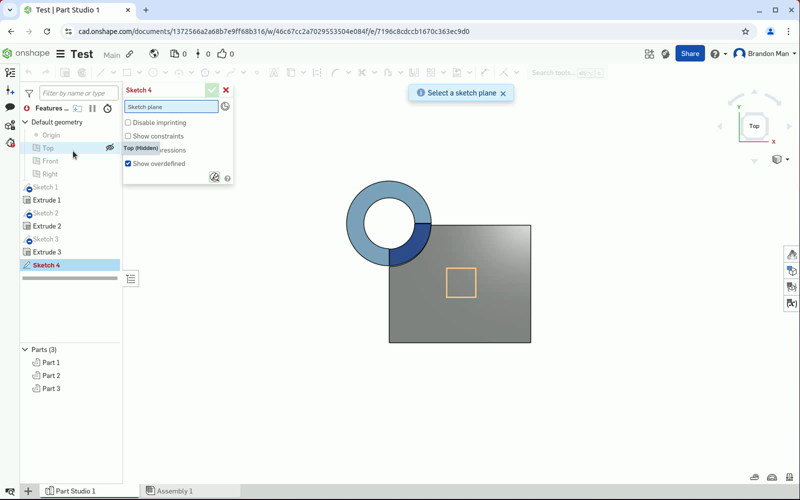
click(73, 150)
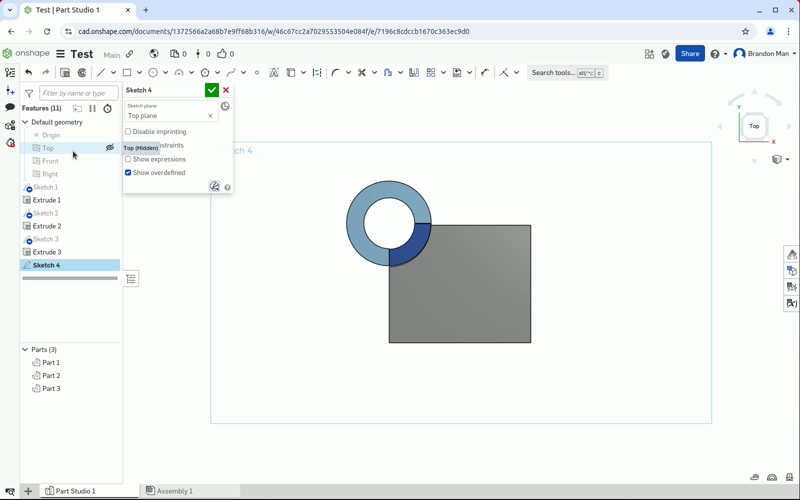
mouse_move(73, 352)
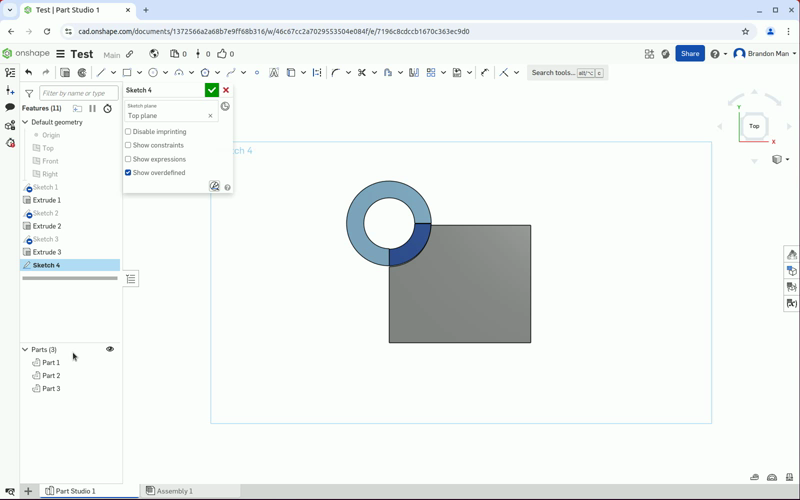
key(y)
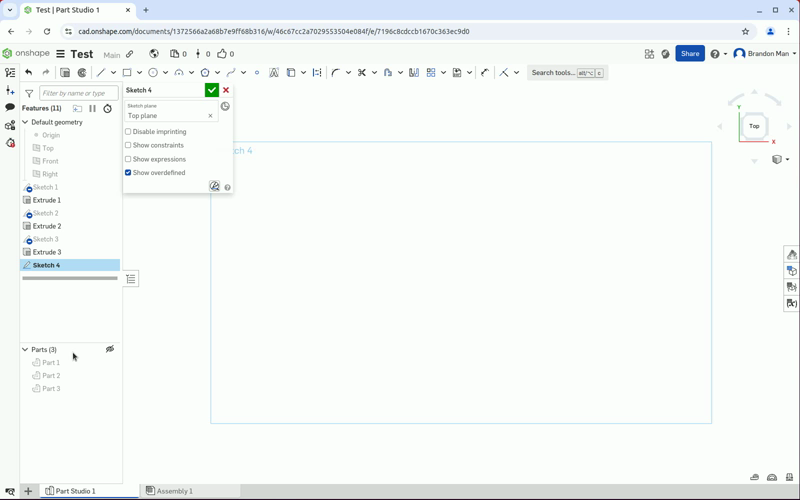
key(l)
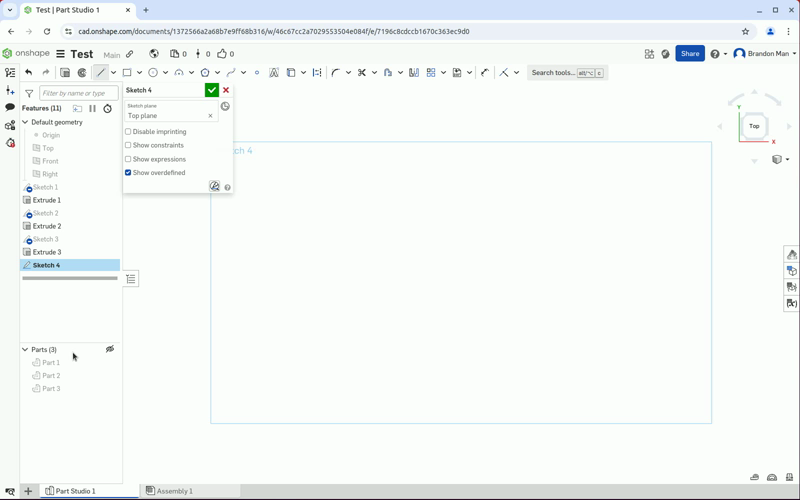
key_down(shift)
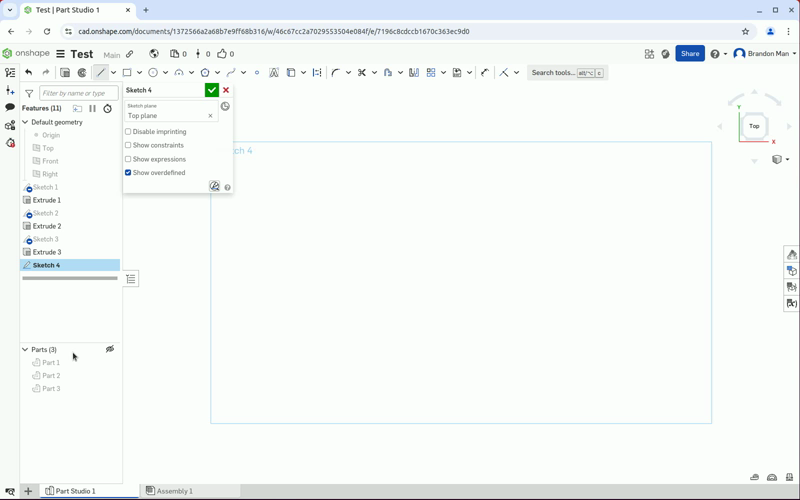
mouse_move(389, 249)
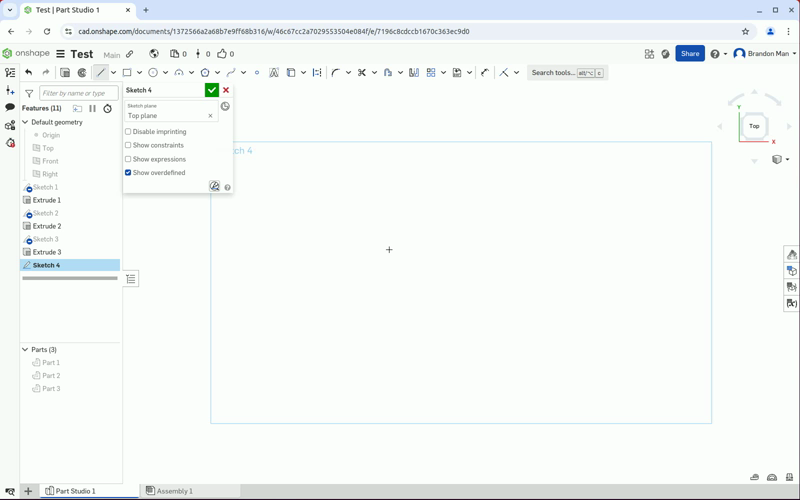
click(389, 249)
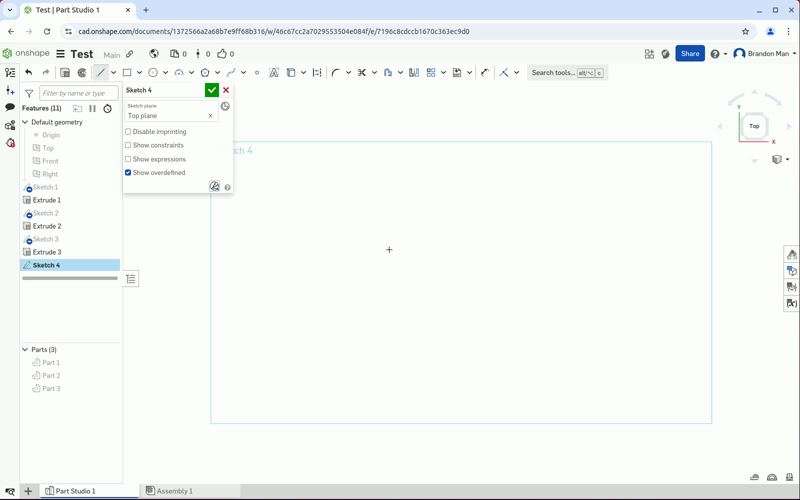
key_up(shift)
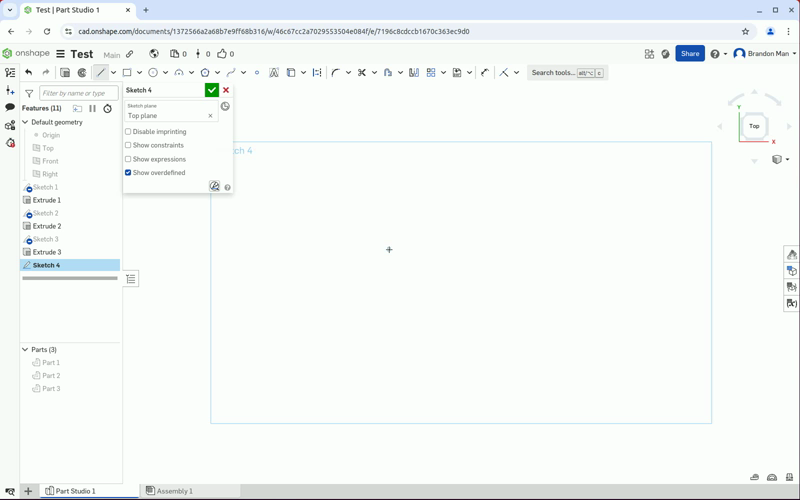
key_down(shift)
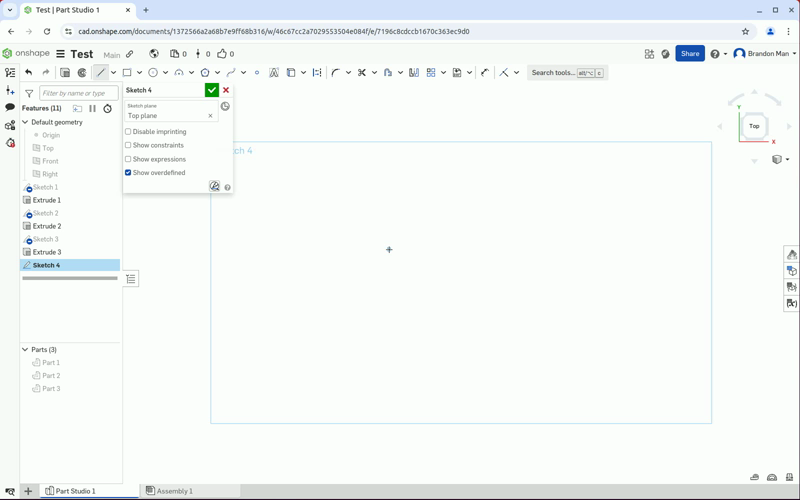
mouse_move(419, 249)
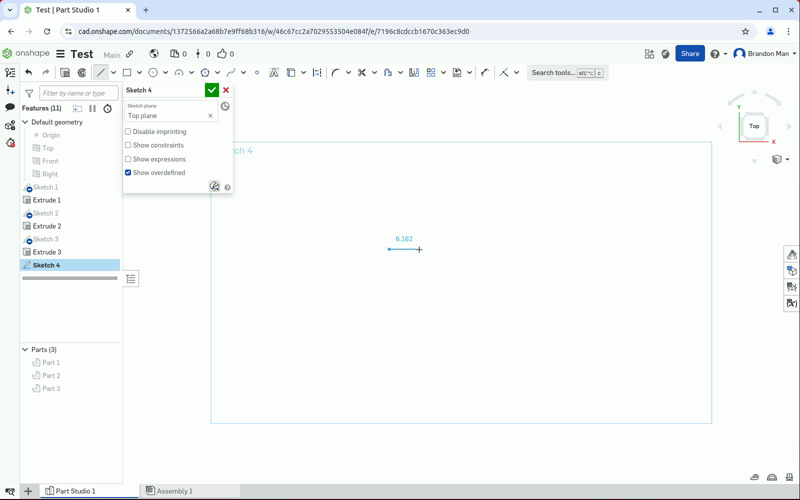
mouse_move(389, 223)
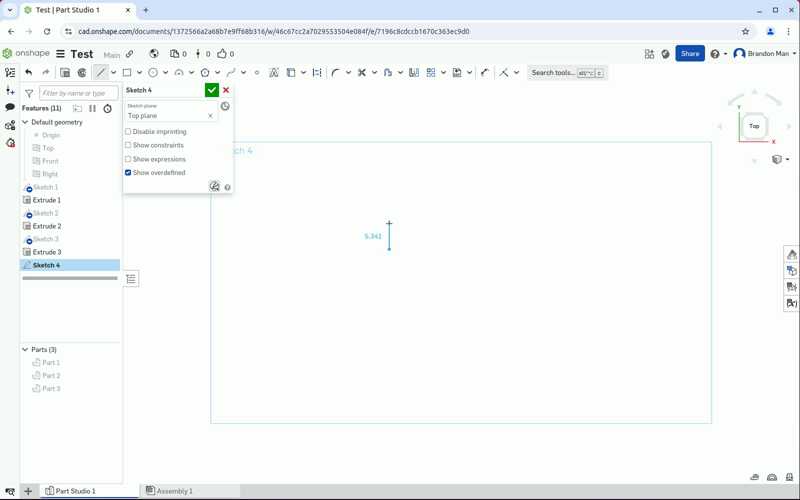
click(389, 223)
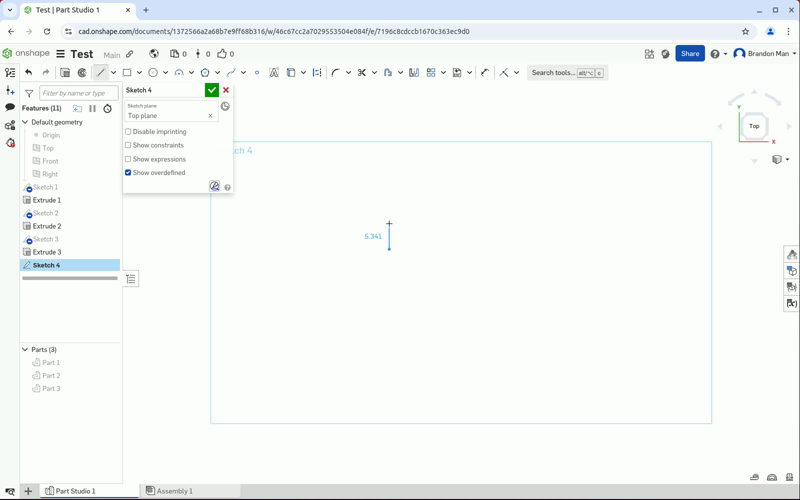
key_up(shift)
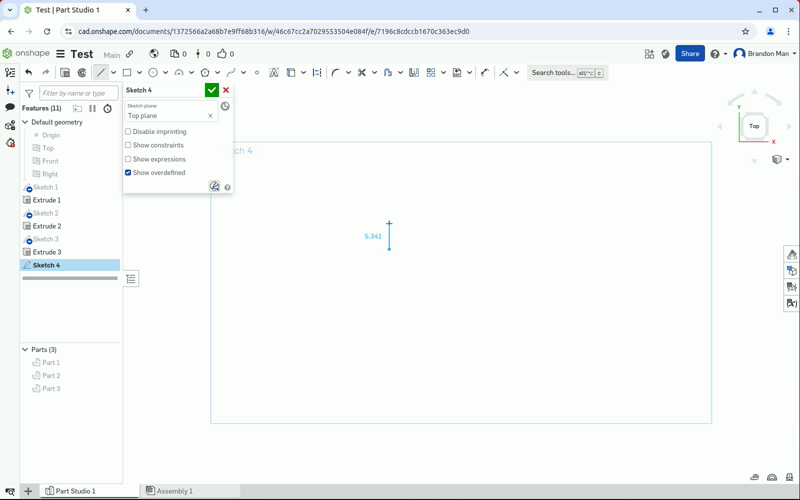
key_down(shift)
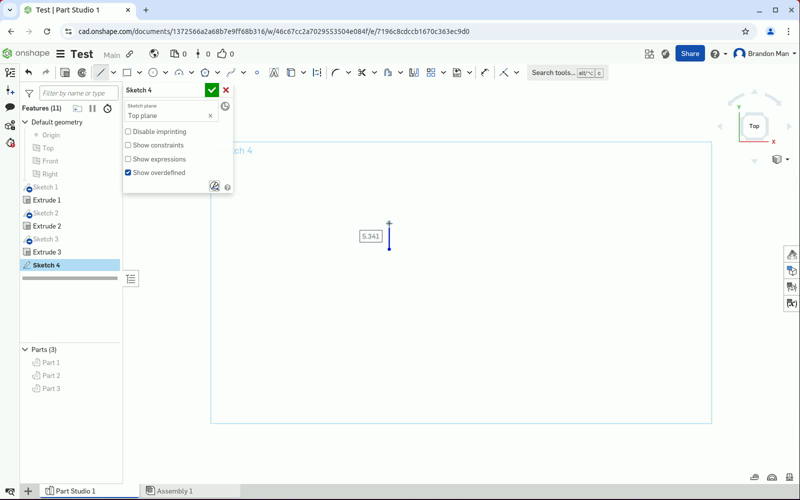
mouse_move(419, 223)
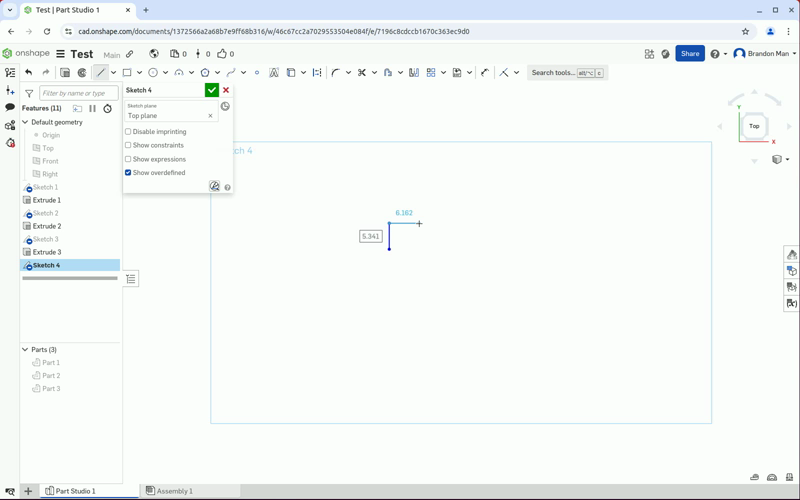
mouse_move(414, 223)
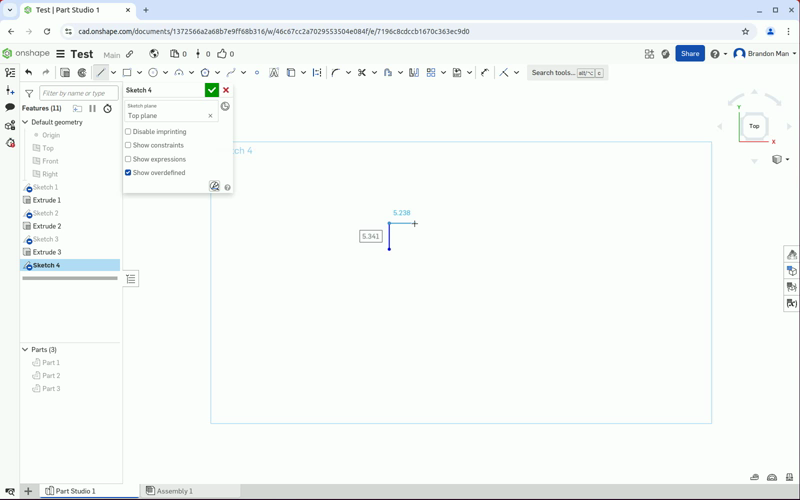
click(414, 223)
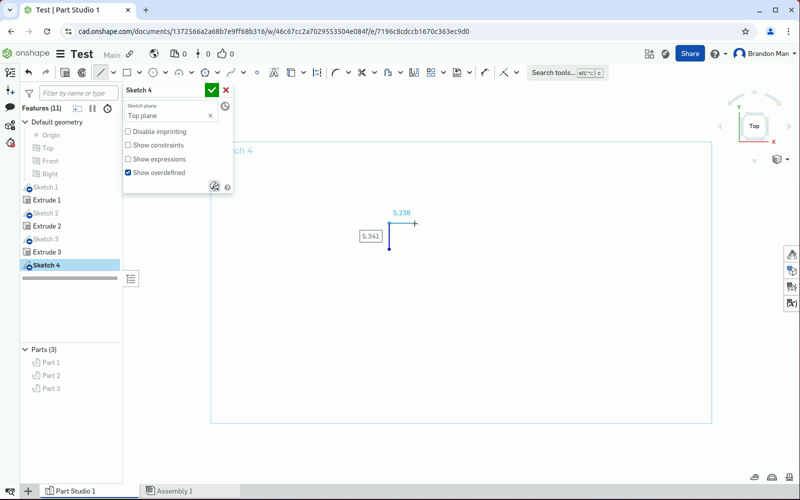
key_up(shift)
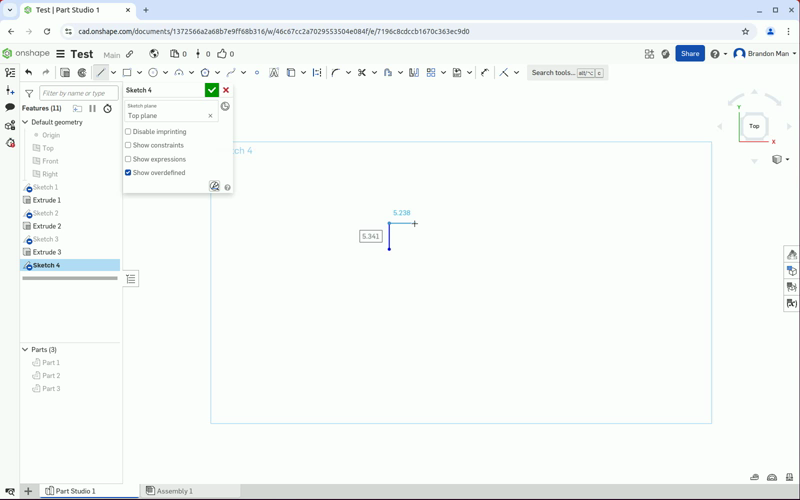
key(esc)
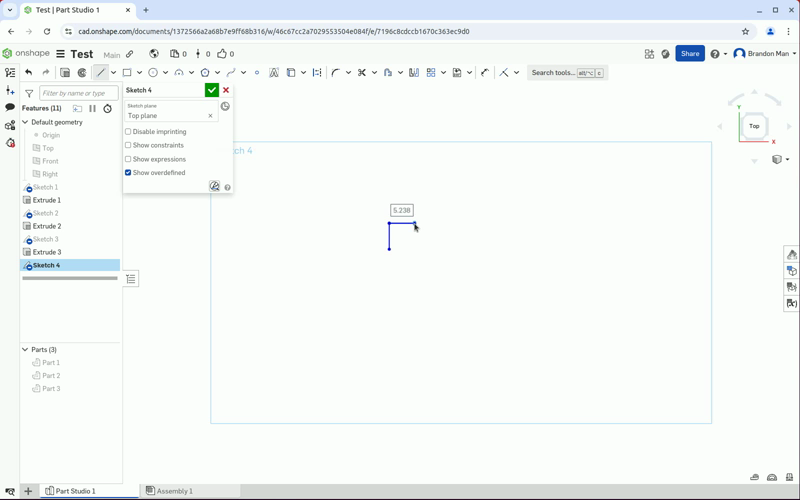
key(a)
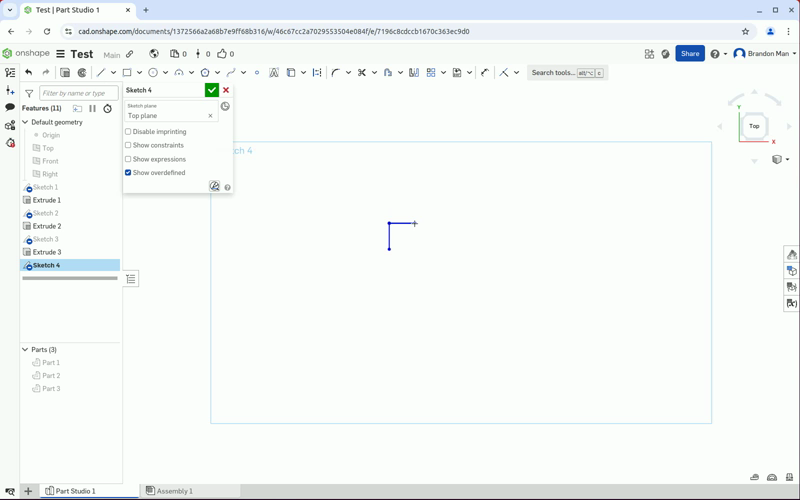
mouse_move(414, 223)
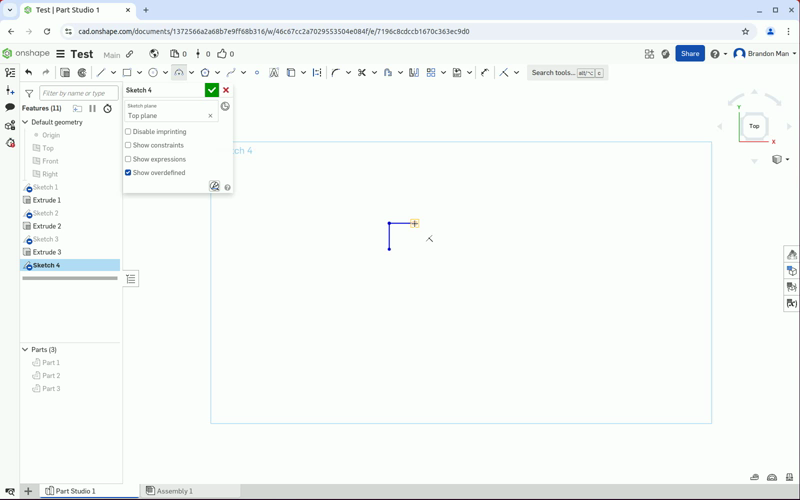
click(414, 223)
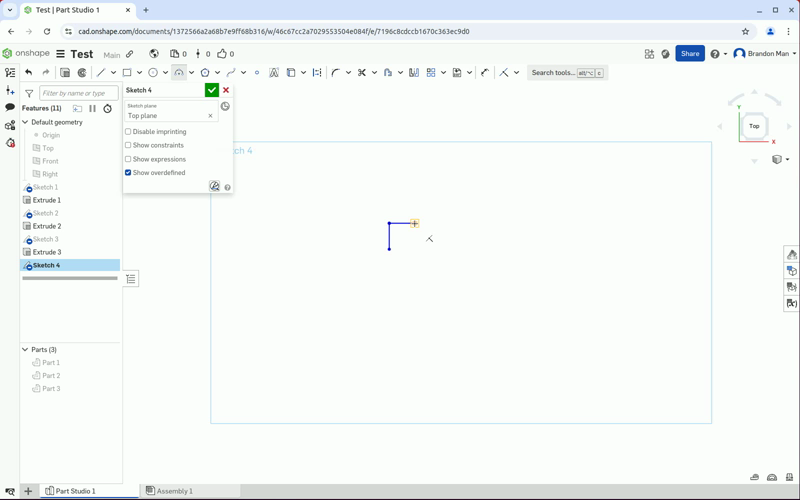
mouse_move(389, 249)
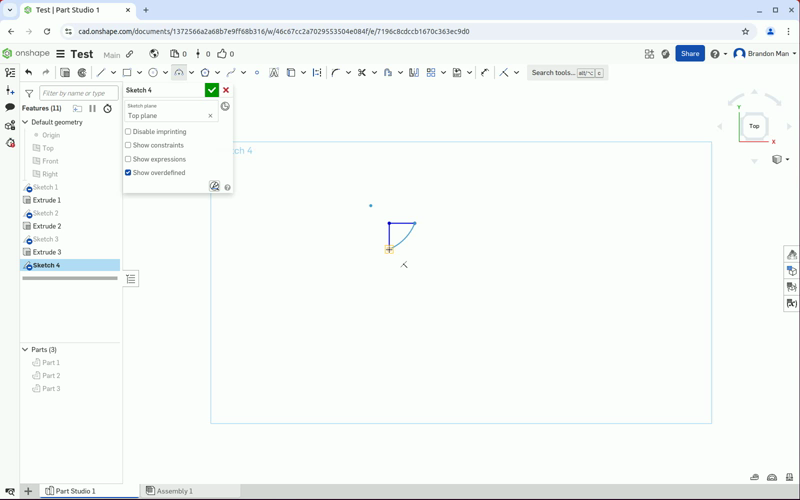
click(389, 249)
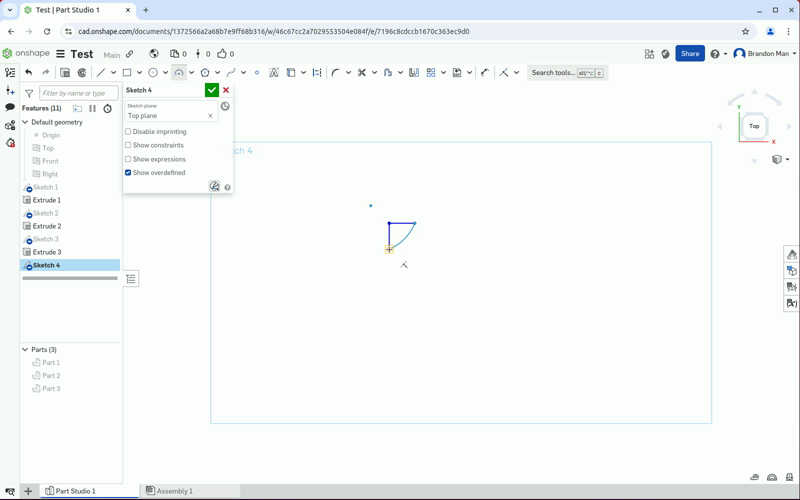
key_down(shift)
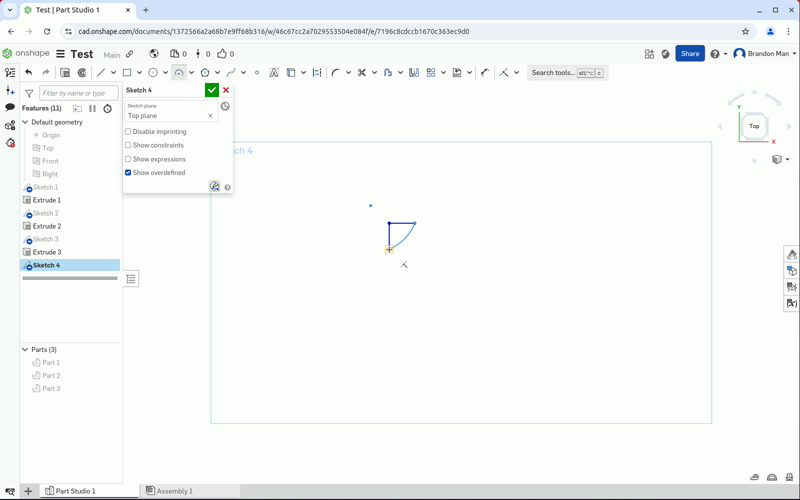
mouse_move(371, 204)
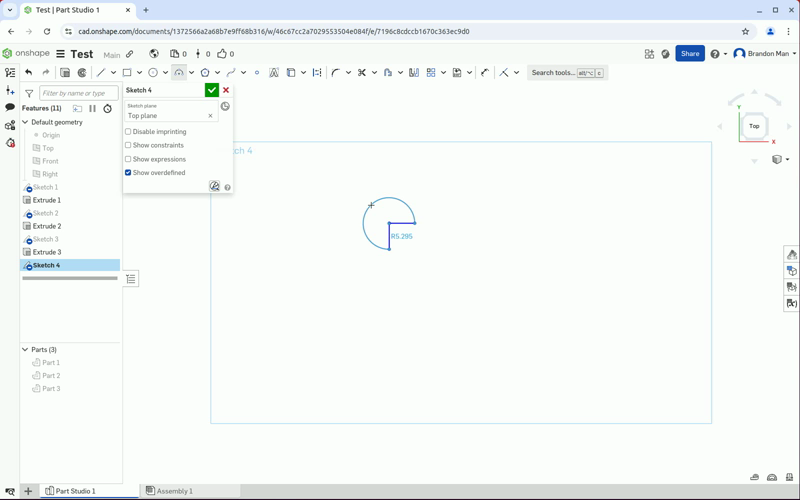
click(371, 204)
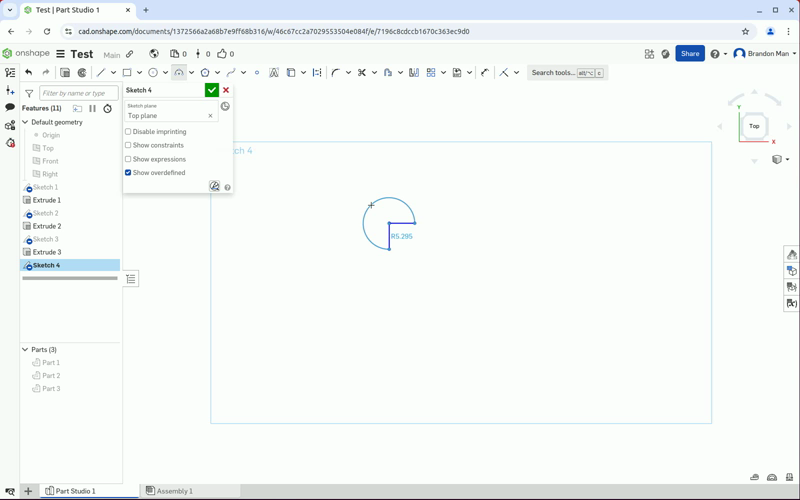
key_up(shift)
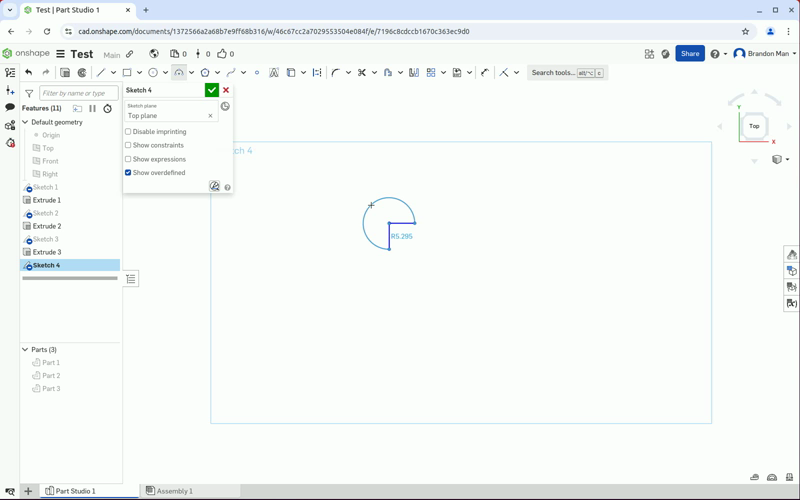
key(esc)
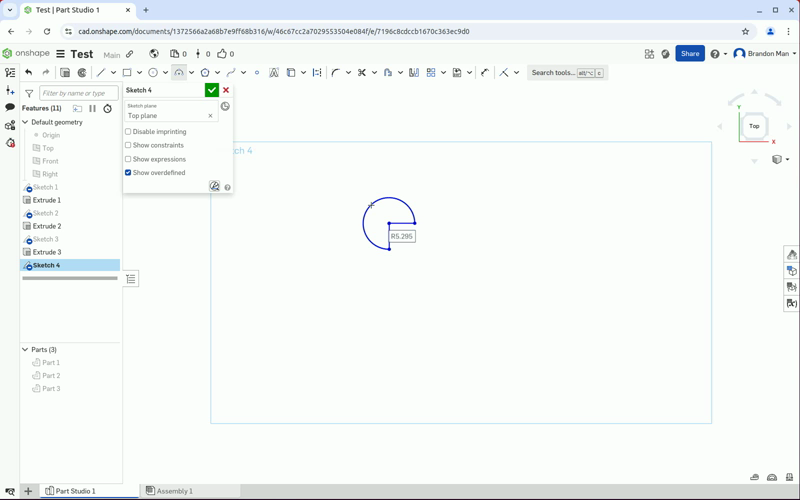
mouse_move(390, 221)
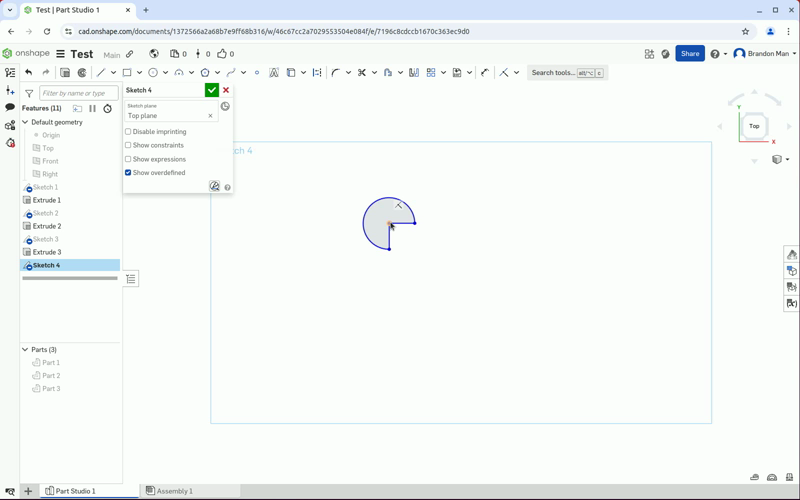
scroll(6)
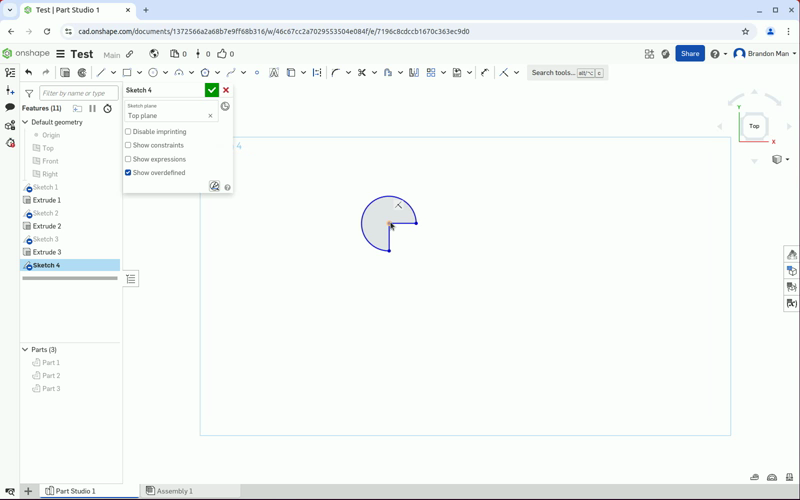
scroll(6)
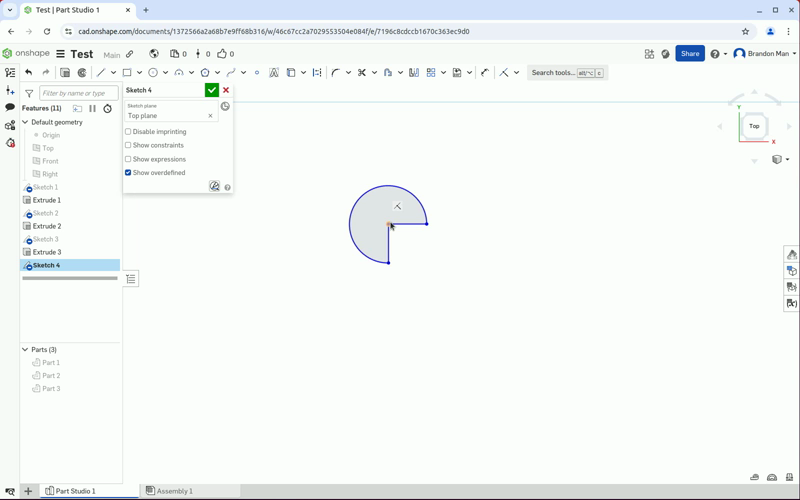
scroll(6)
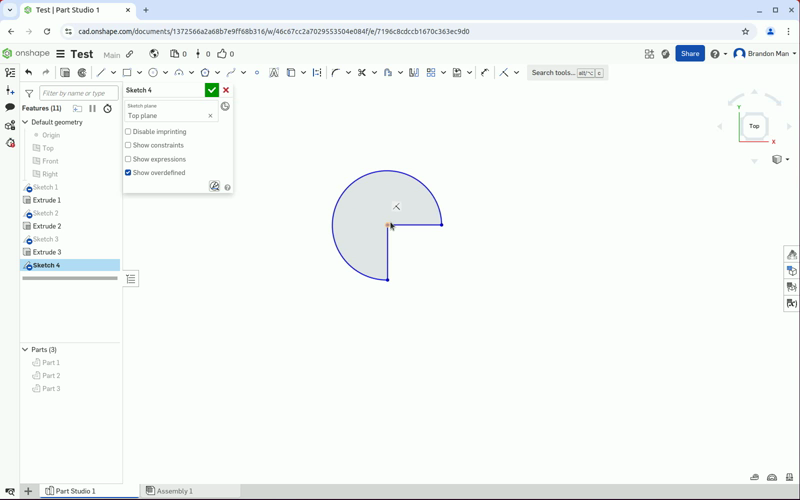
scroll(6)
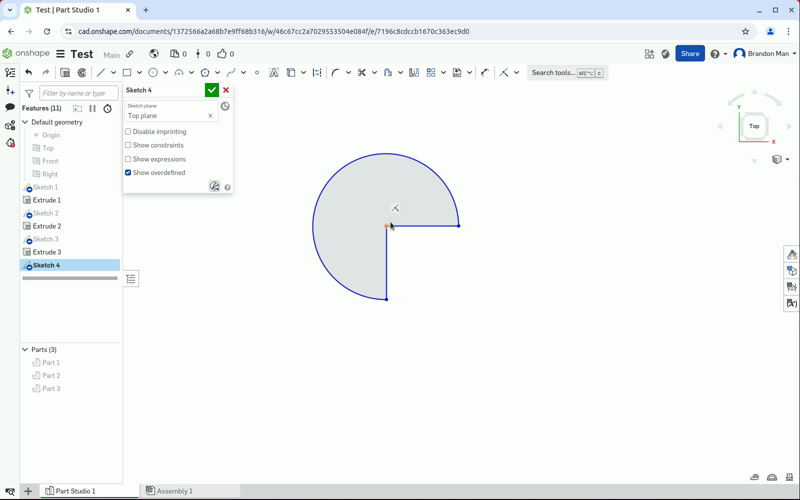
scroll(6)
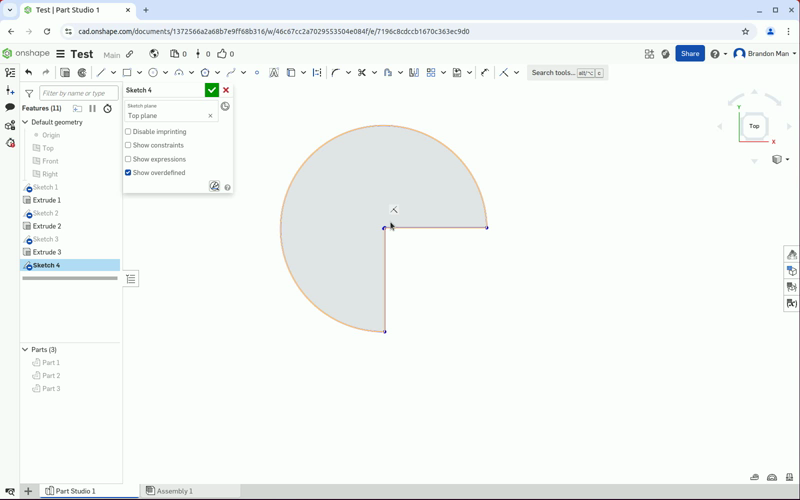
scroll(6)
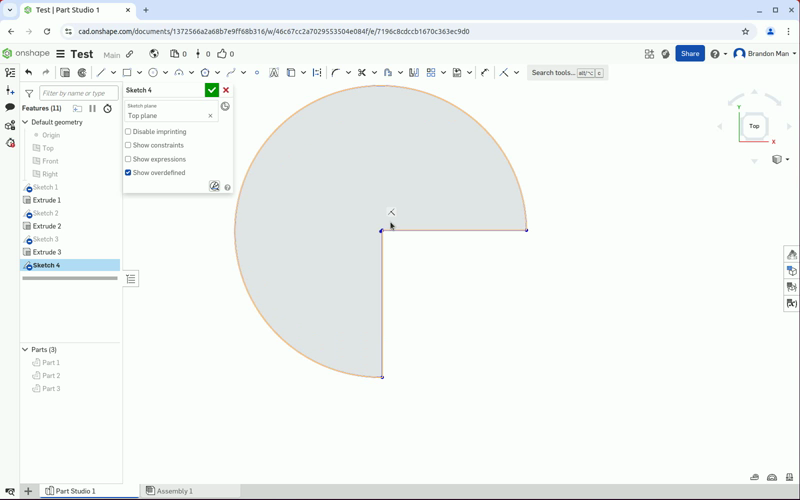
scroll(6)
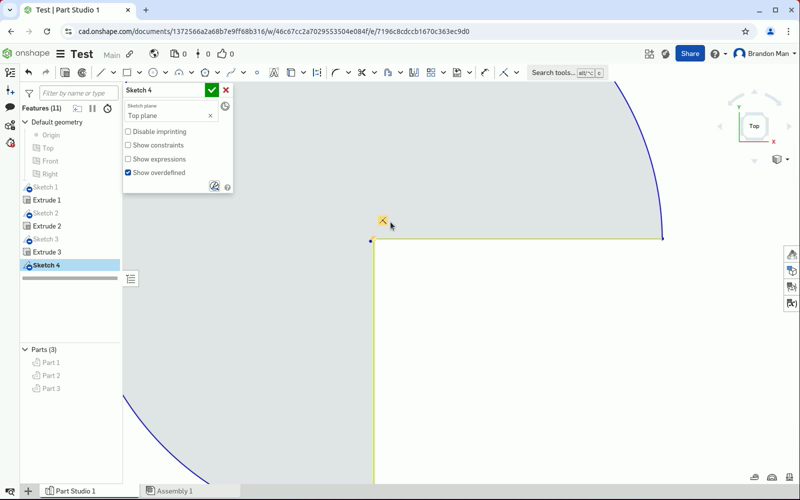
click(390, 221)
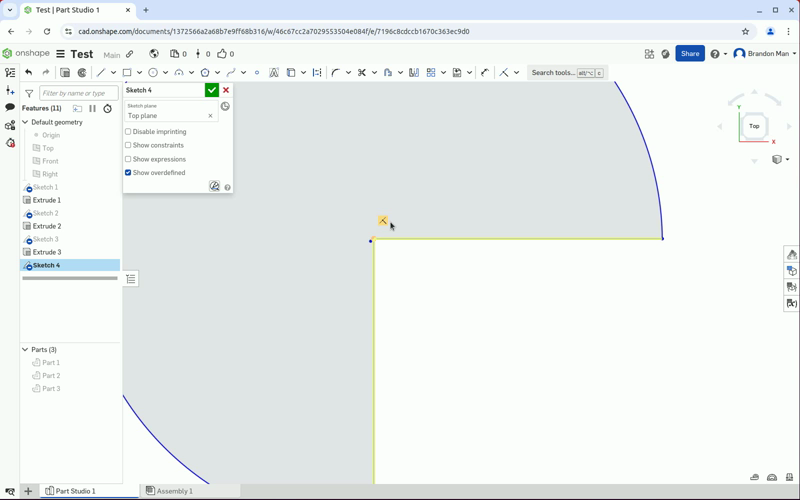
scroll(-6)
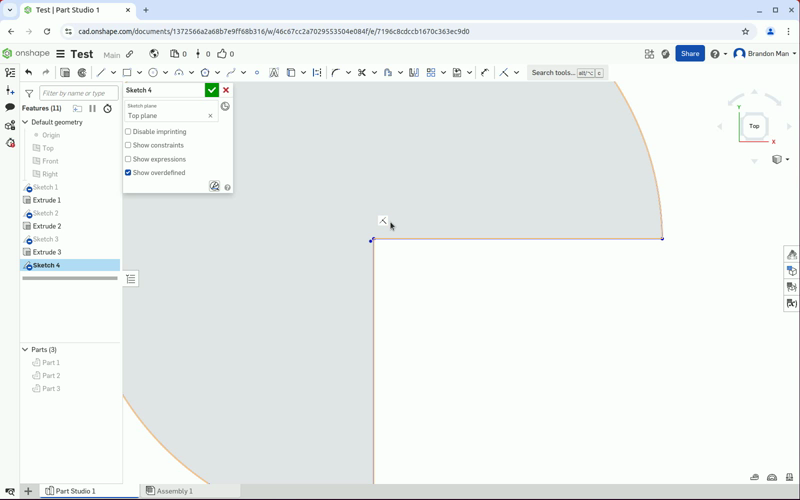
scroll(-6)
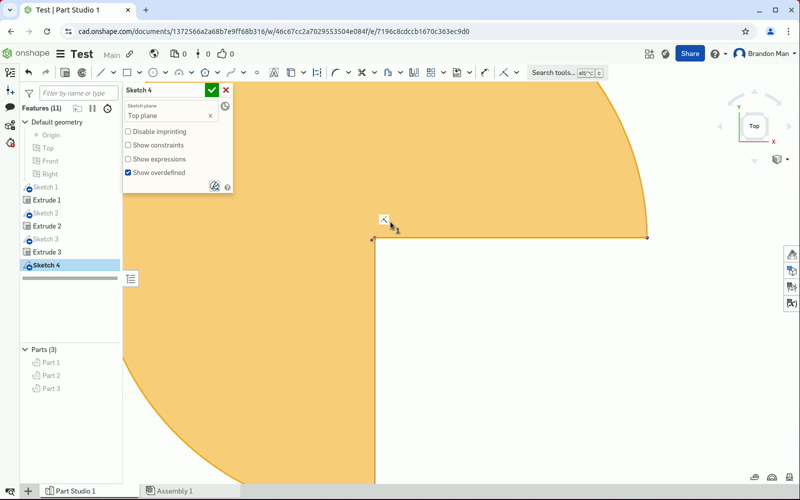
scroll(-6)
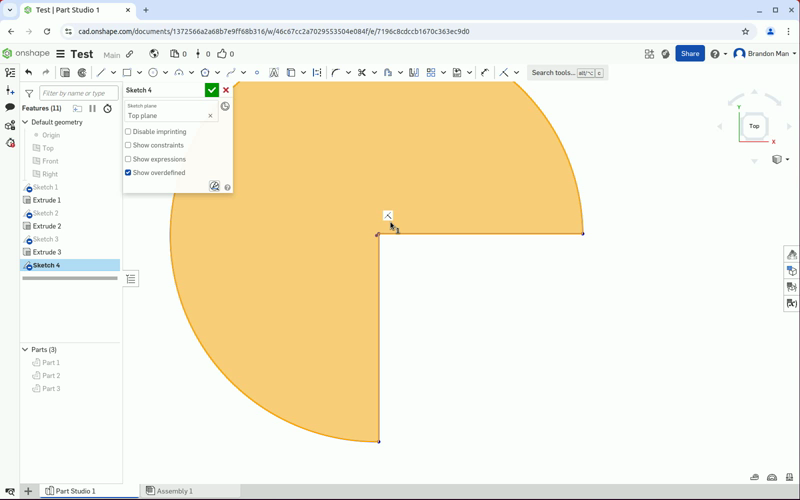
scroll(-6)
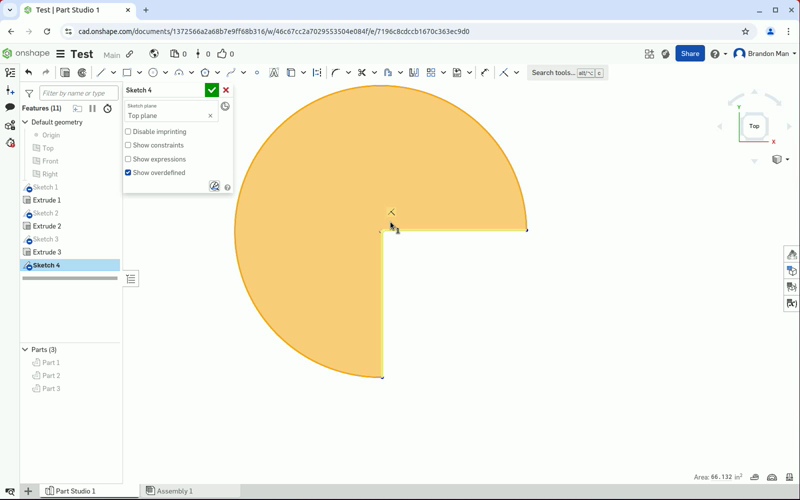
scroll(-6)
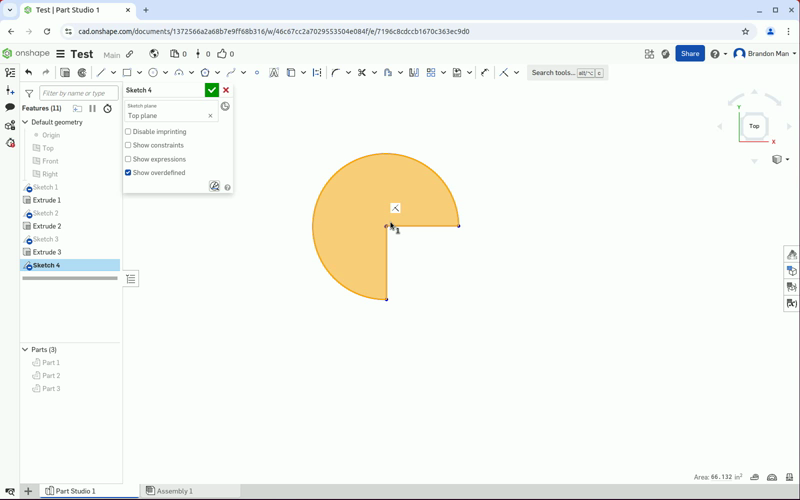
scroll(-6)
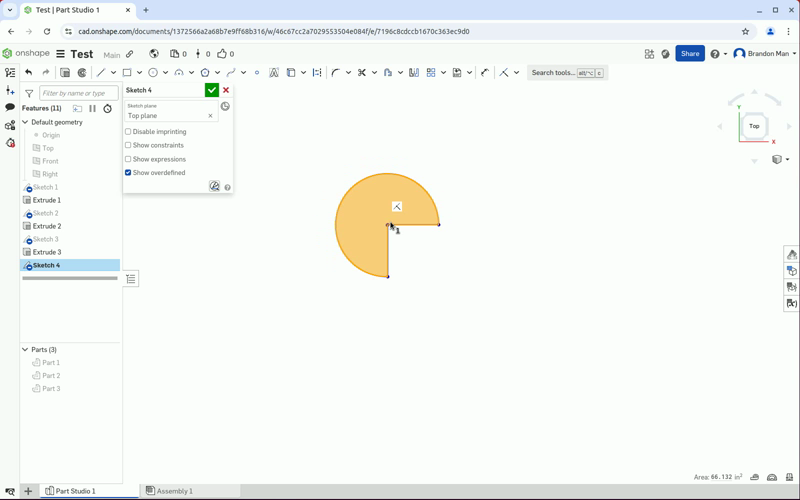
scroll(-6)
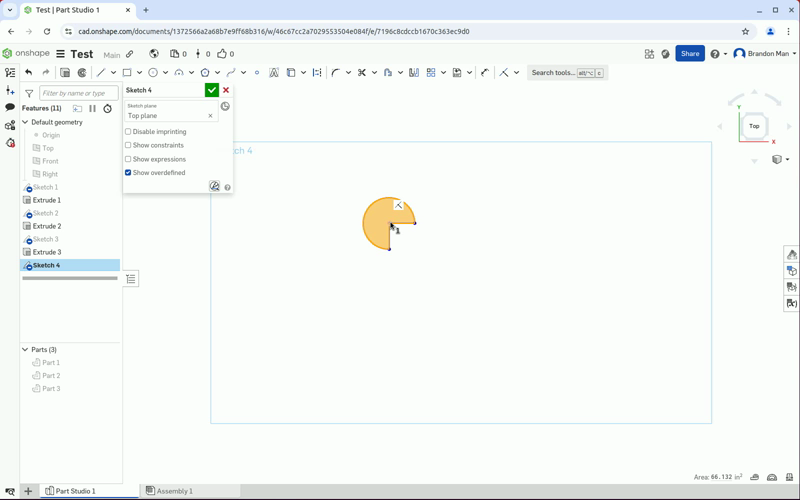
mouse_move(73, 352)
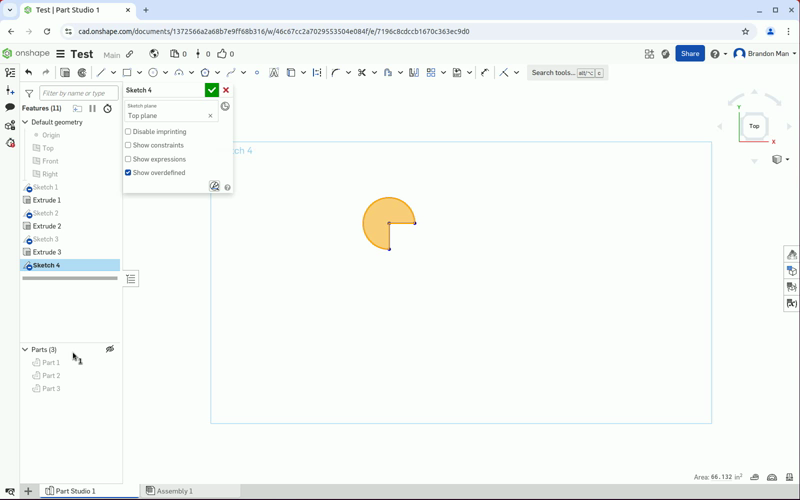
key(shift+y)
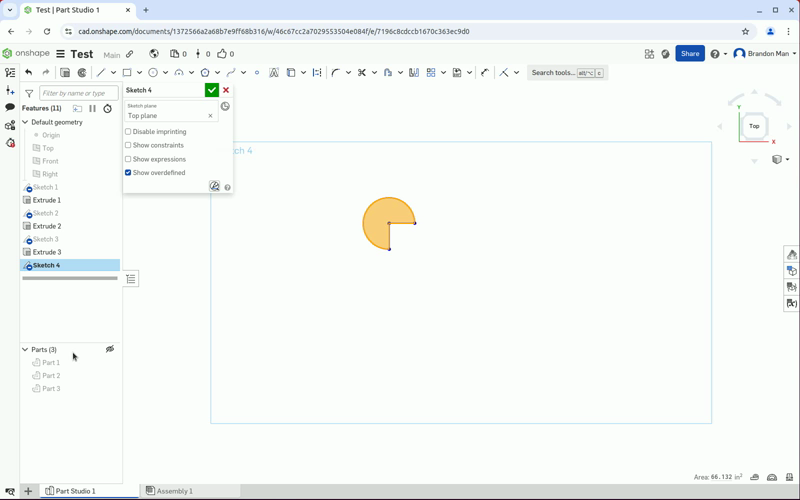
key(shift+e)
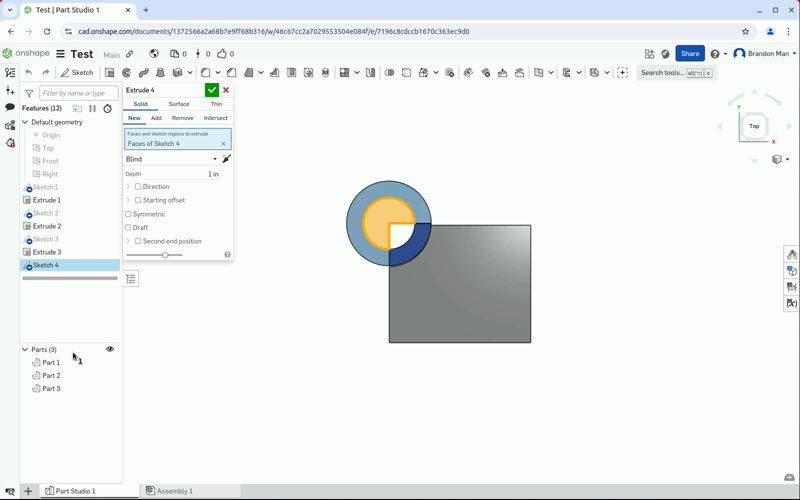
mouse_move(143, 106)
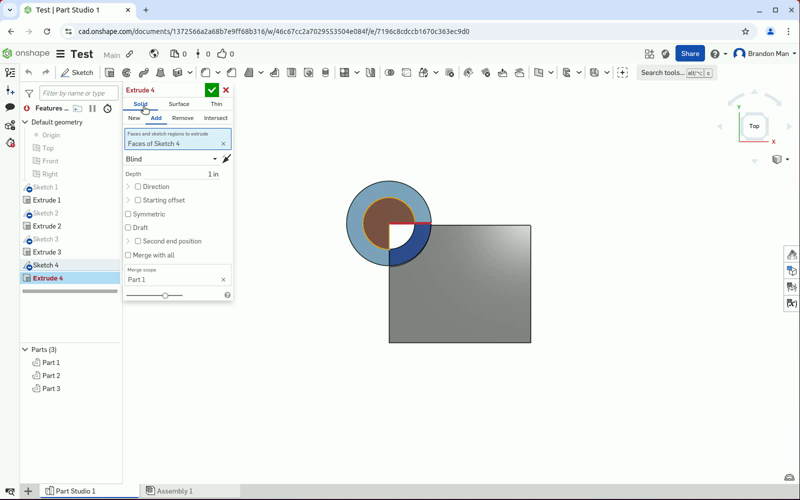
click(143, 106)
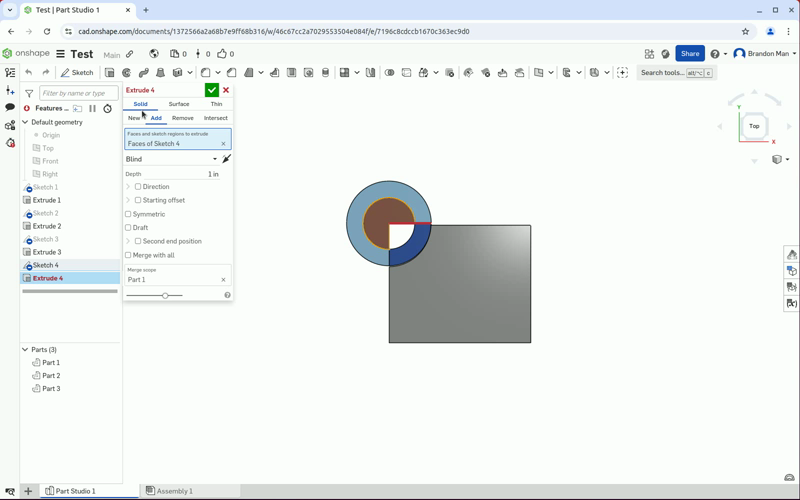
mouse_move(137, 120)
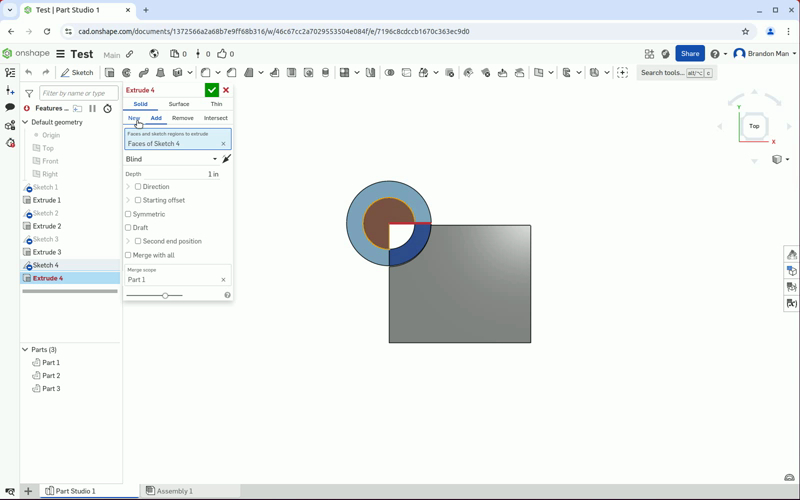
click(137, 120)
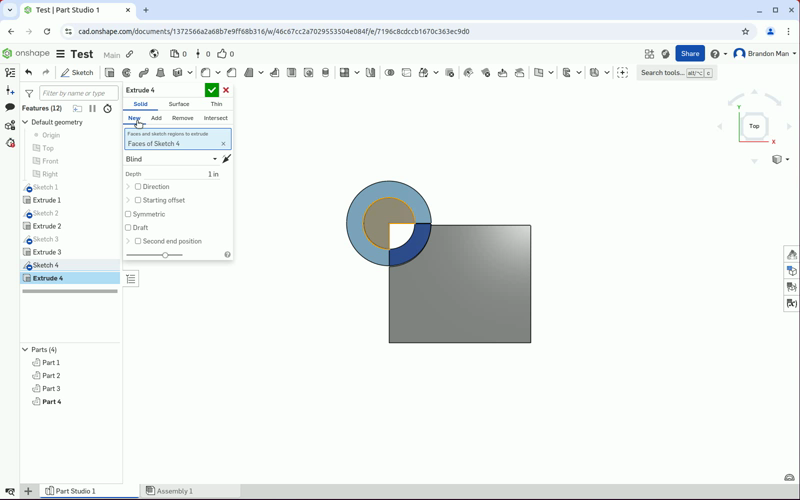
key(tab, 4)
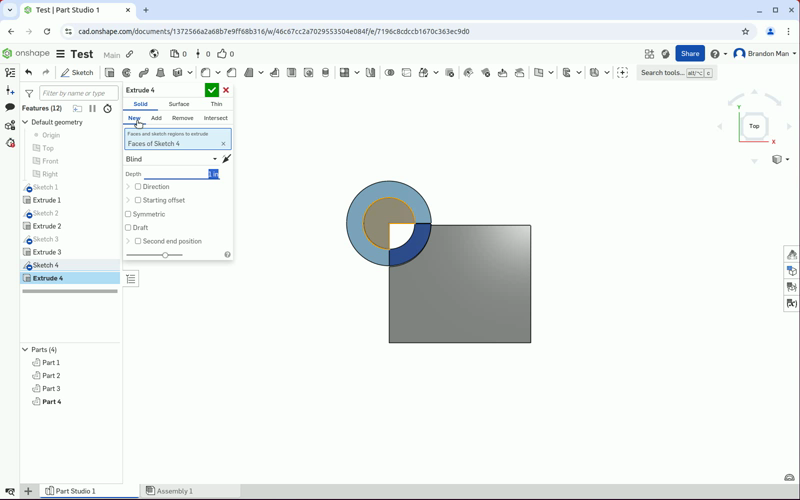
text(21.664)
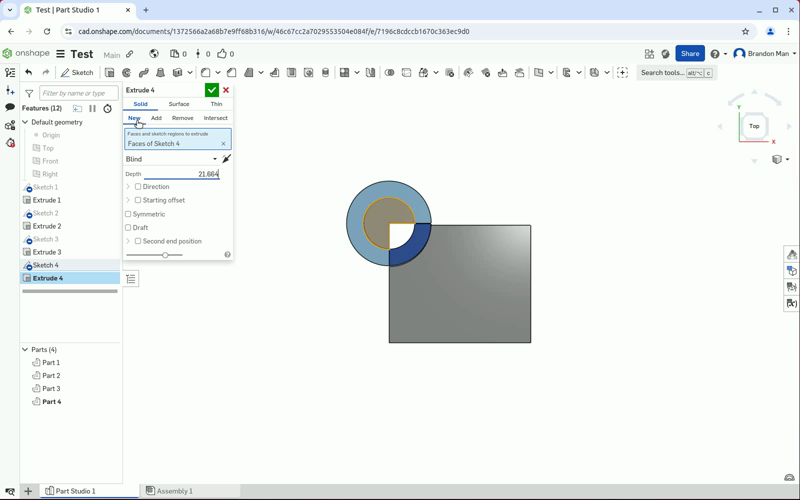
key(tab, 3)
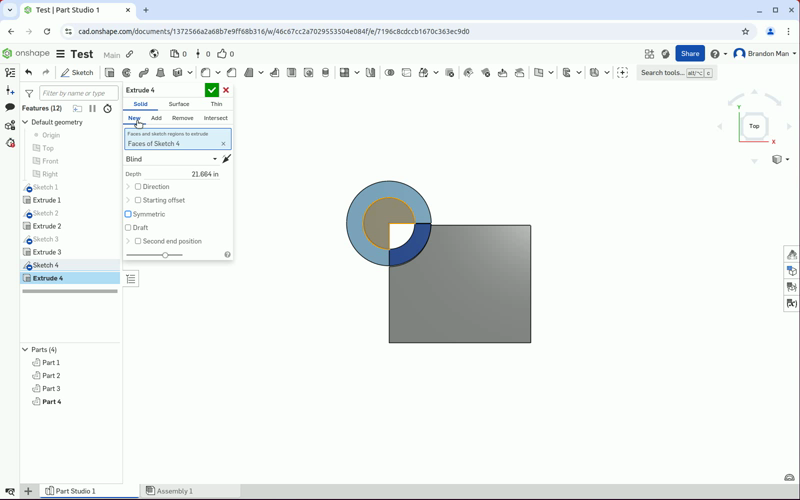
key(space)
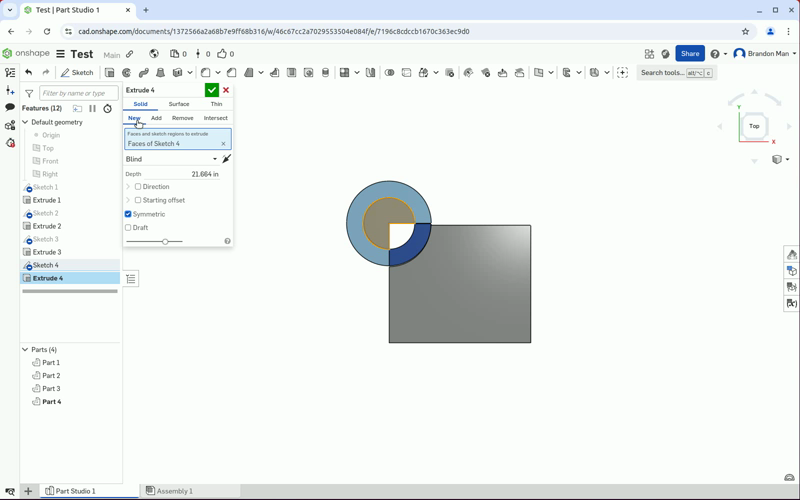
key(enter)
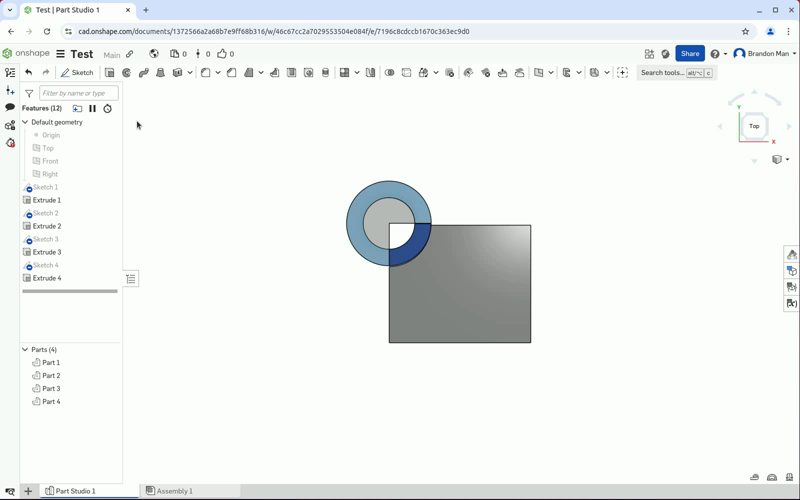
key(shift+h)
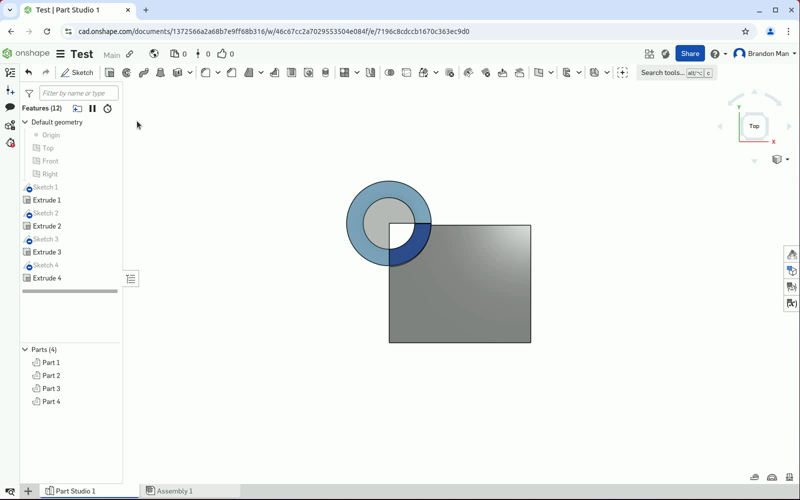
key(shift+h)
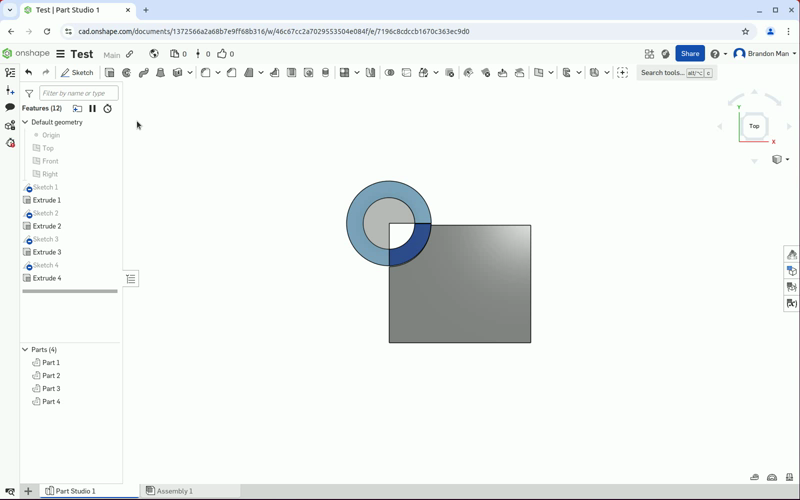
mouse_move(73, 189)
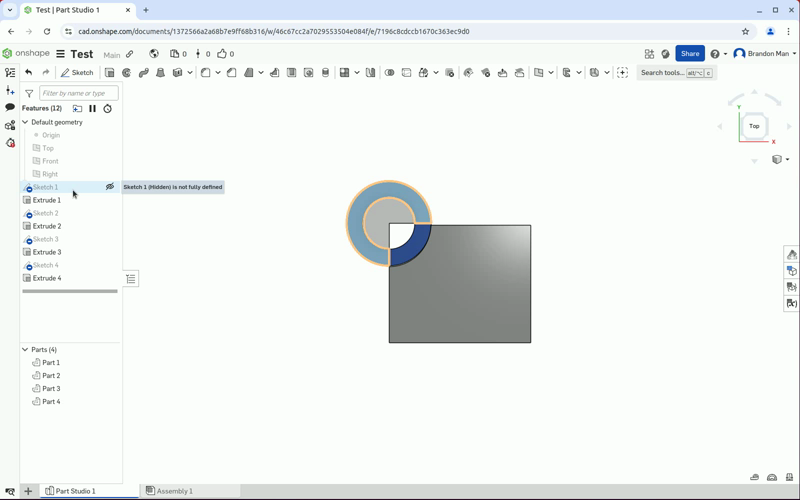
click(73, 189)
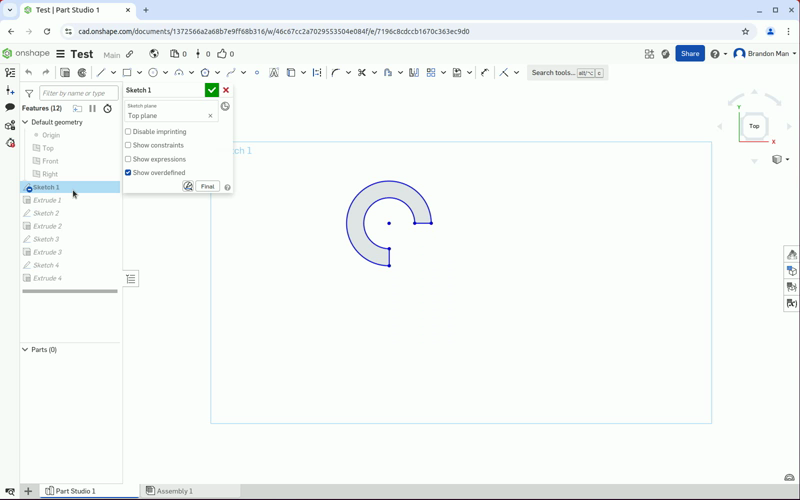
mouse_move(229, 92)
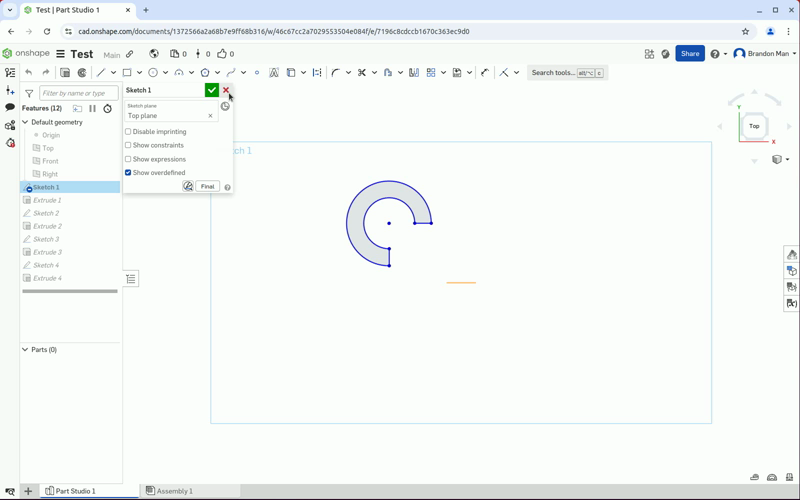
click(229, 92)
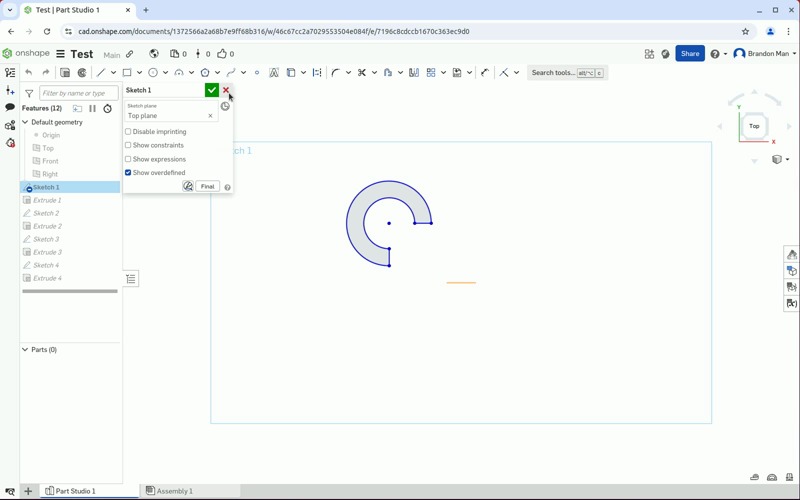
key(shift+s)
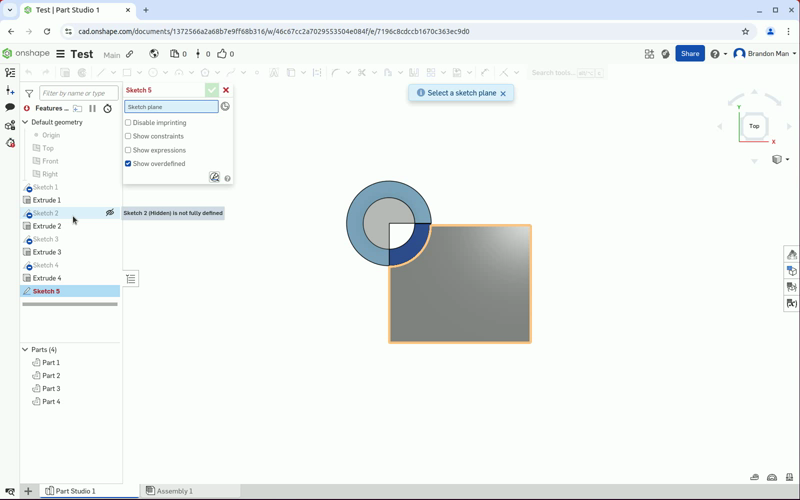
scroll(3)
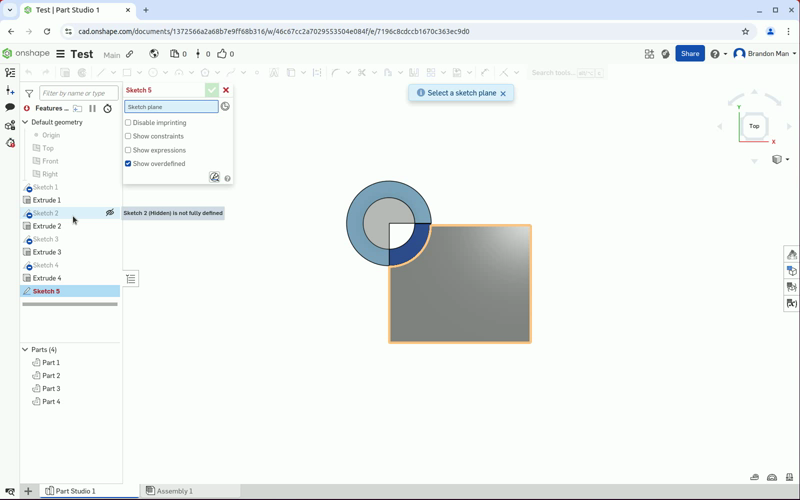
mouse_move(73, 150)
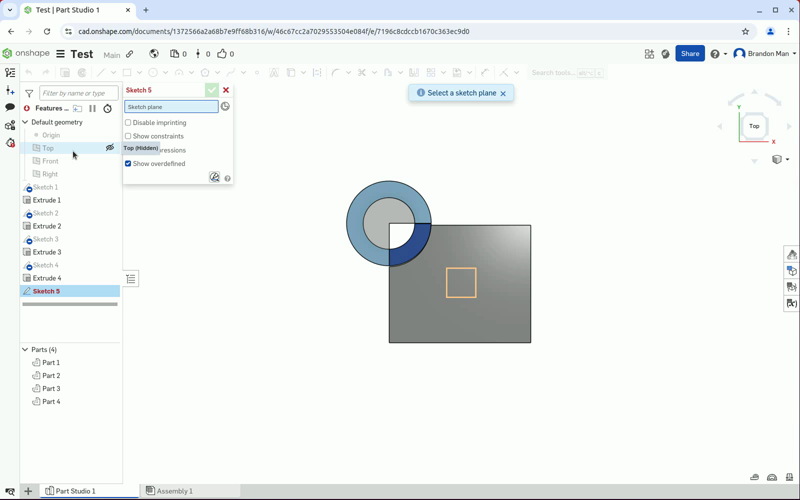
click(73, 150)
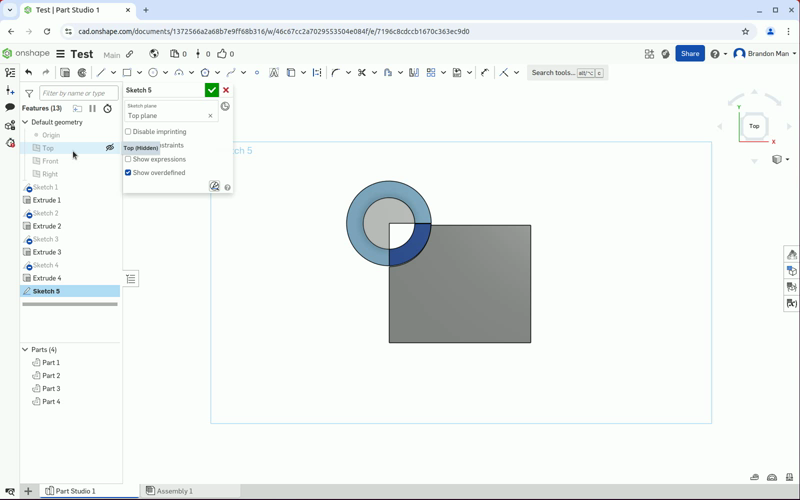
mouse_move(73, 352)
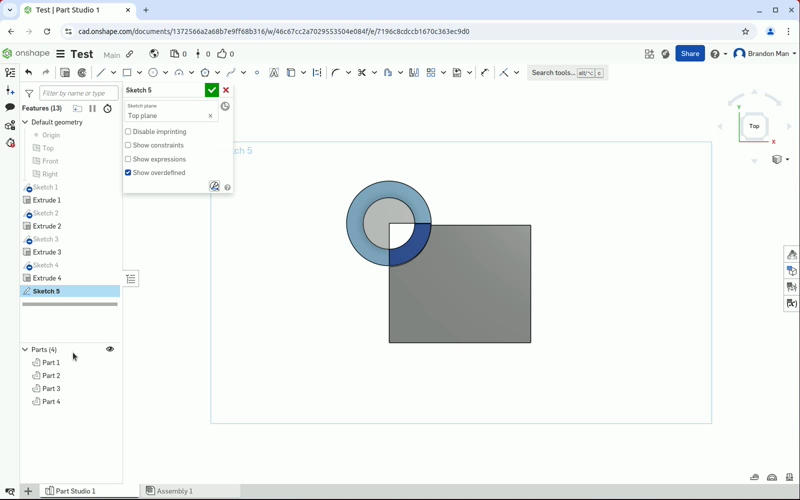
key(y)
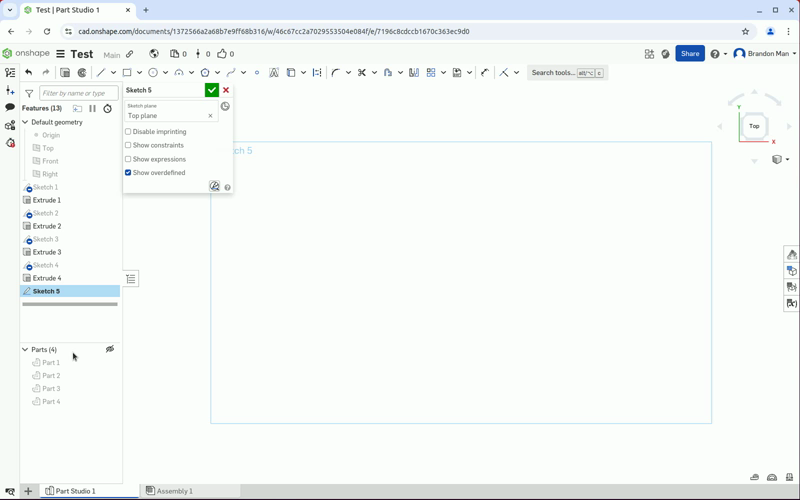
key(a)
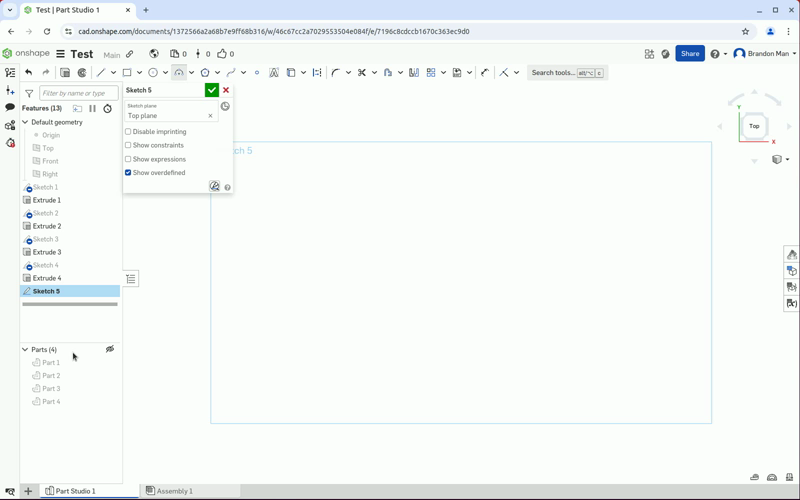
key_down(shift)
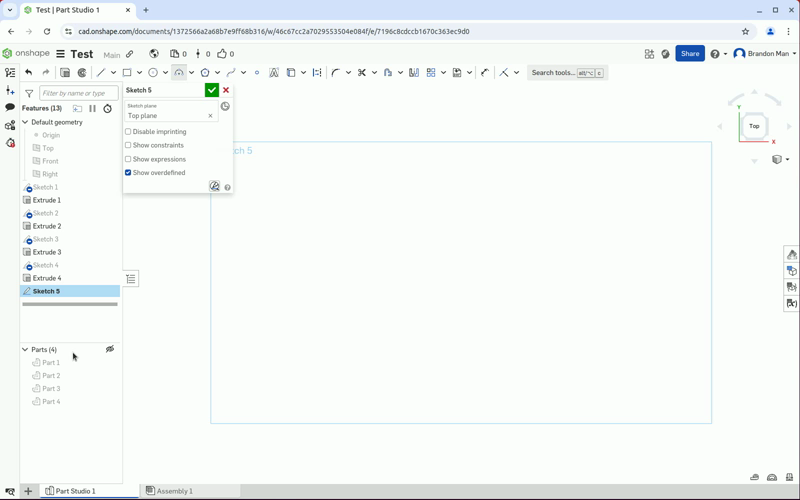
mouse_move(389, 249)
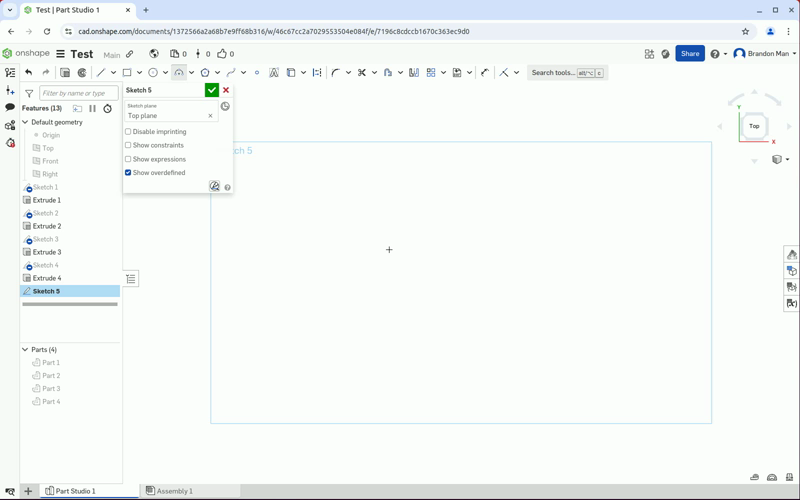
click(389, 249)
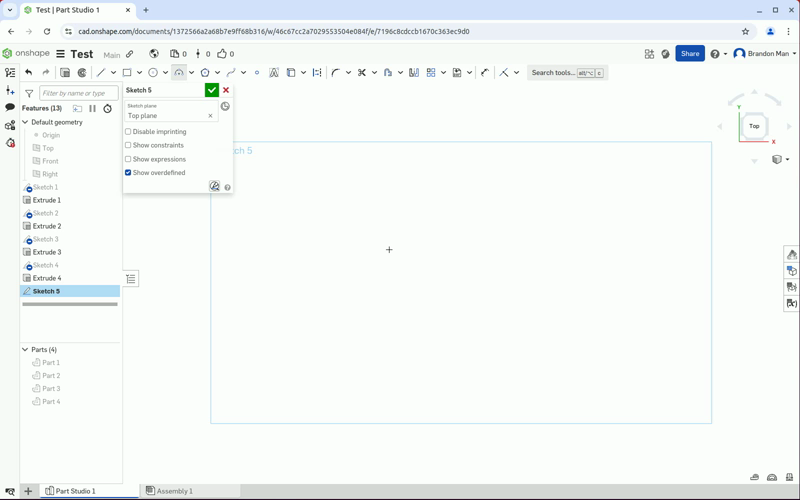
key_up(shift)
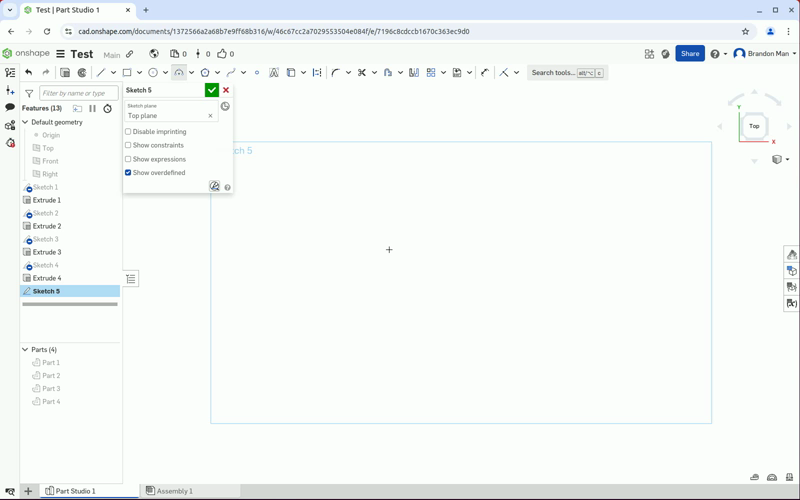
key_down(shift)
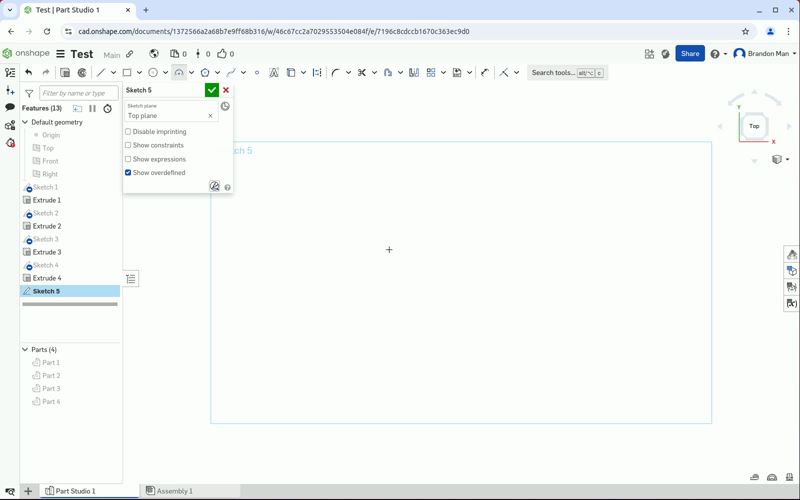
mouse_move(415, 222)
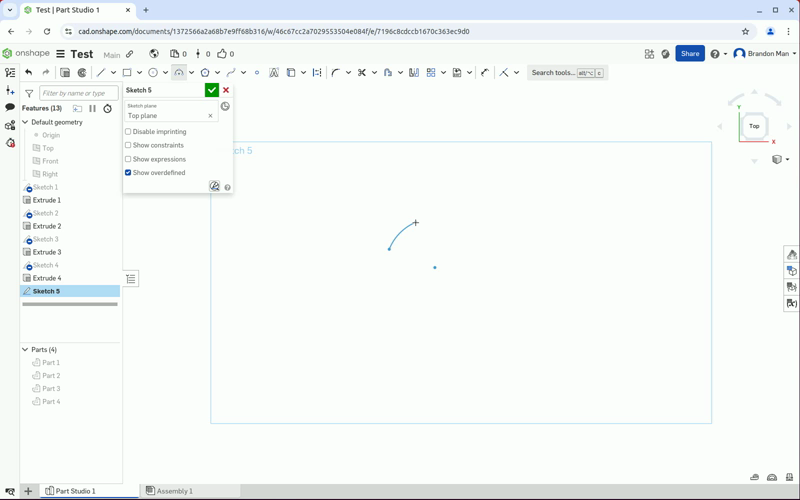
click(415, 222)
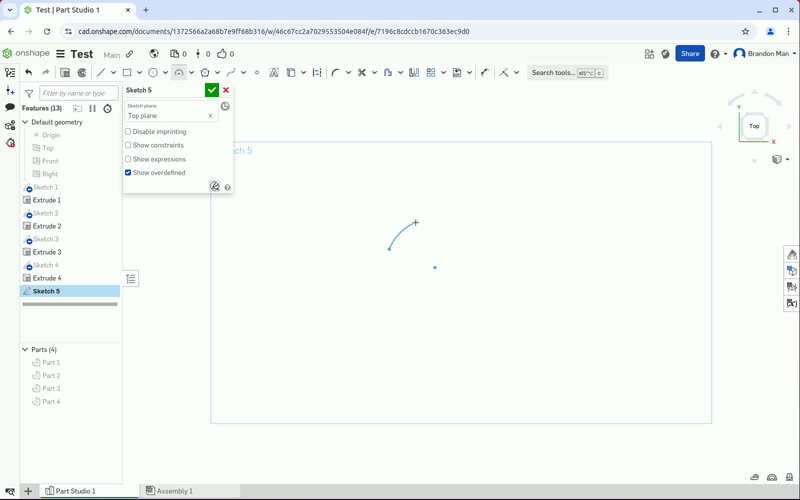
mouse_move(407, 240)
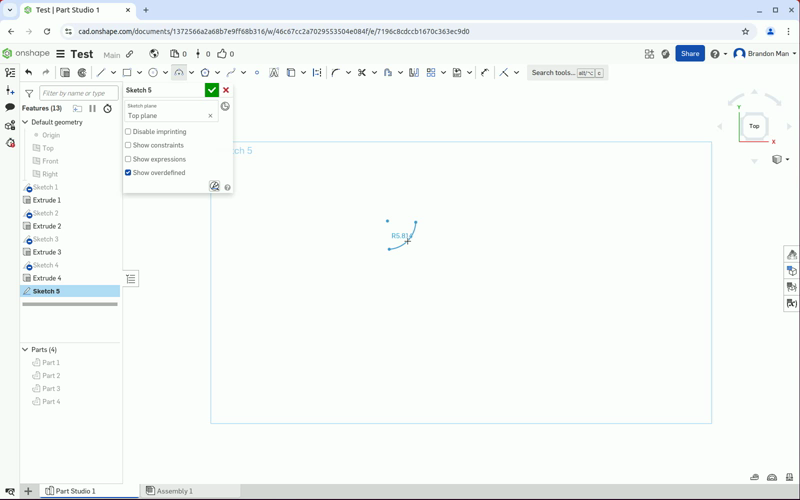
click(407, 240)
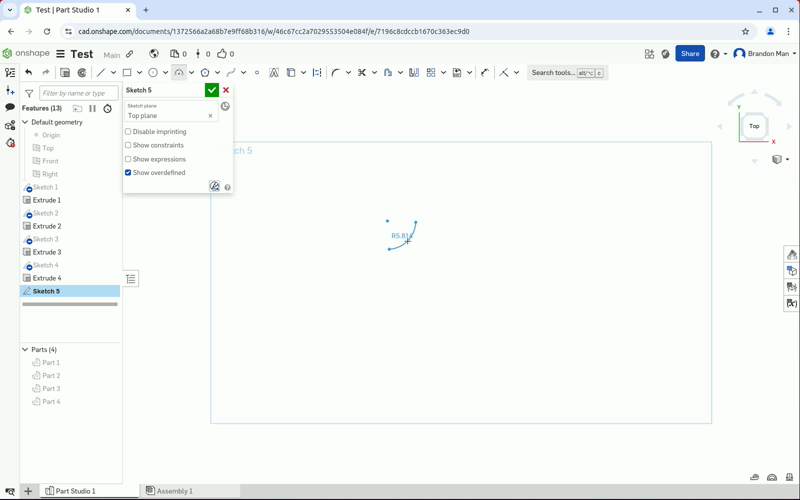
key_up(shift)
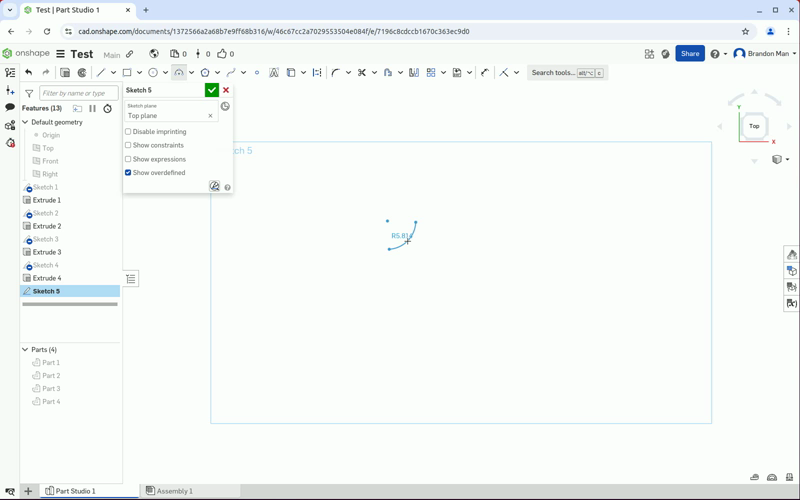
key(esc)
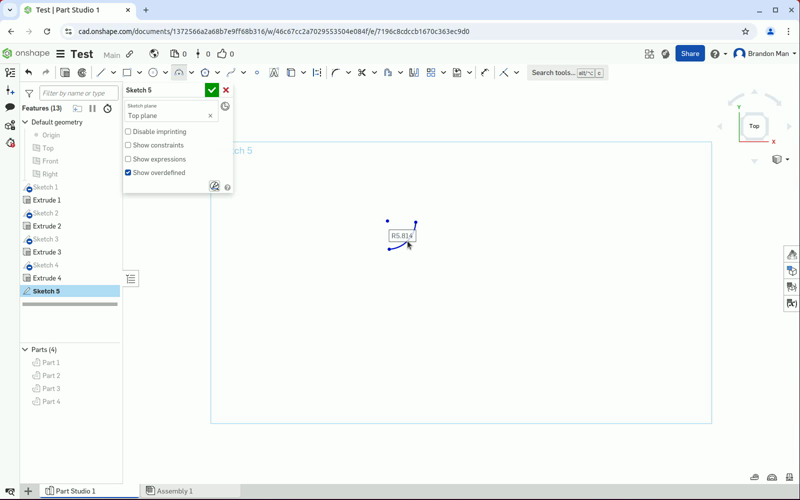
key(l)
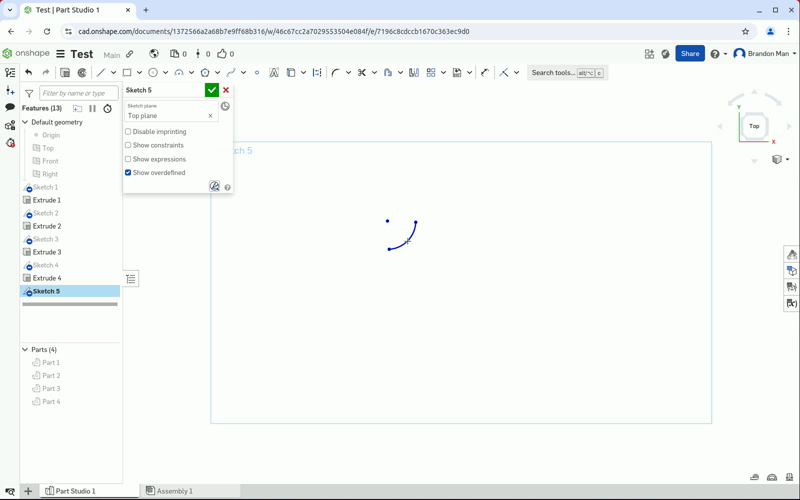
mouse_move(415, 222)
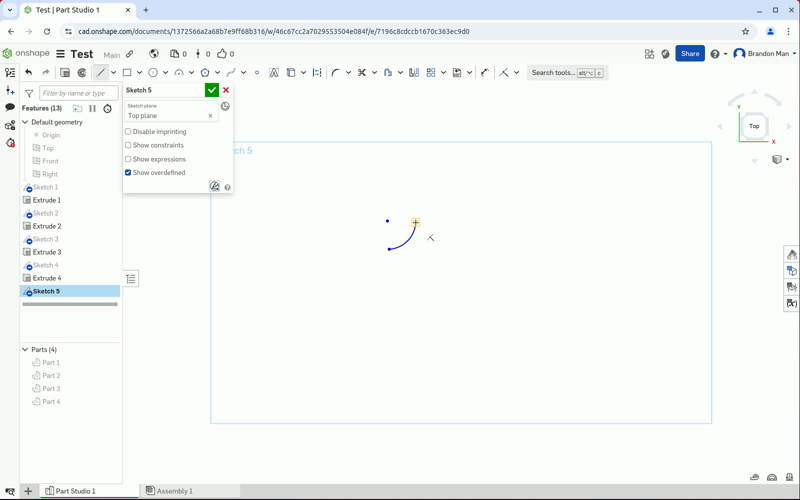
click(415, 222)
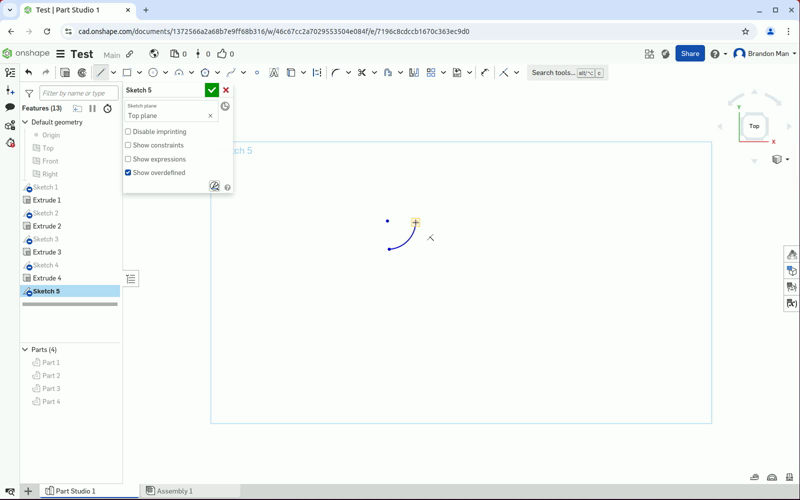
key_down(shift)
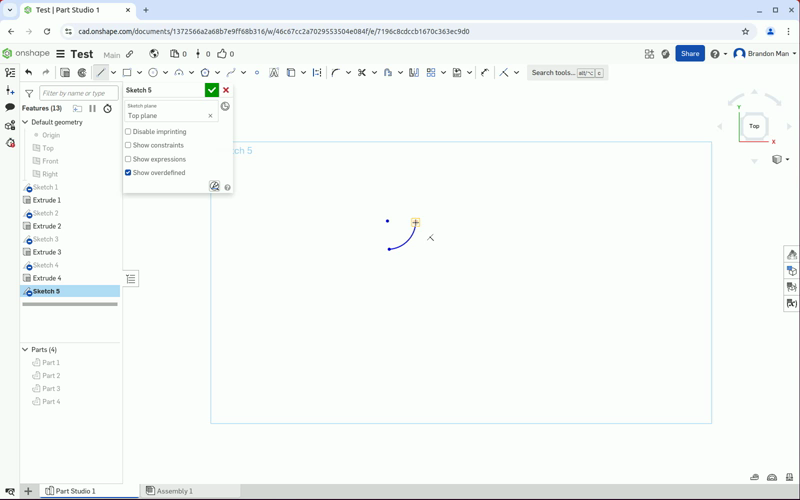
mouse_move(445, 222)
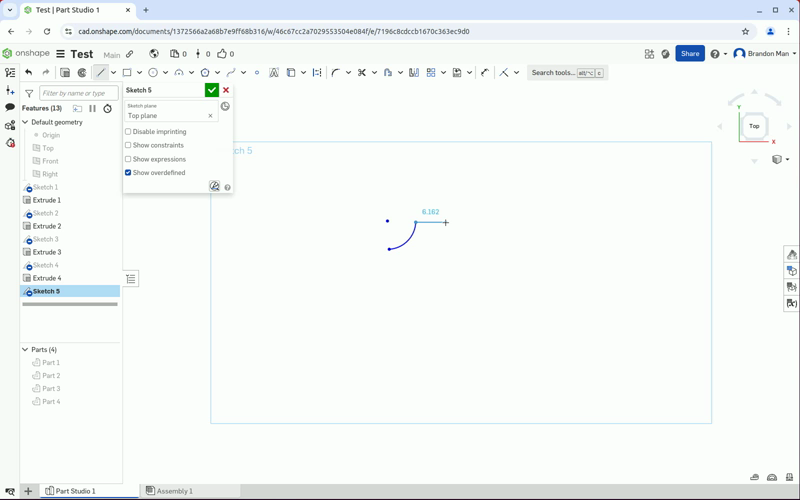
mouse_move(389, 222)
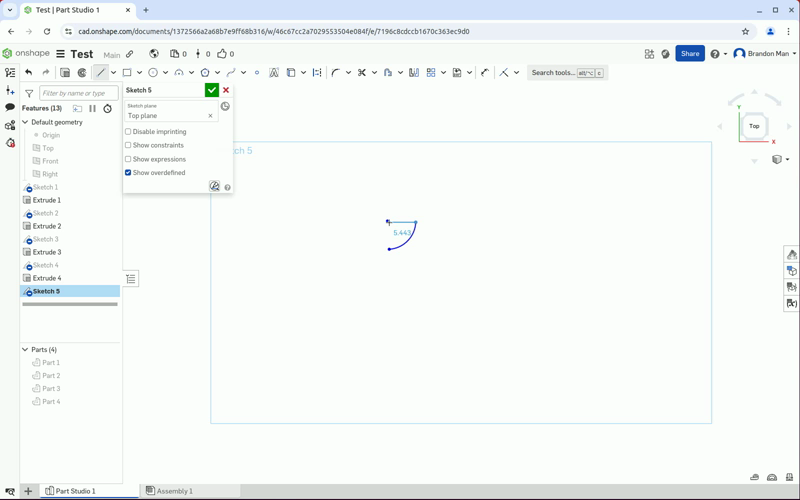
click(389, 222)
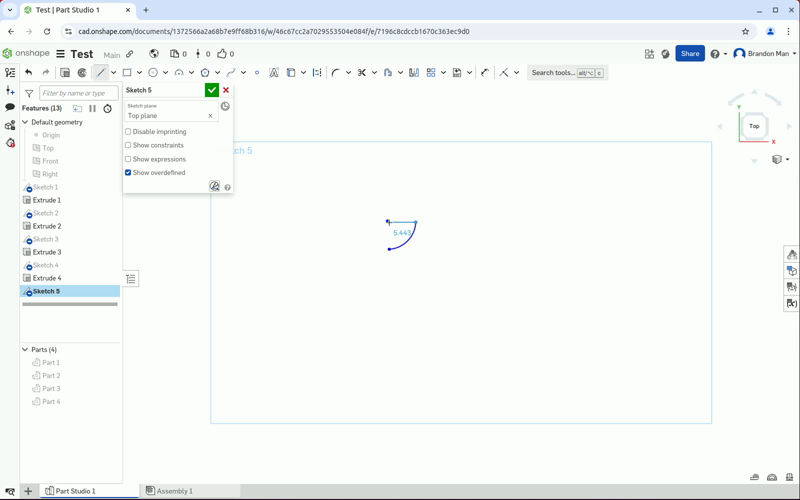
key_up(shift)
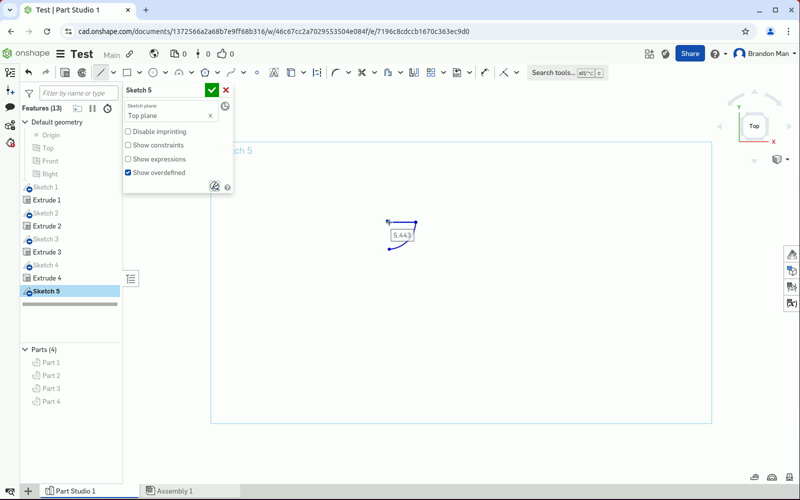
mouse_move(419, 222)
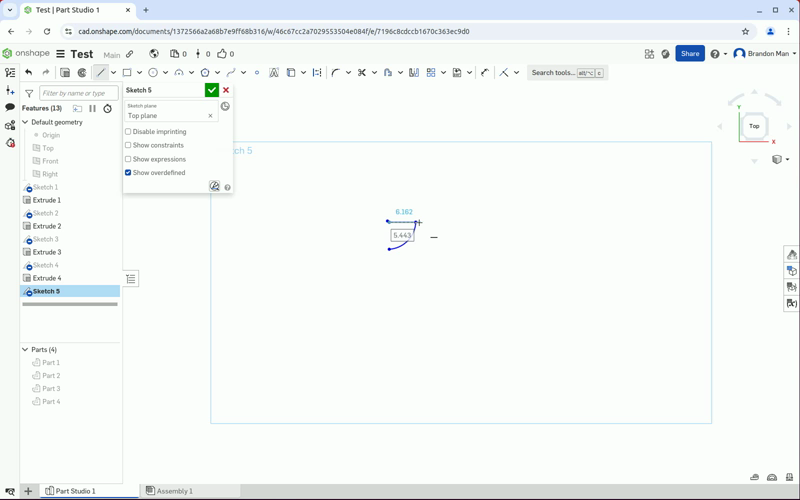
key_down(shift)
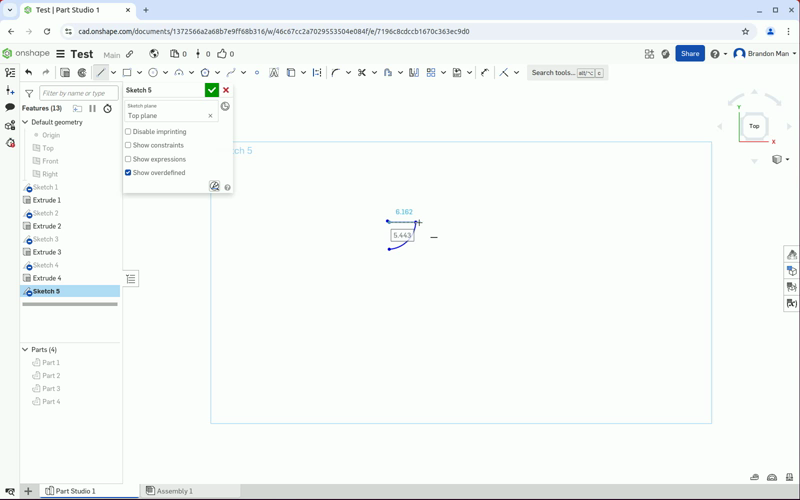
mouse_move(389, 249)
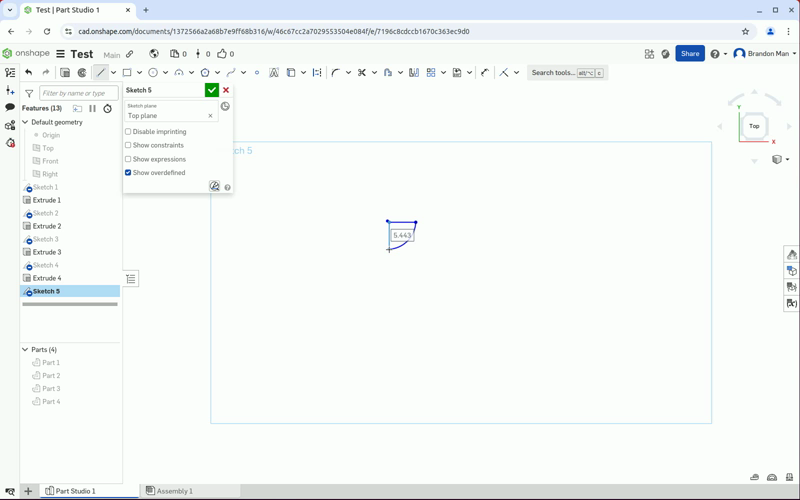
key_up(shift)
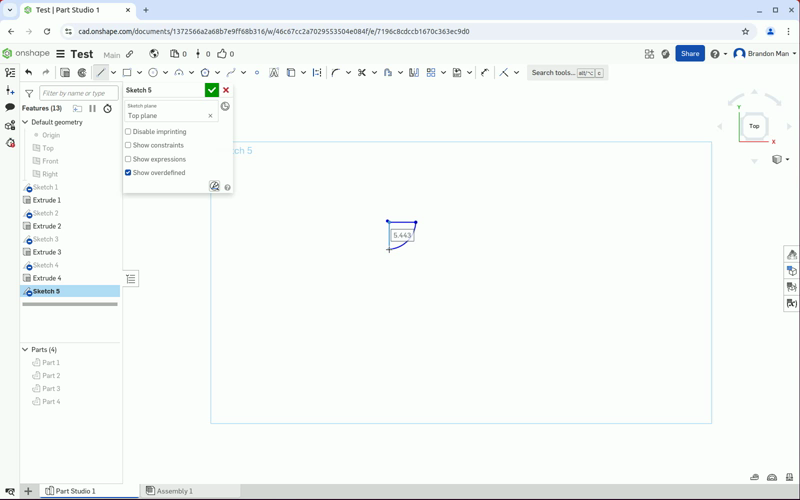
click(389, 249)
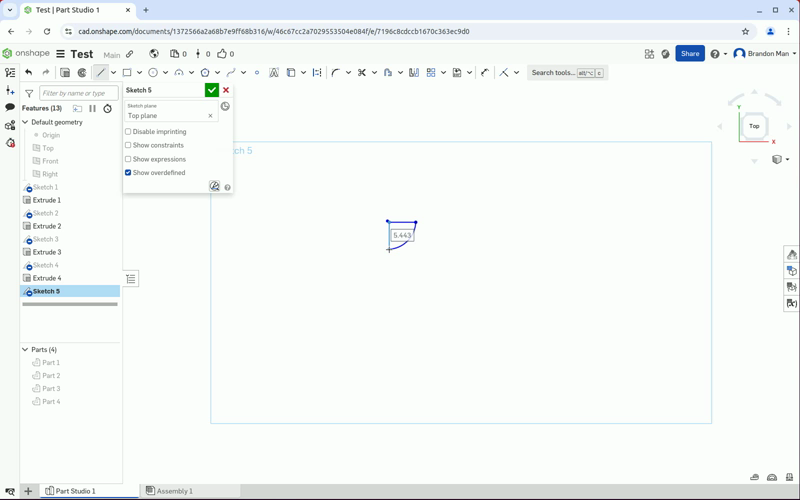
key(esc)
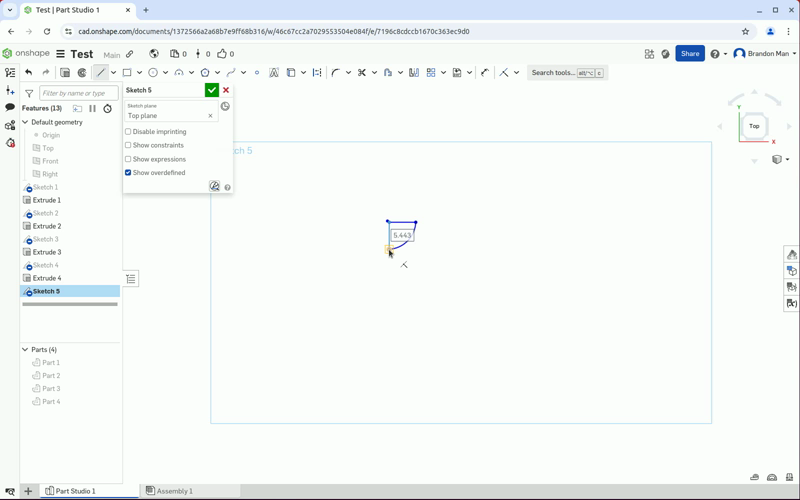
mouse_move(397, 239)
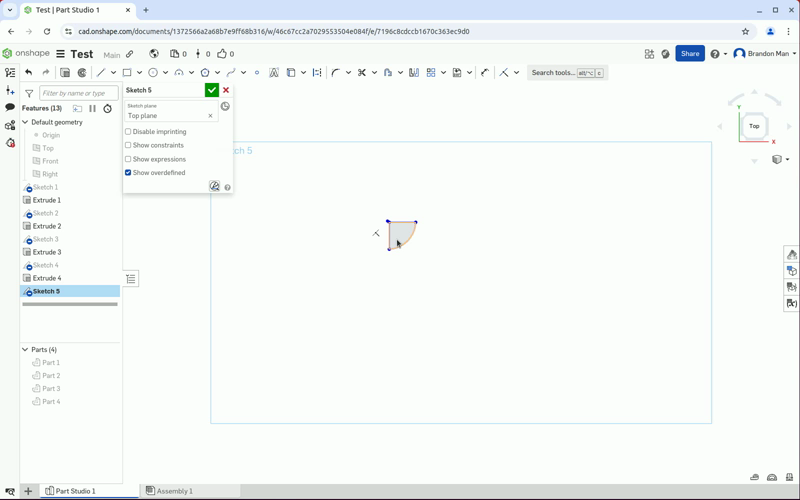
scroll(6)
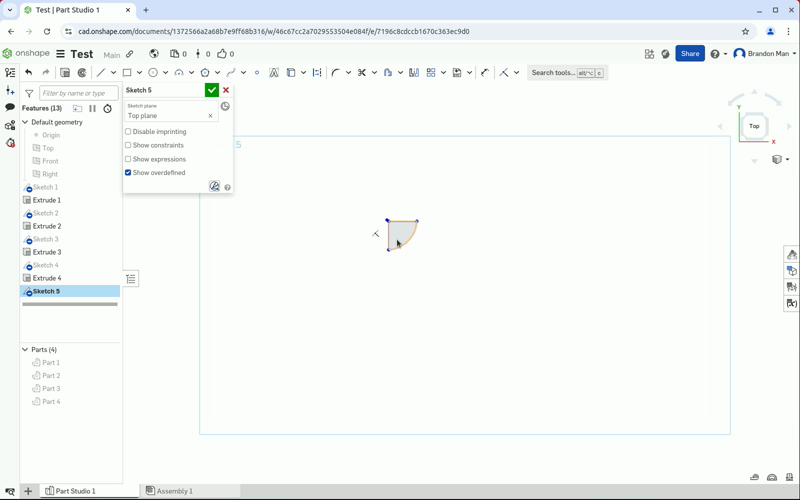
scroll(6)
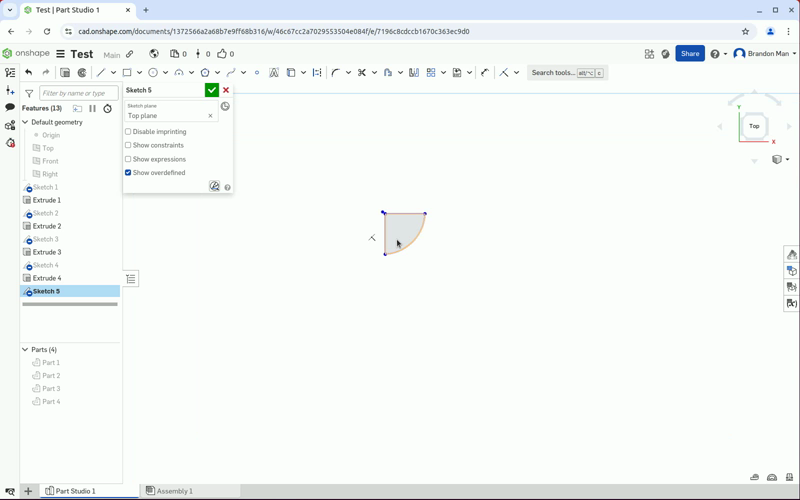
scroll(6)
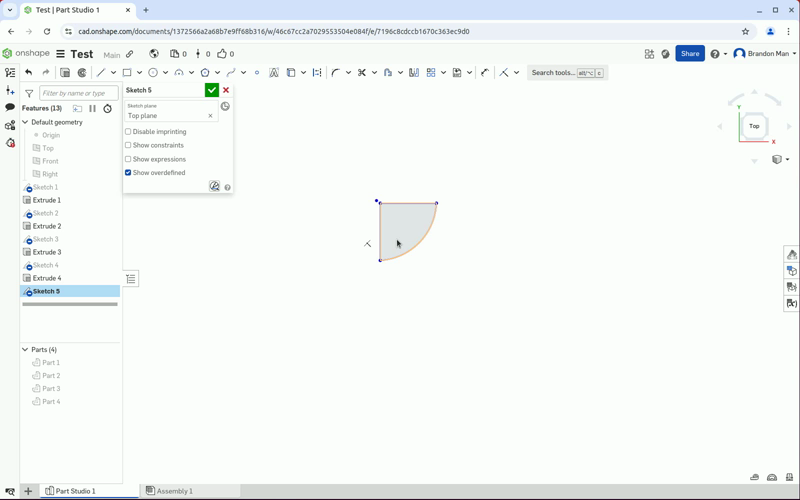
scroll(6)
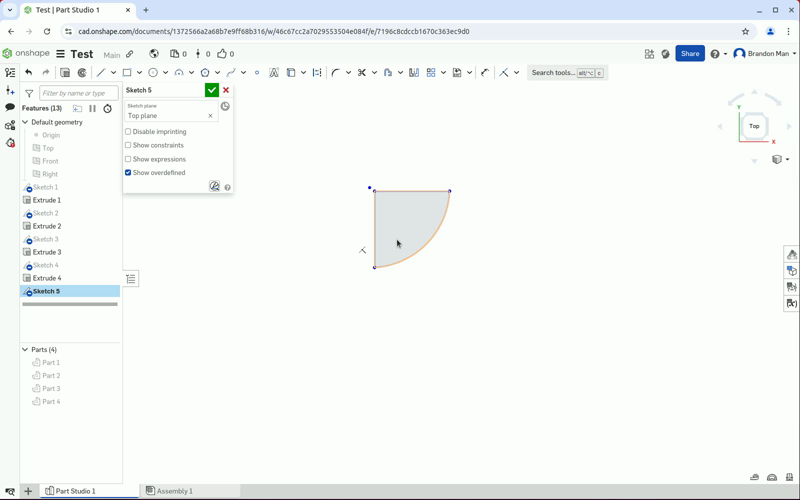
scroll(6)
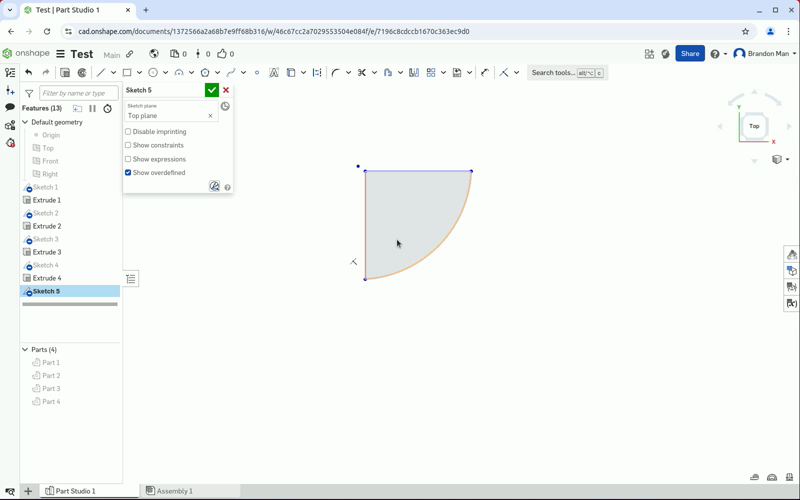
scroll(6)
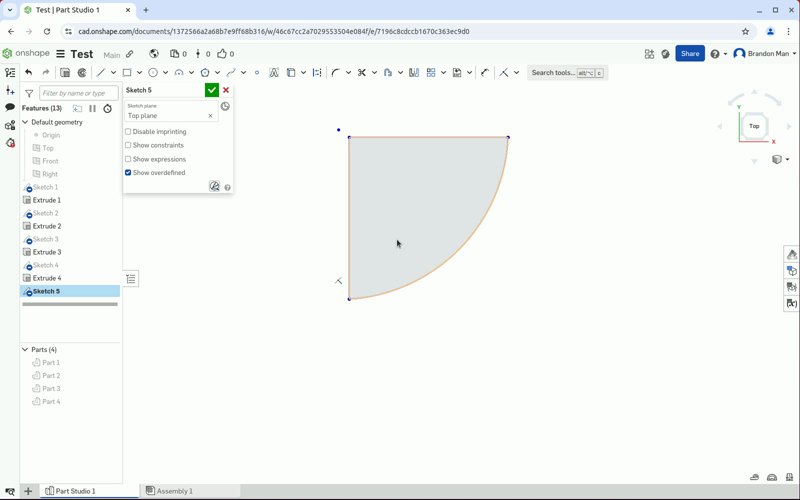
scroll(6)
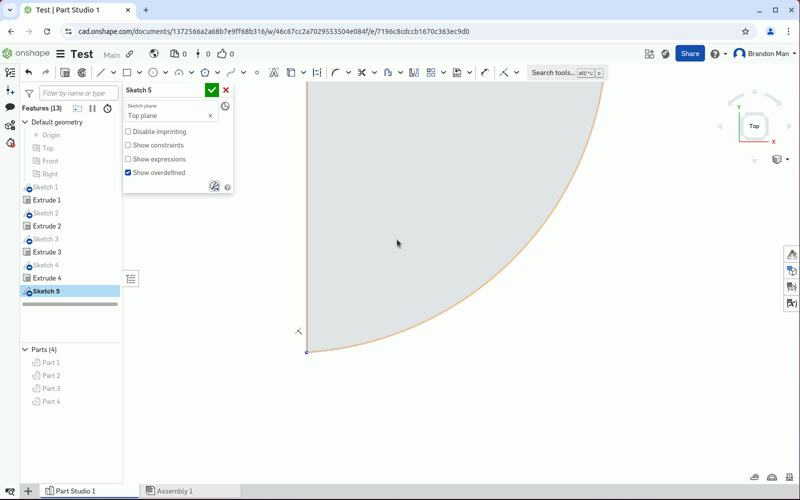
click(397, 239)
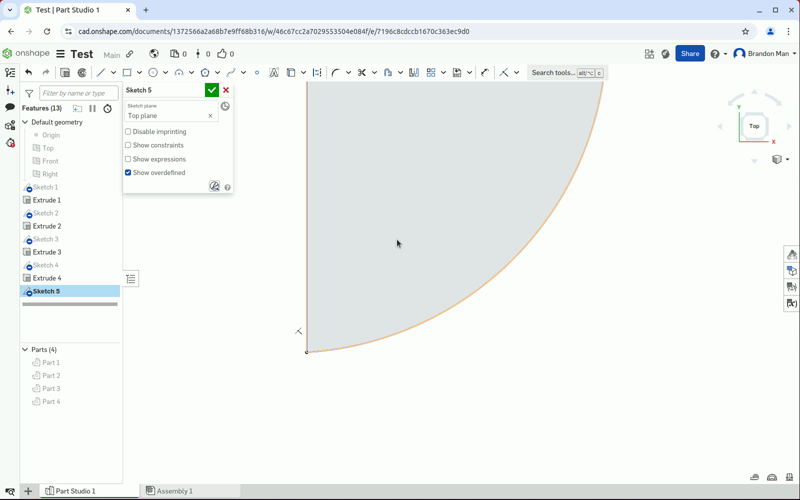
scroll(-6)
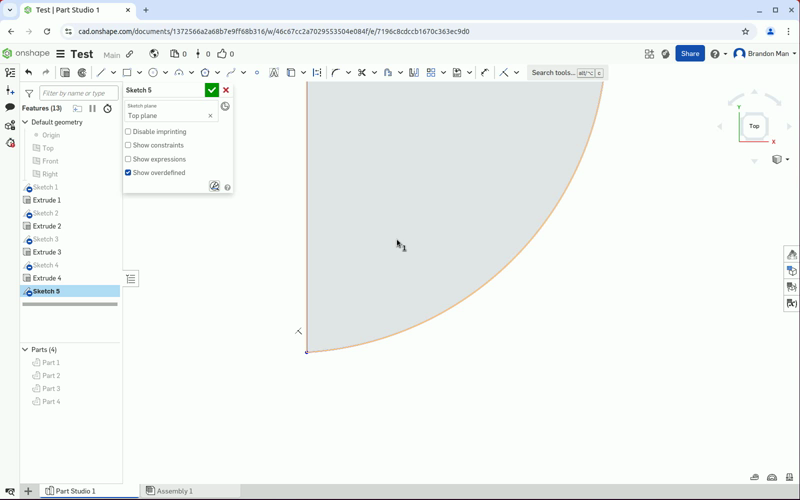
scroll(-6)
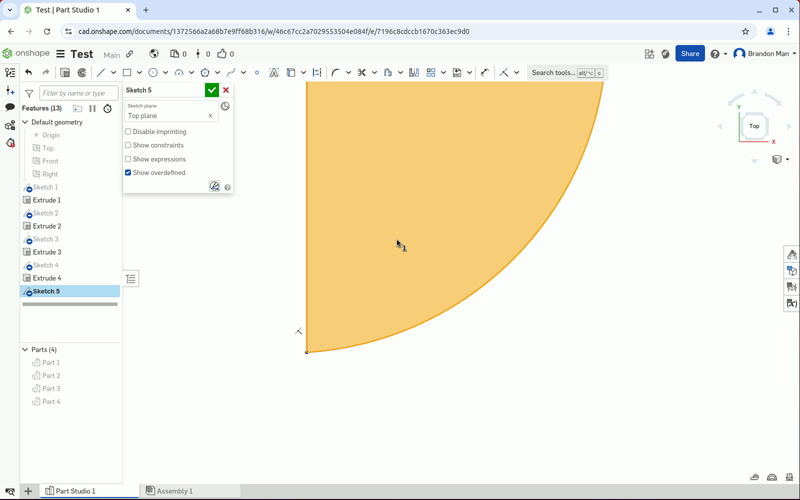
scroll(-6)
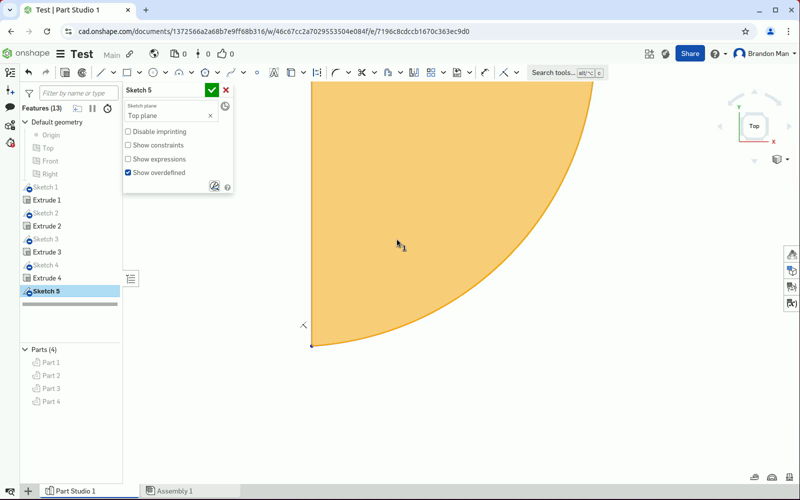
scroll(-6)
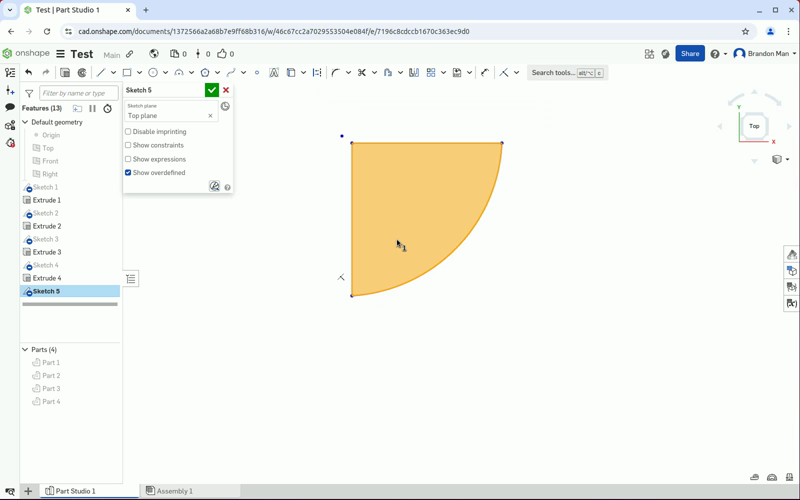
scroll(-6)
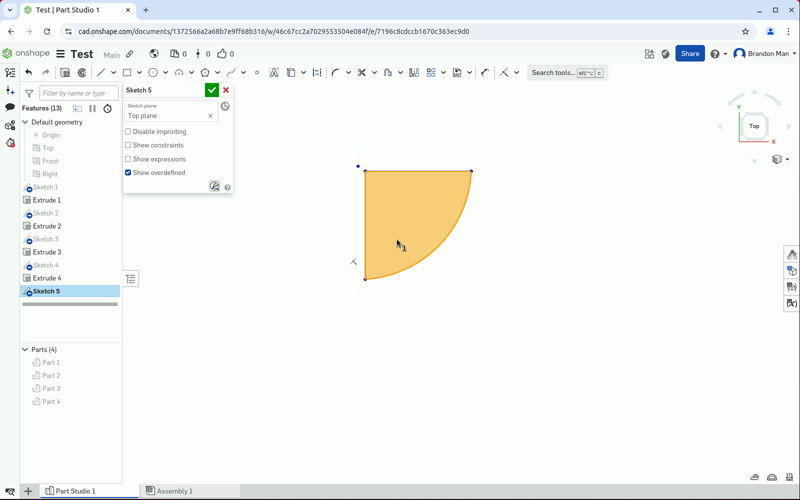
scroll(-6)
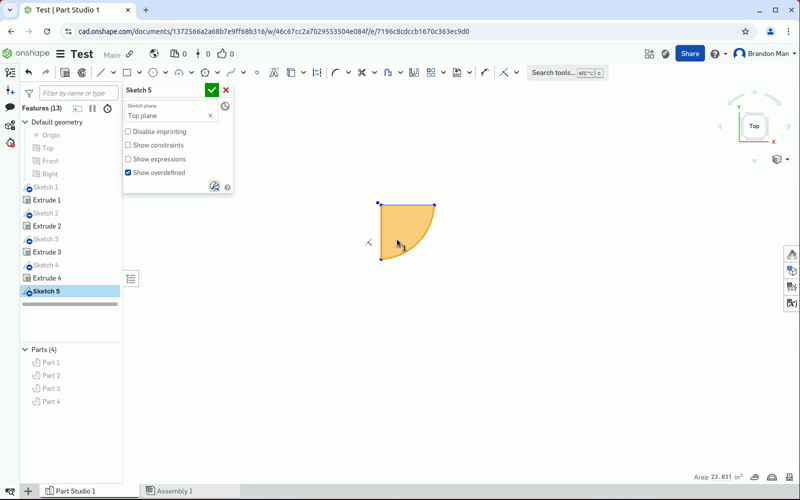
scroll(-6)
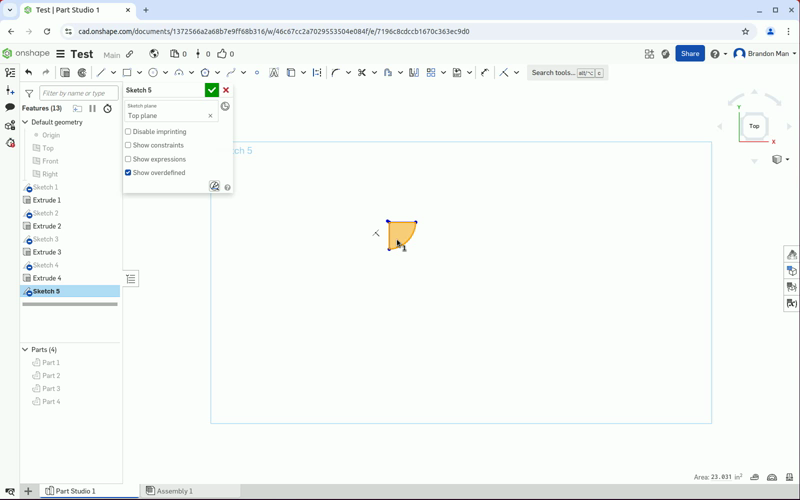
mouse_move(73, 352)
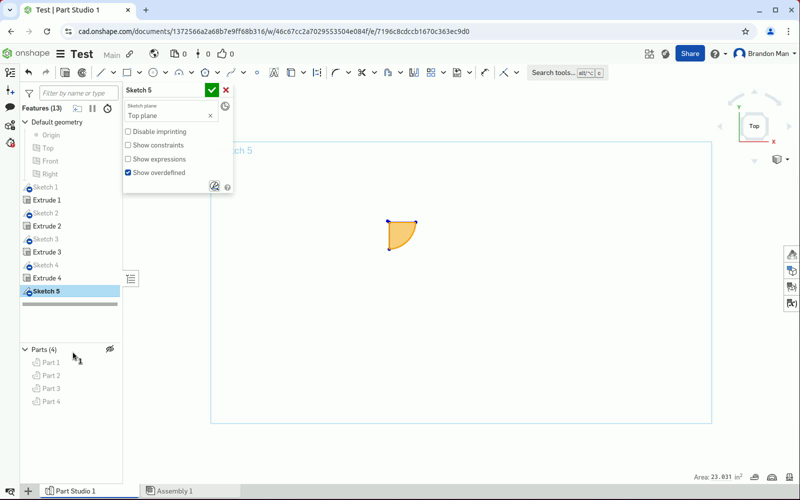
key(shift+y)
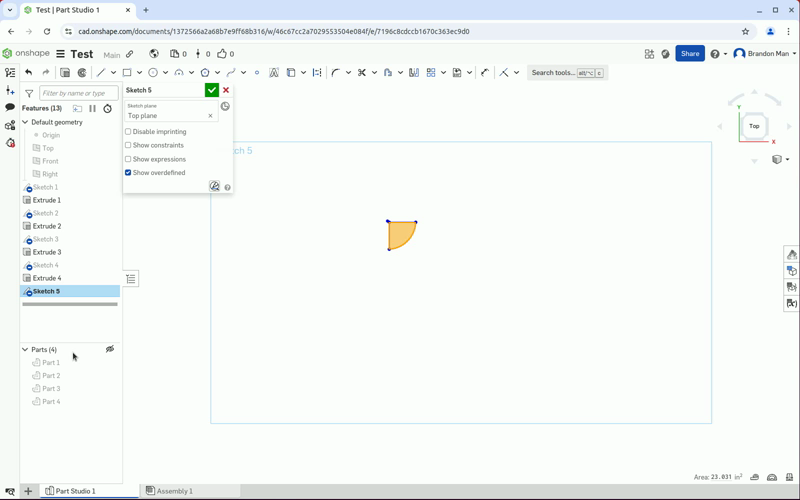
key(shift+e)
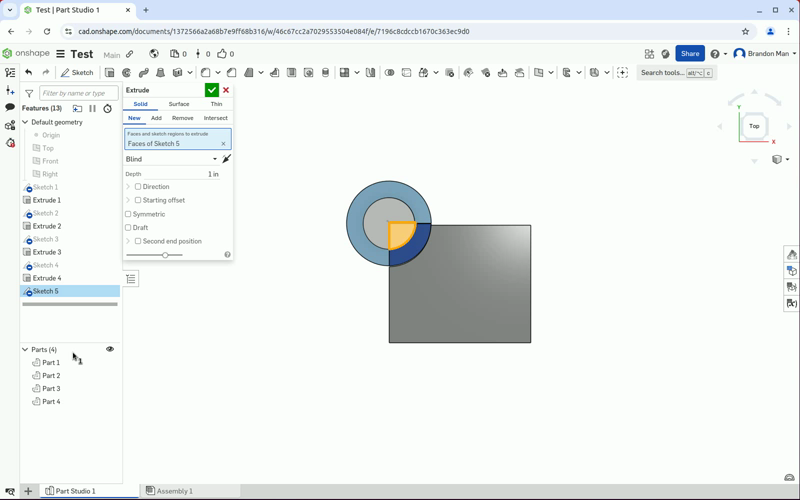
mouse_move(143, 106)
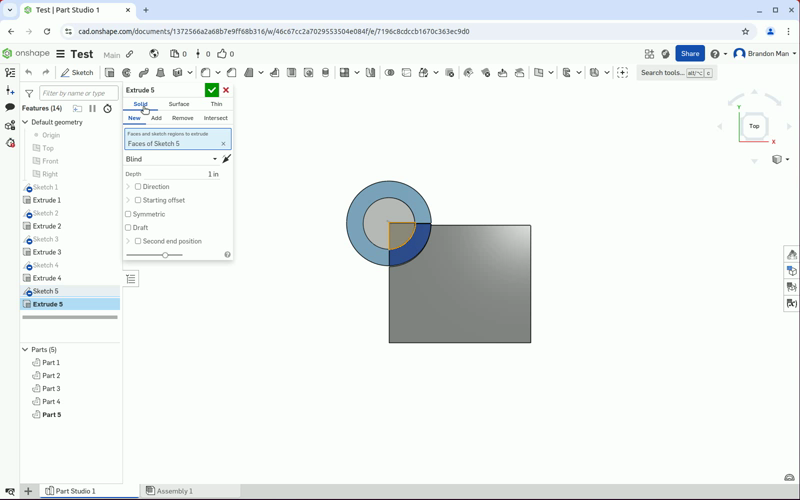
click(143, 106)
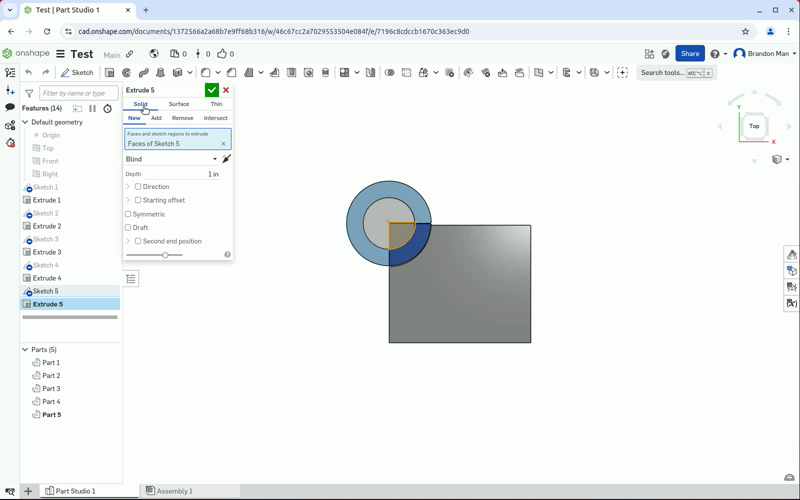
mouse_move(137, 120)
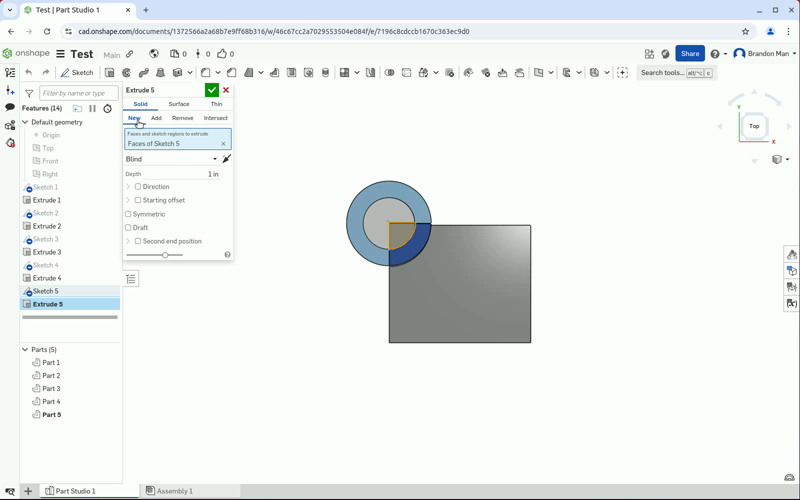
click(137, 120)
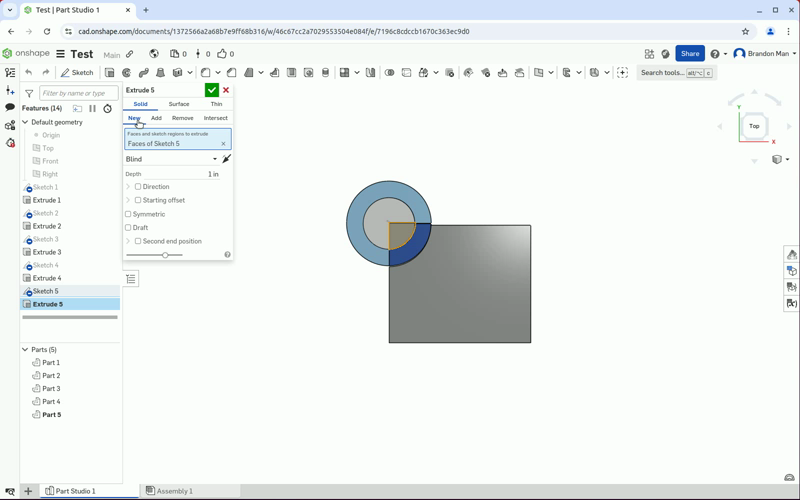
key(tab, 4)
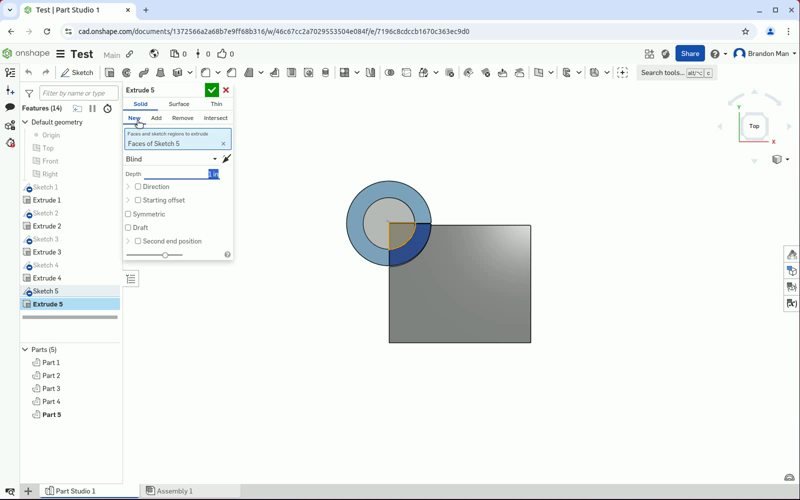
text(21.664)
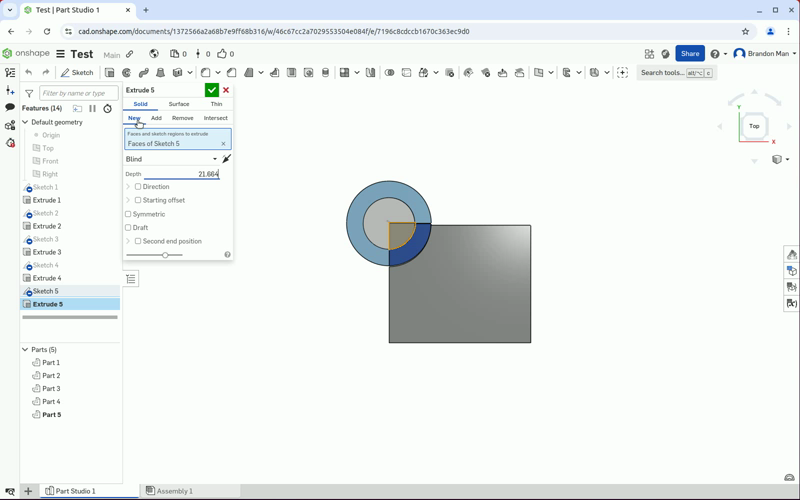
key(tab, 3)
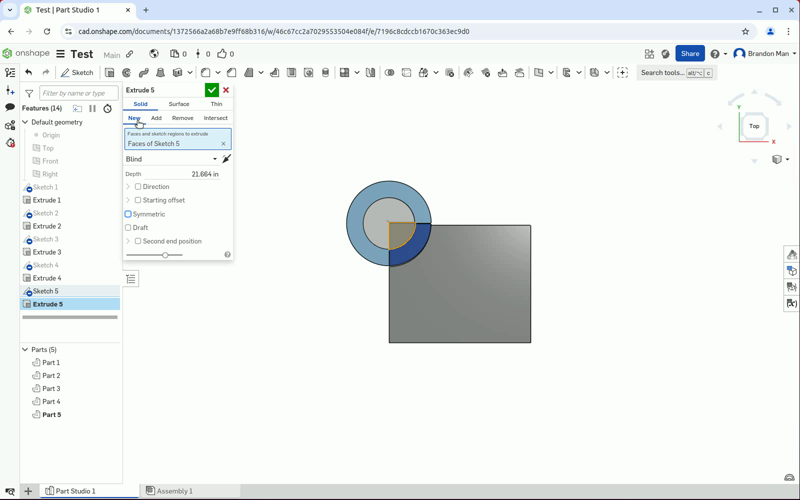
key(space)
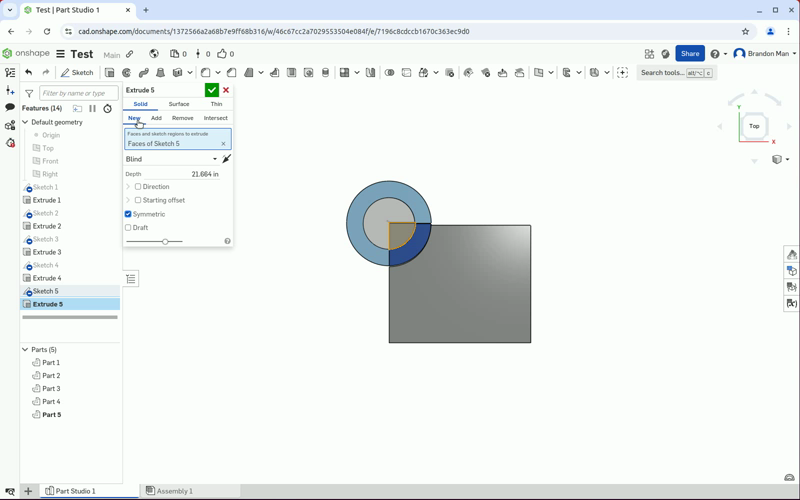
key(enter)
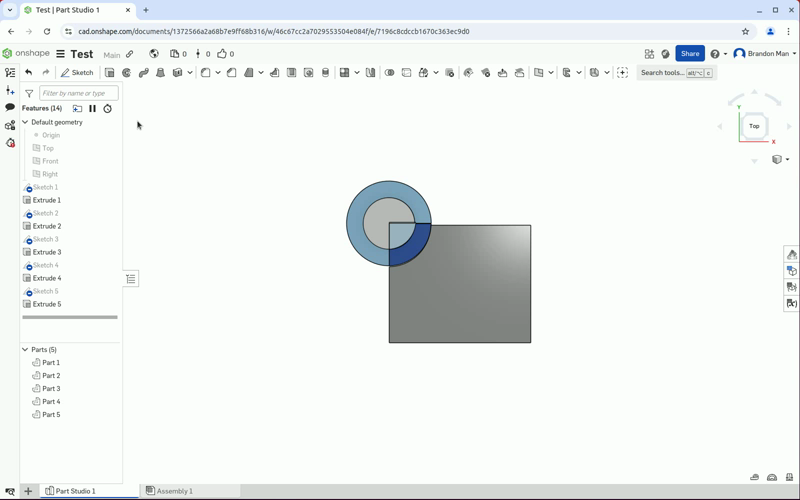
key(shift+h)
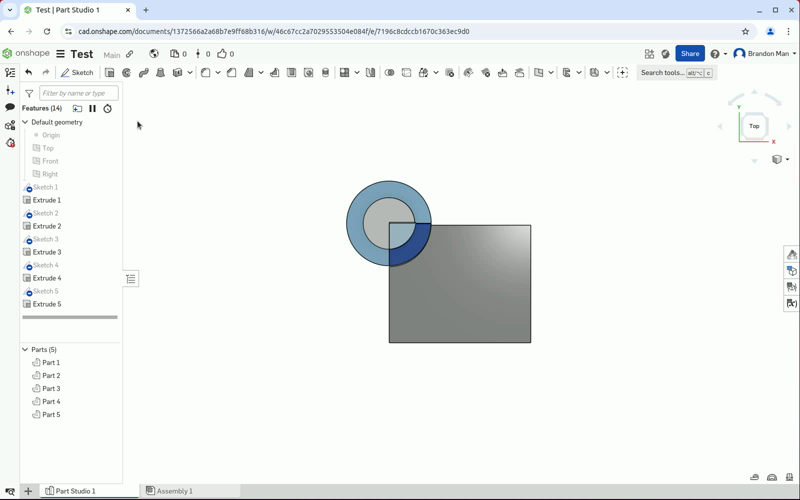
key(shift+h)
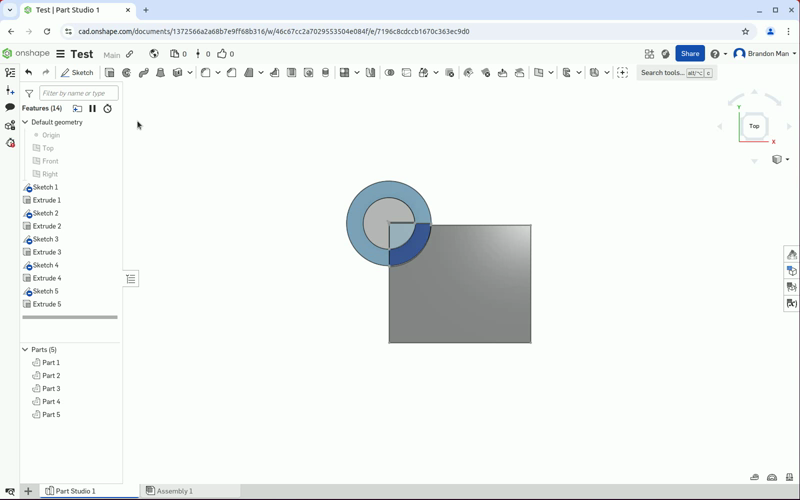
key(shift+7)
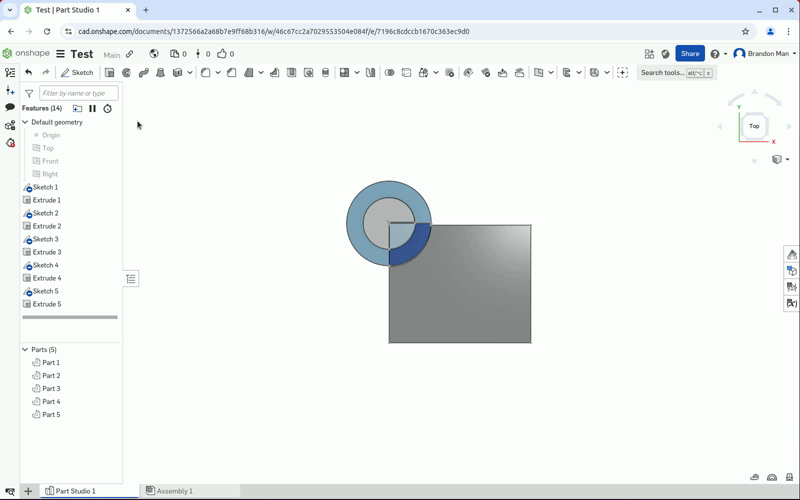
key(up, 3)
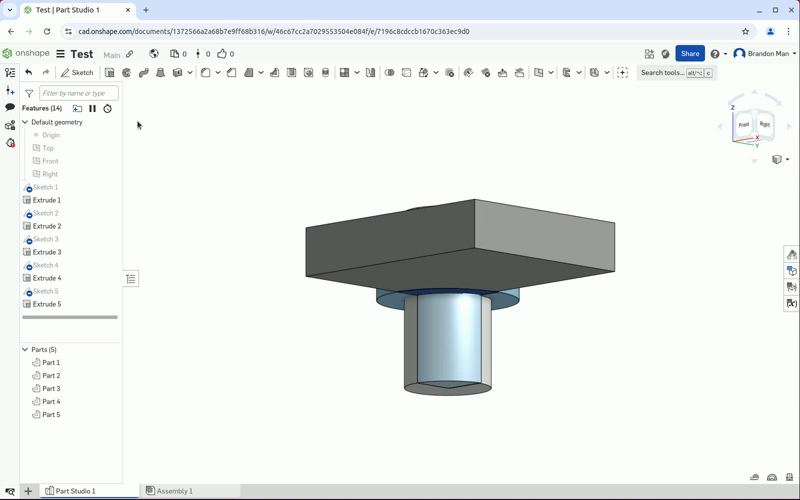
key(left, 3)
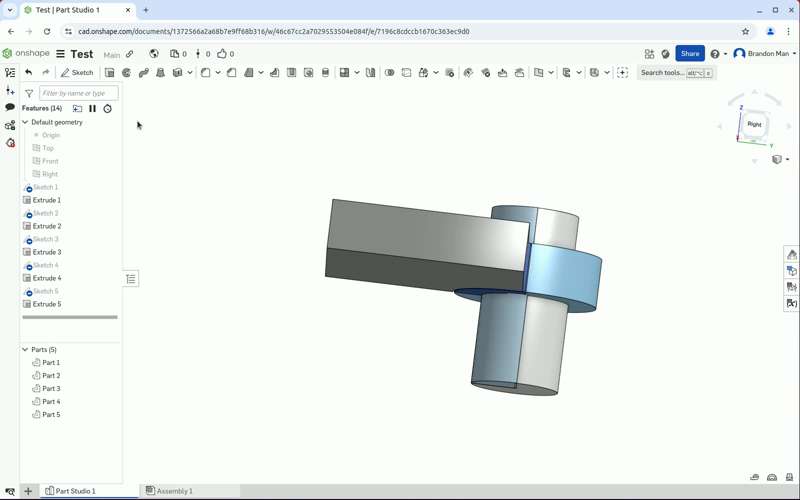
key(right, 3)
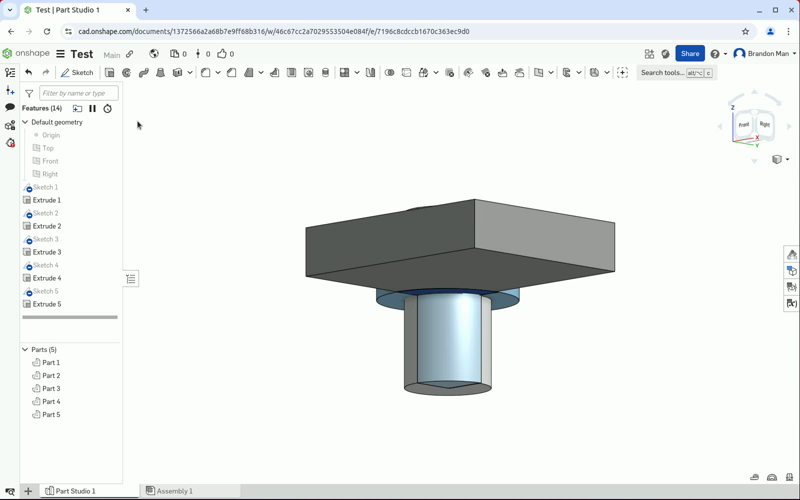
key(down, 3)
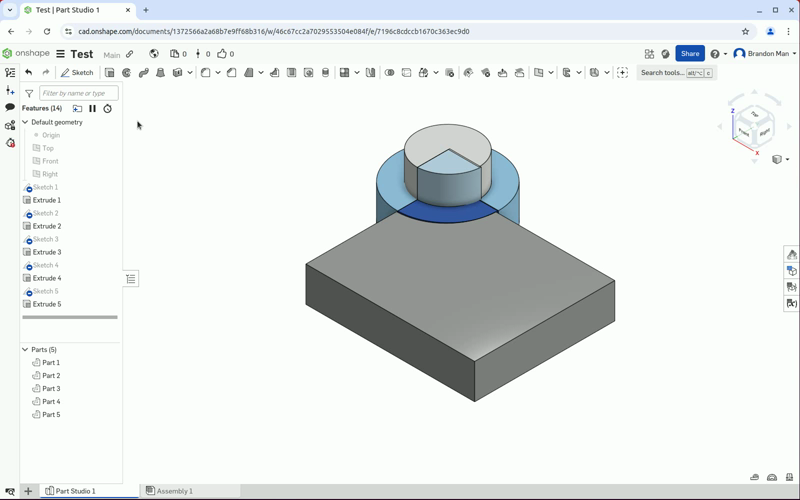
mouse_move(73, 189)
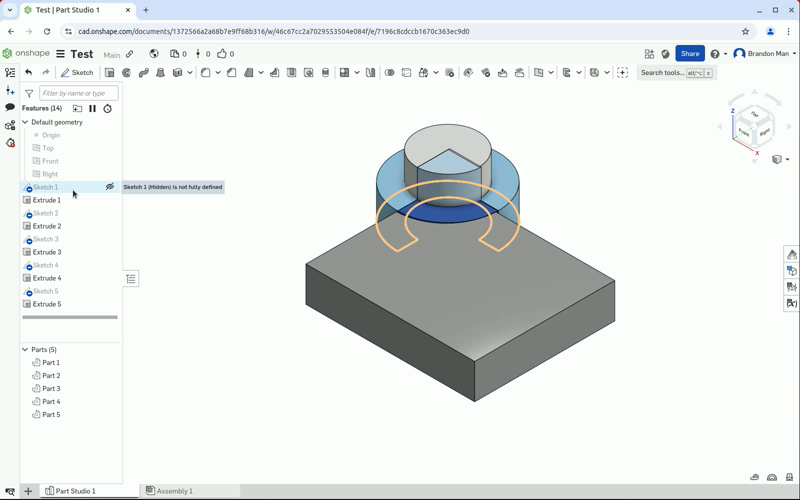
click(73, 189)